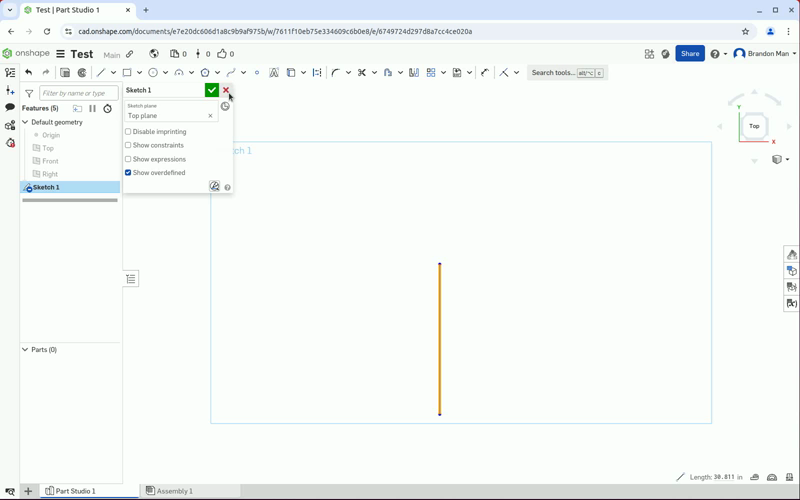
key(shift+h)
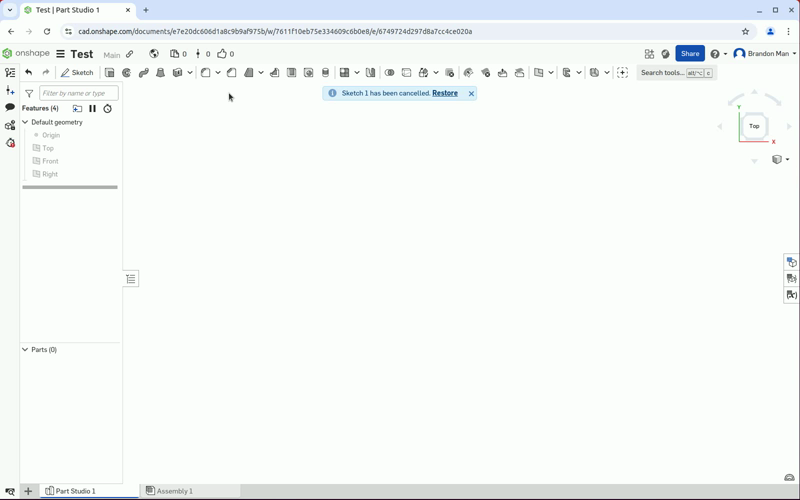
mouse_move(73, 352)
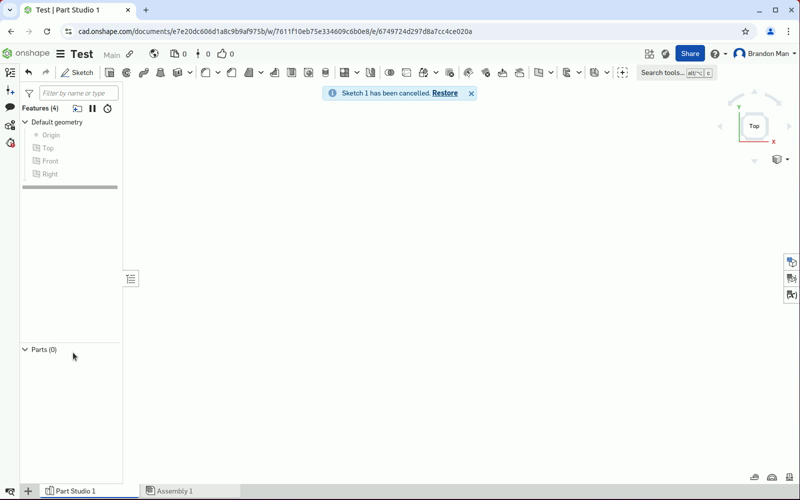
key(y)
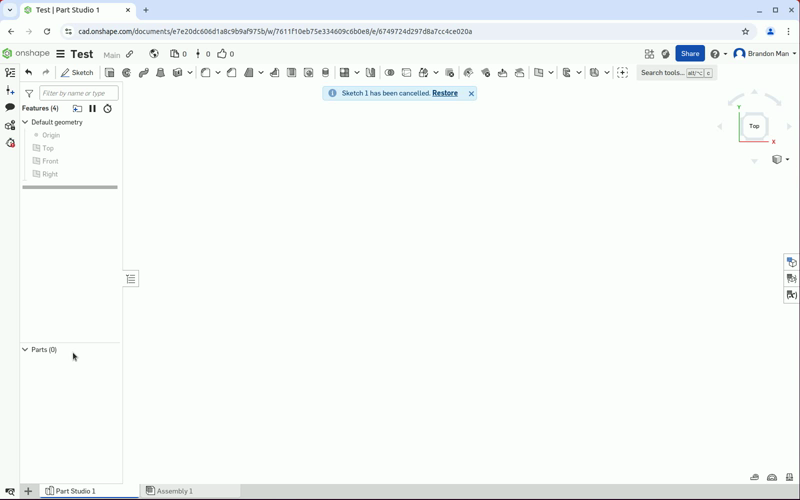
key(shift+p)
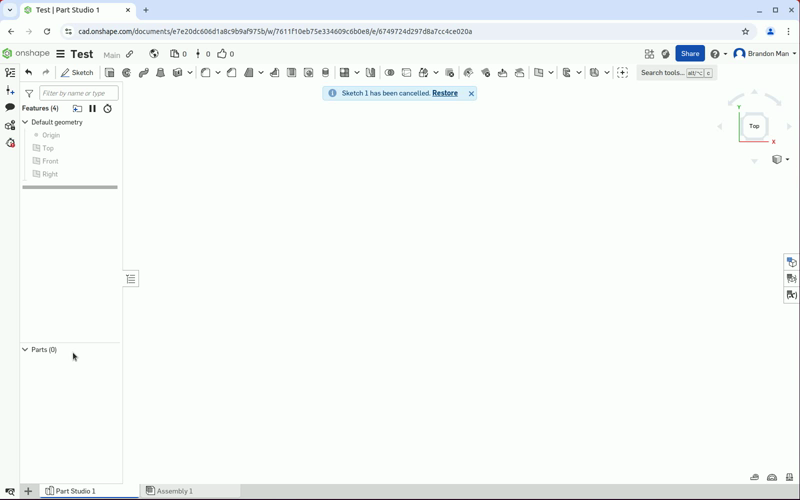
key(space)
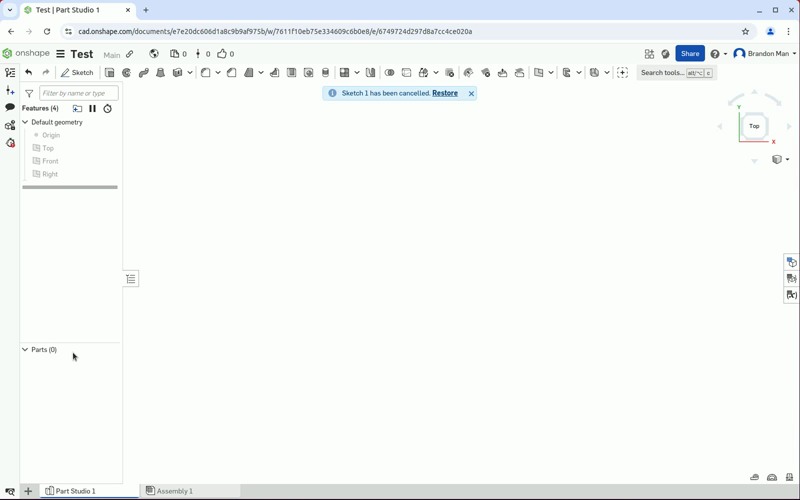
key_down(shift)
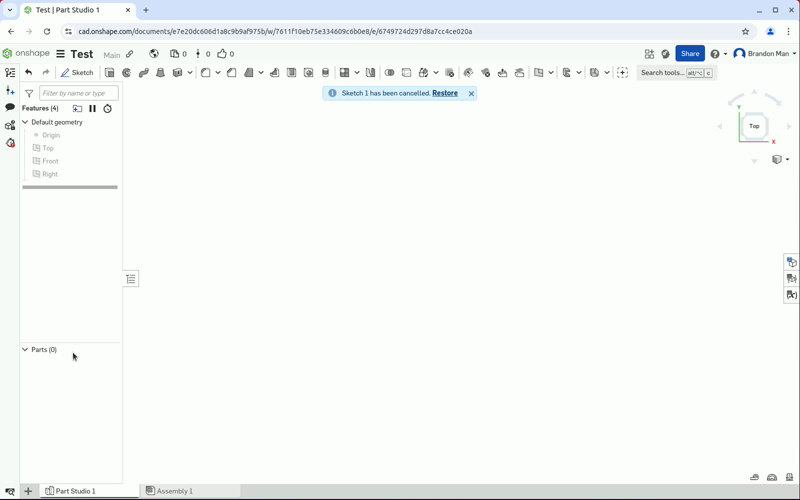
key(up)
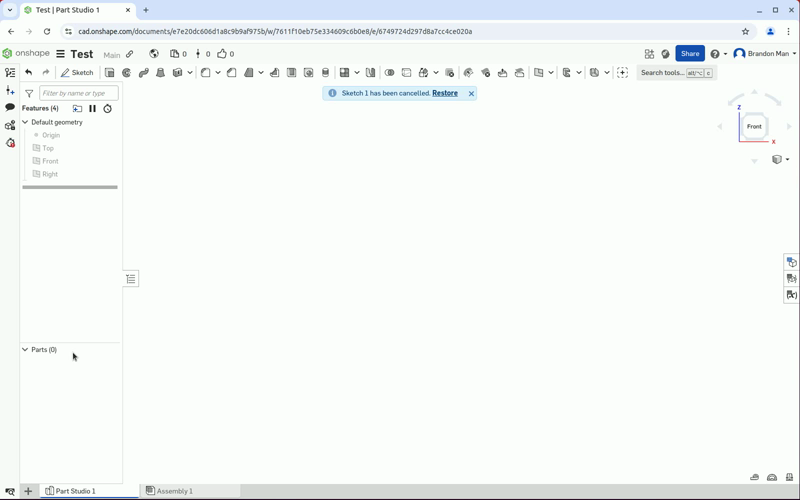
key_up(shift)
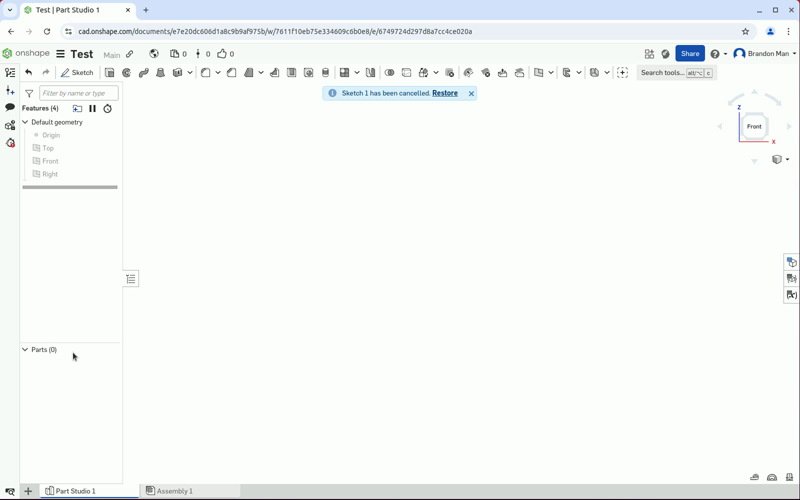
mouse_move(73, 352)
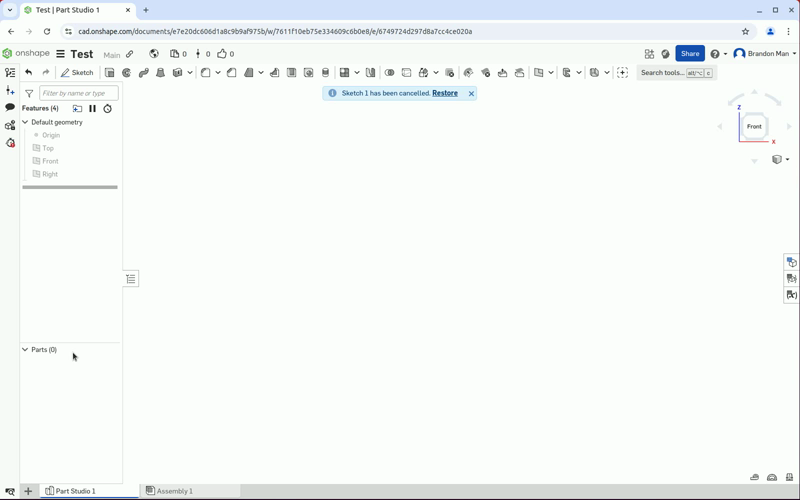
key(shift+y)
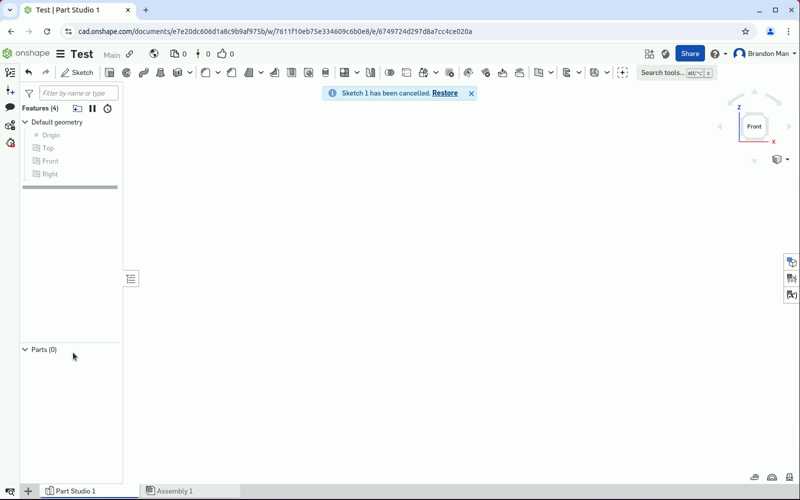
key(shift+s)
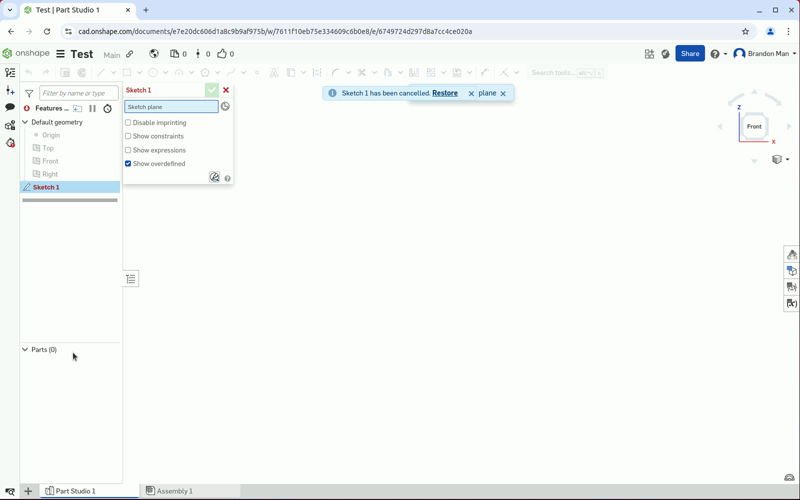
mouse_move(73, 163)
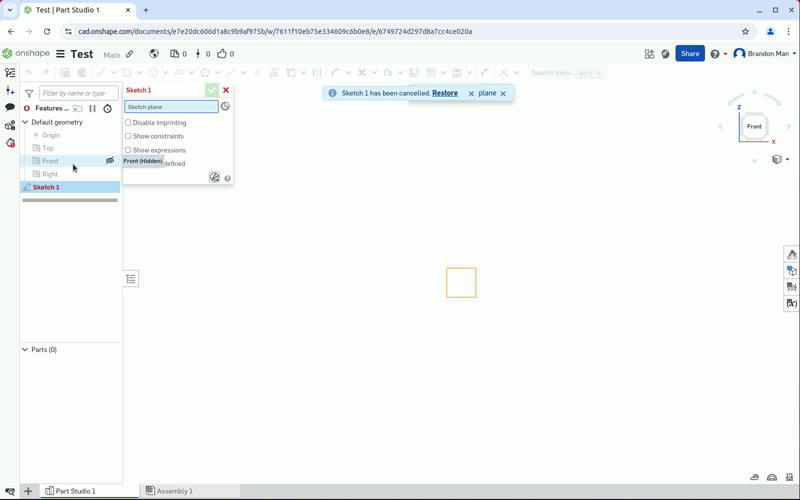
click(73, 163)
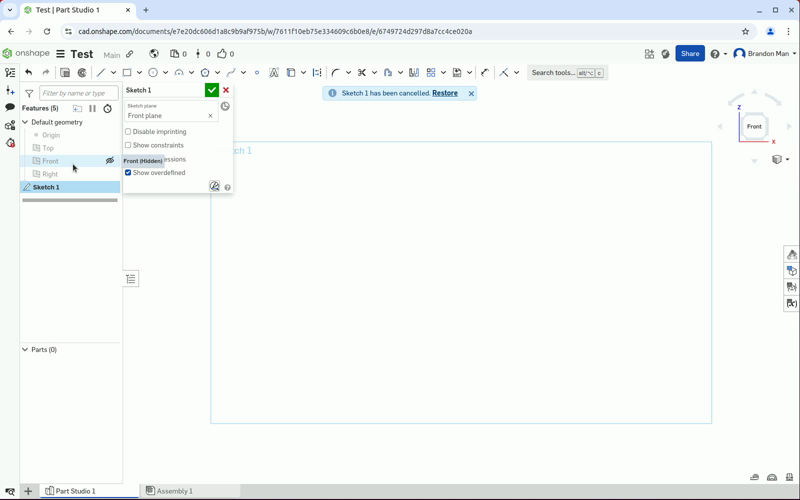
mouse_move(73, 352)
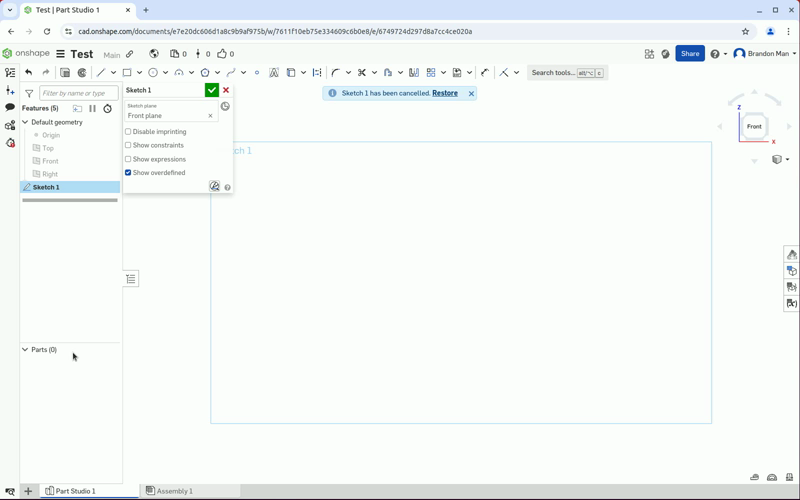
key(y)
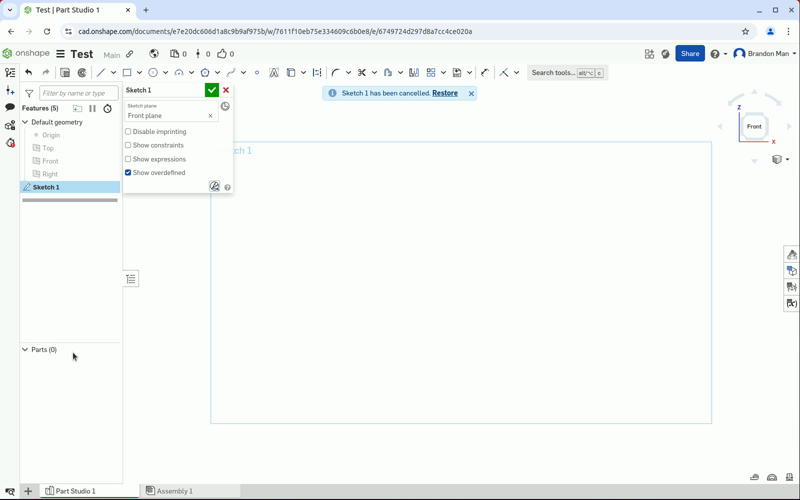
key(l)
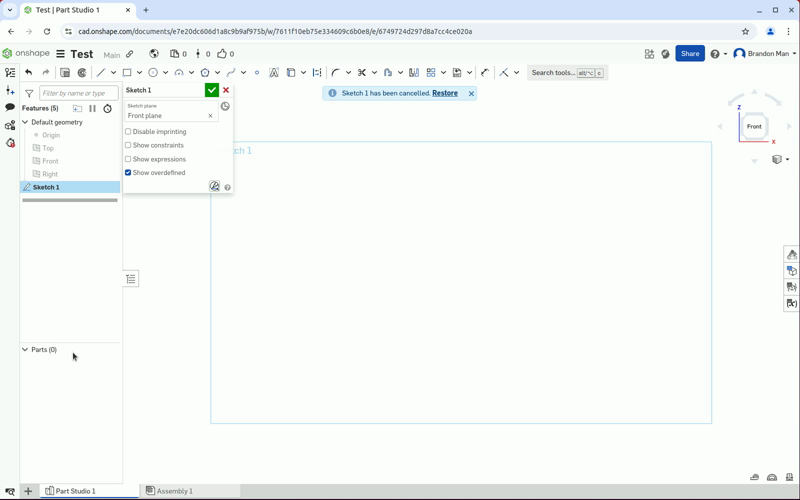
key_down(shift)
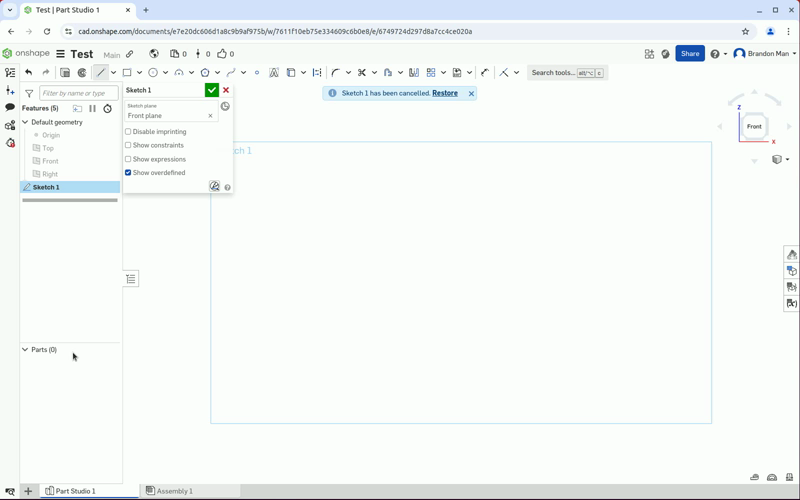
mouse_move(422, 306)
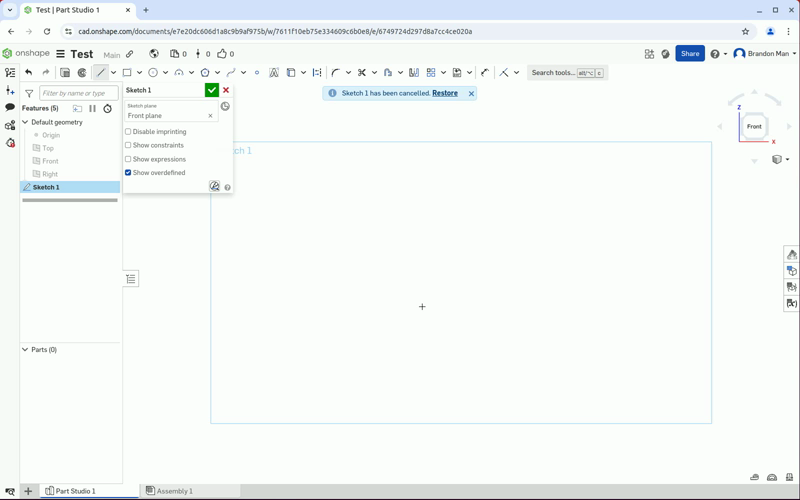
click(422, 306)
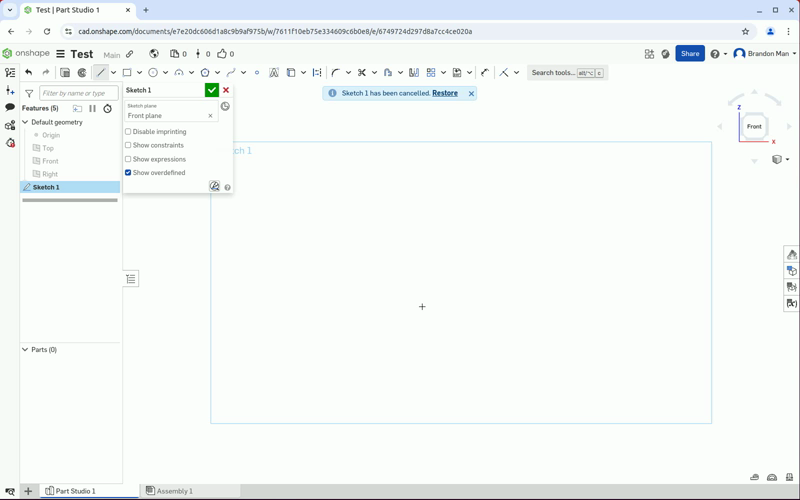
key_up(shift)
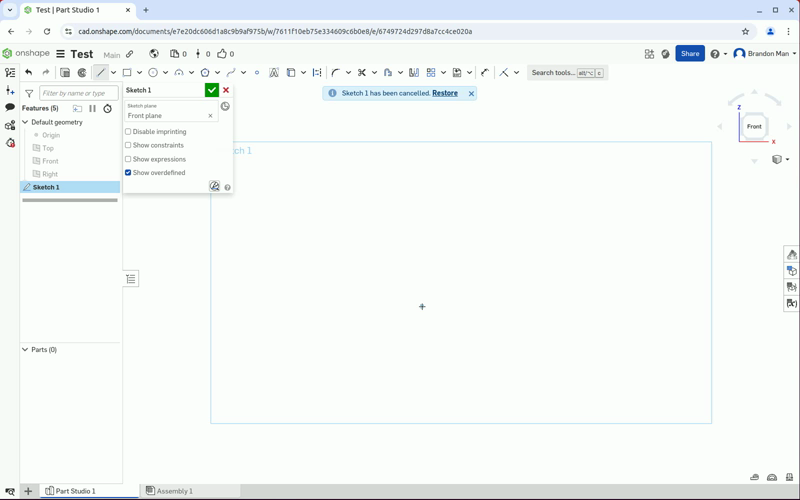
key_down(shift)
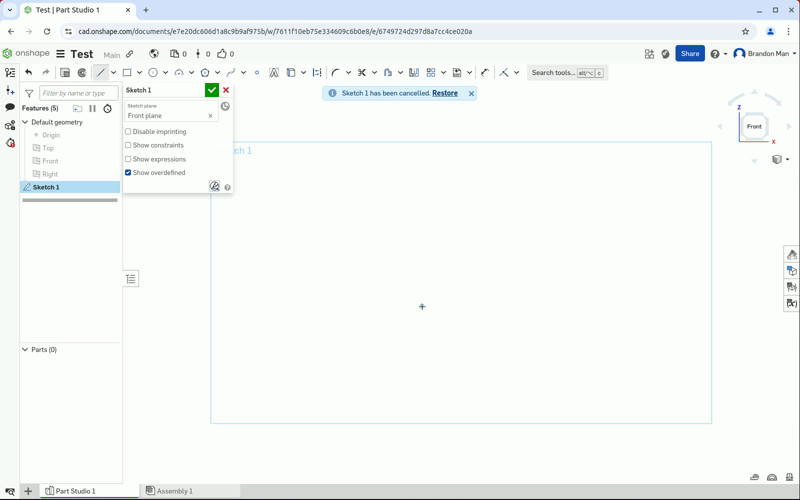
mouse_move(573, 306)
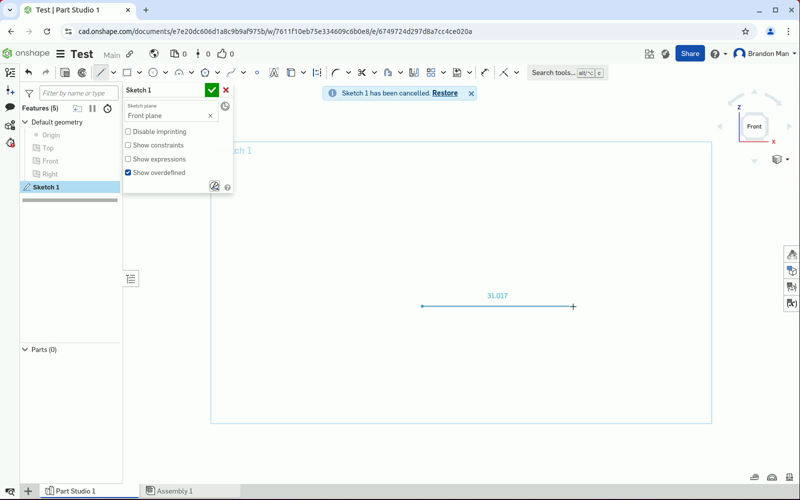
click(573, 306)
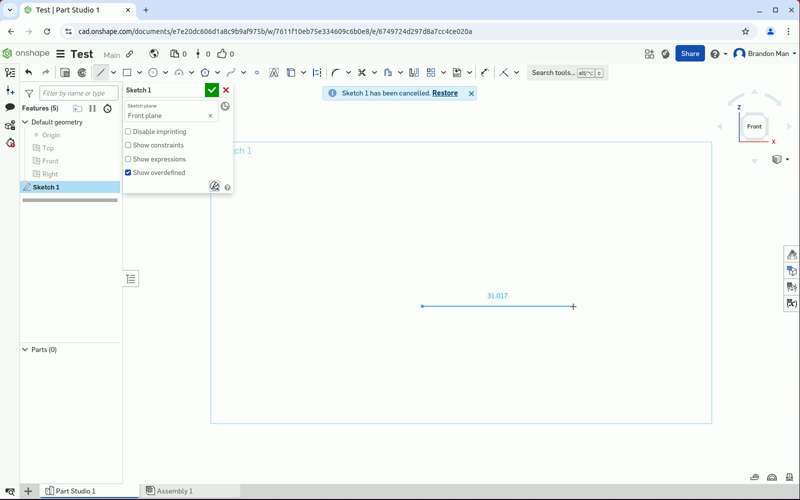
key_up(shift)
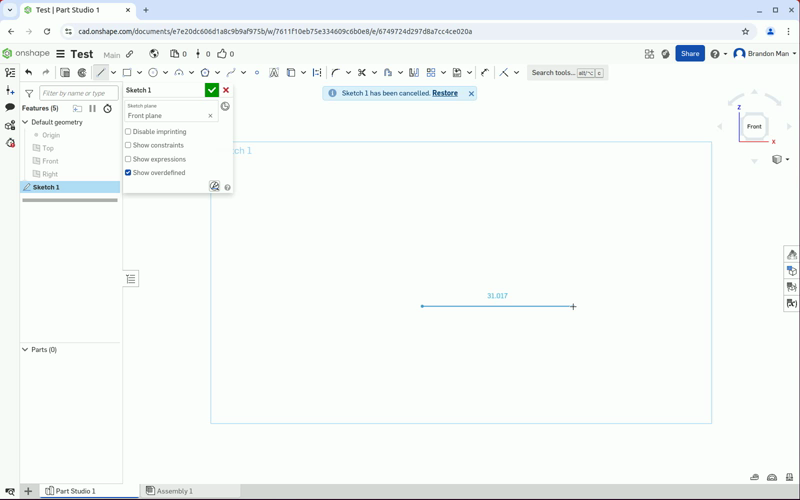
key_down(shift)
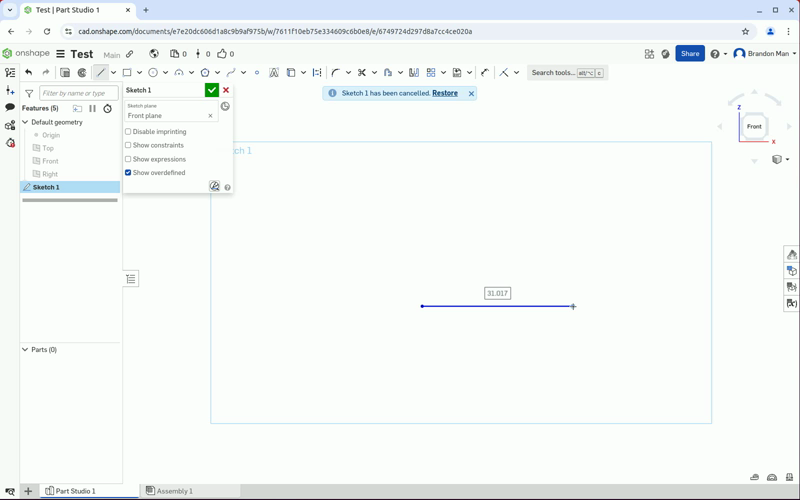
mouse_move(573, 222)
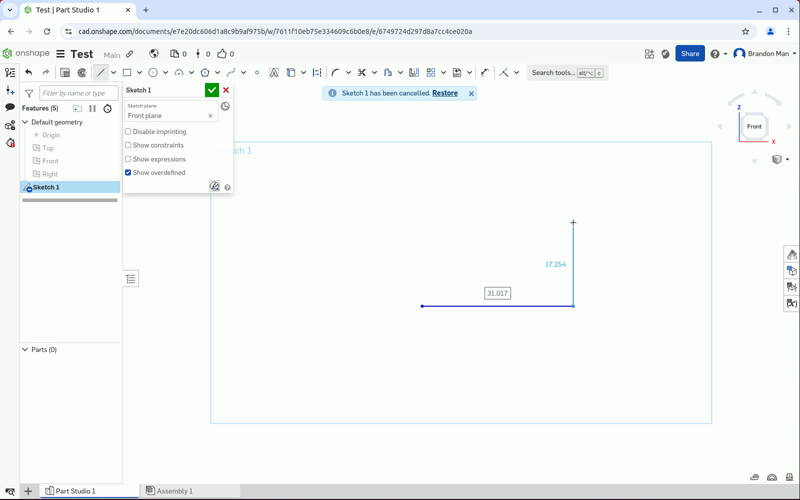
click(573, 222)
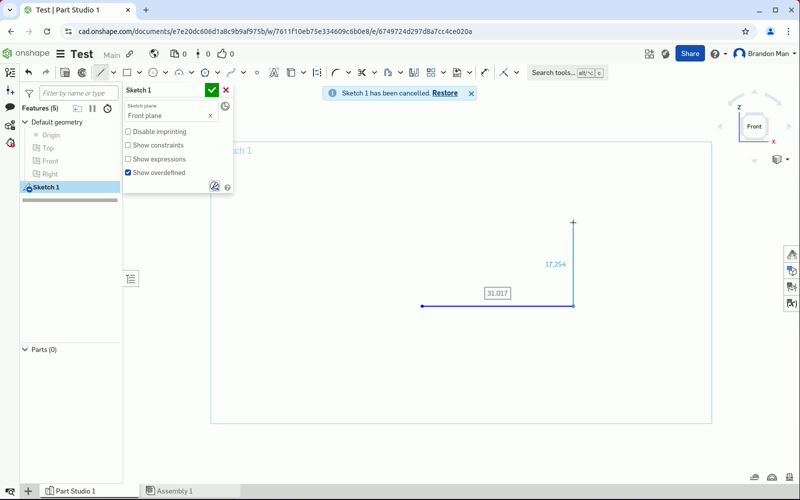
key_up(shift)
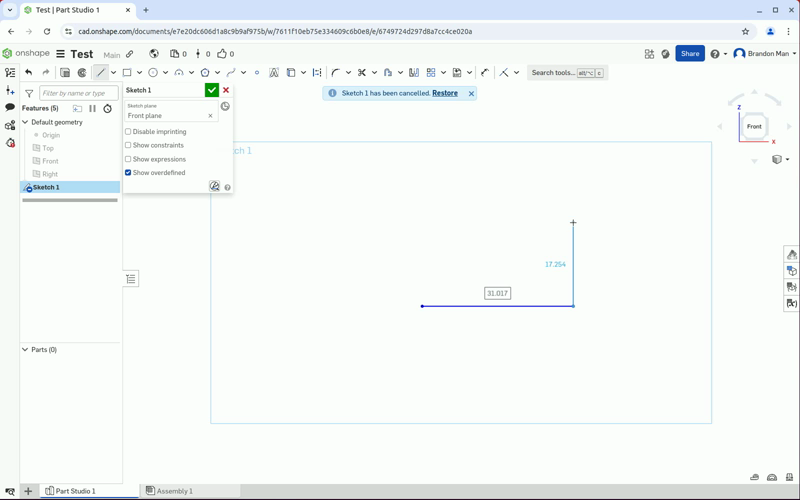
key_down(shift)
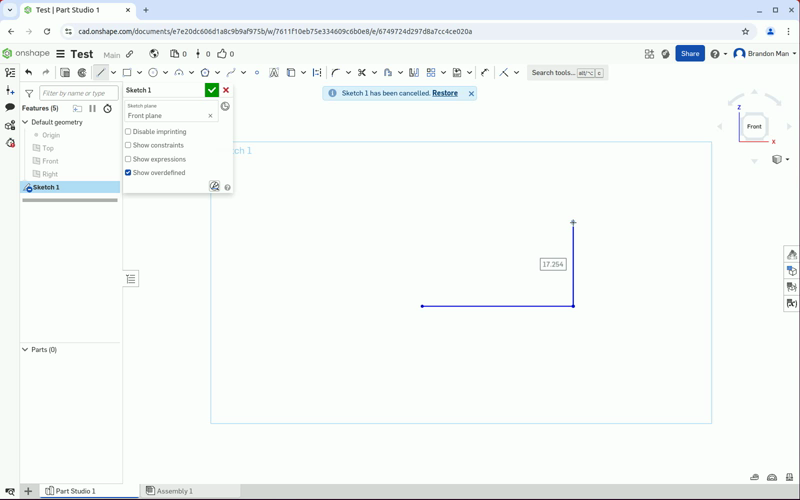
mouse_move(422, 222)
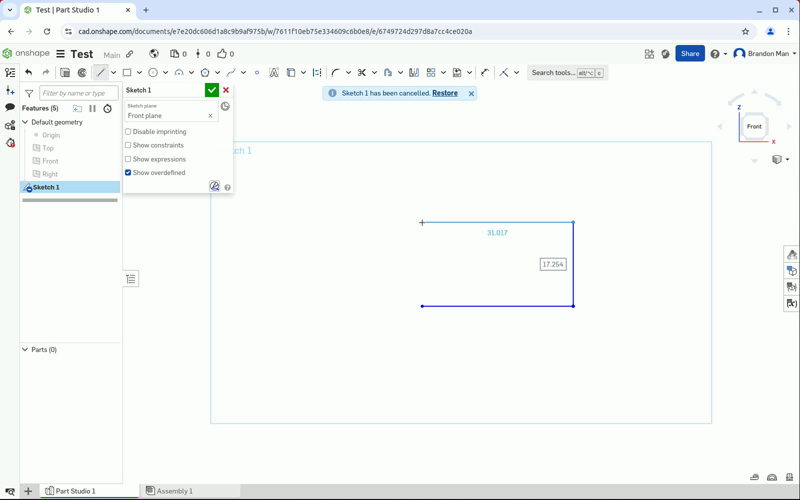
click(422, 222)
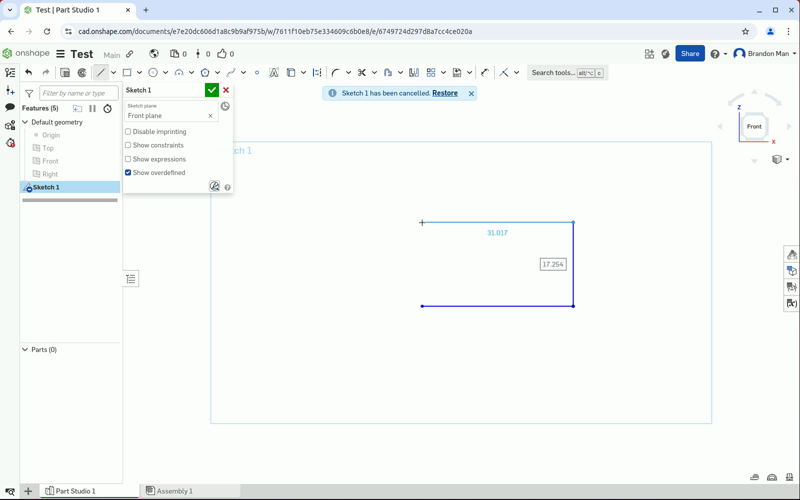
key_up(shift)
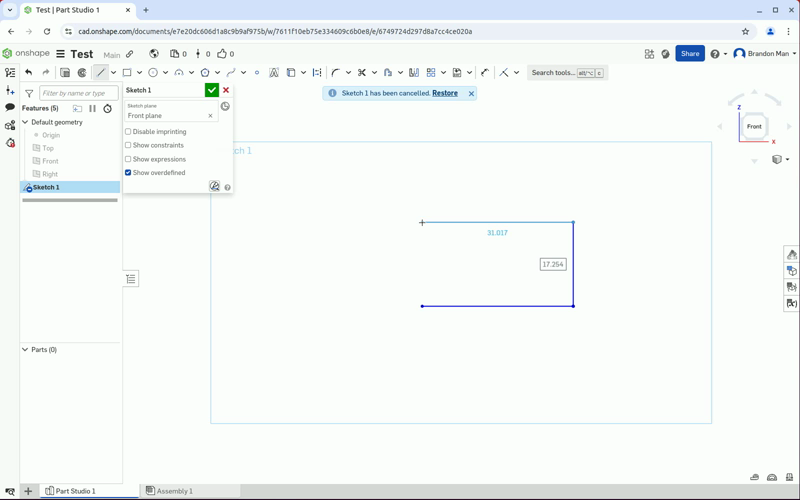
key_down(shift)
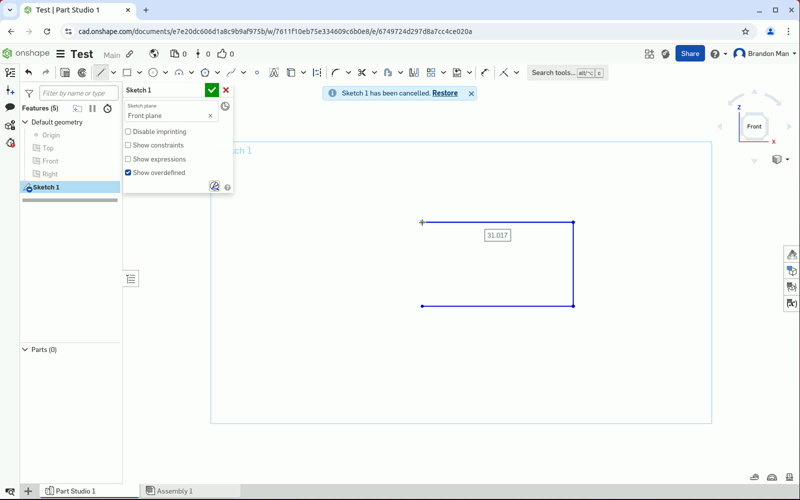
mouse_move(422, 306)
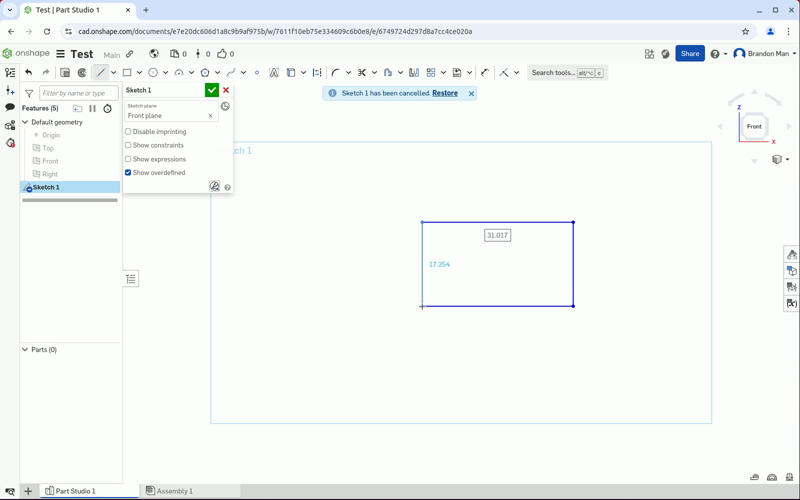
key_up(shift)
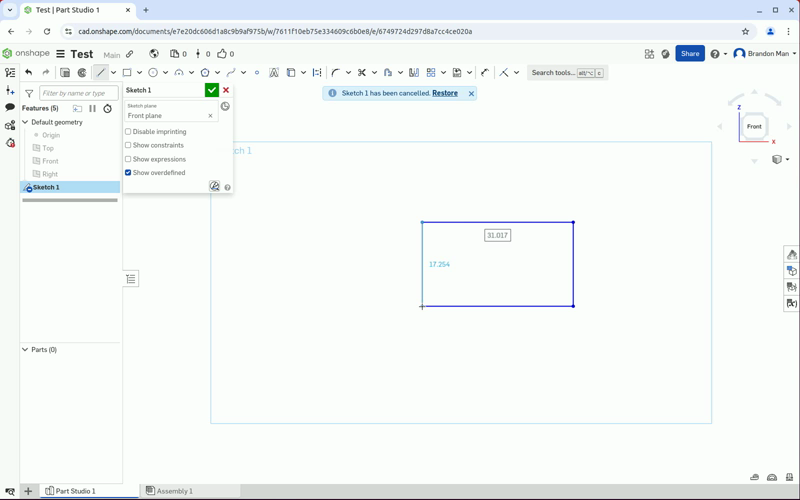
click(422, 306)
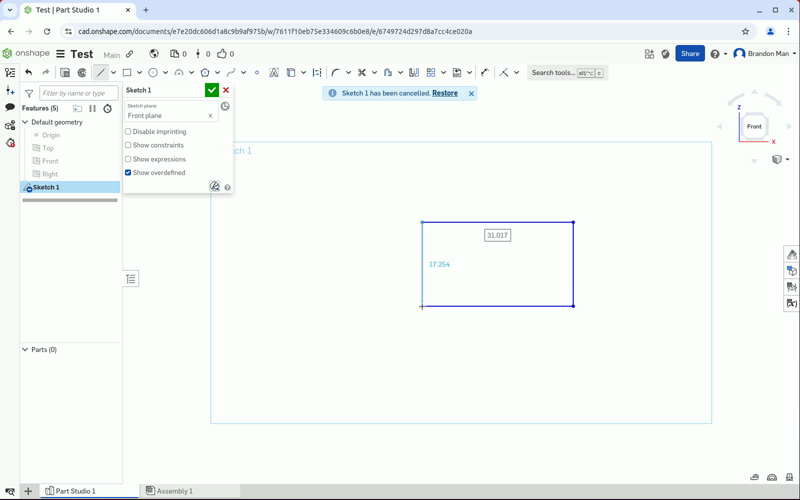
key(esc)
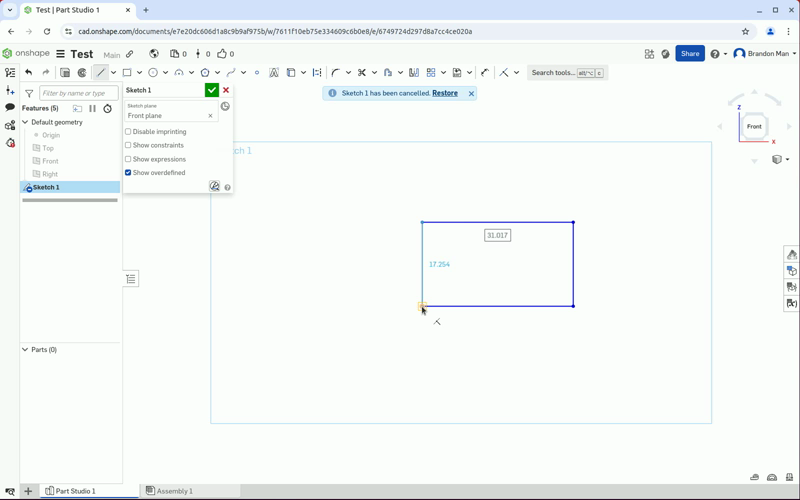
mouse_move(543, 250)
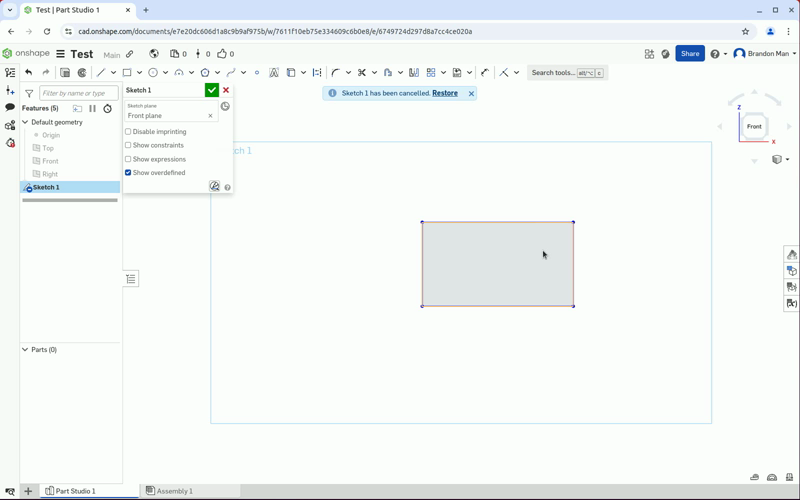
click(543, 250)
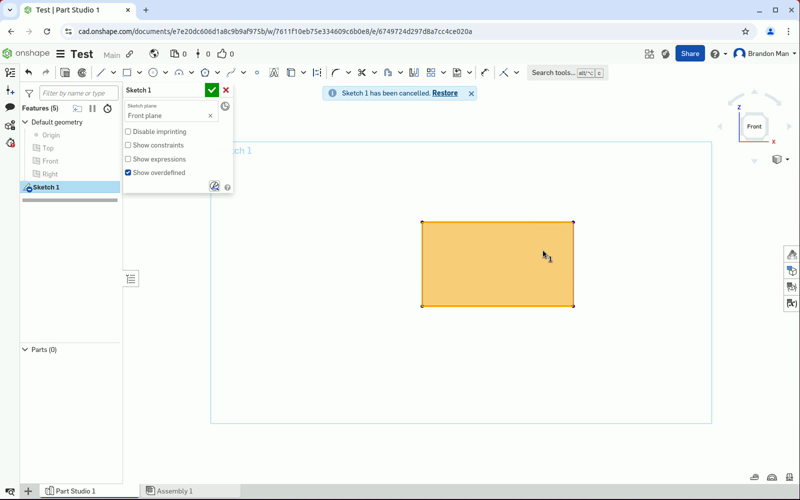
mouse_move(73, 352)
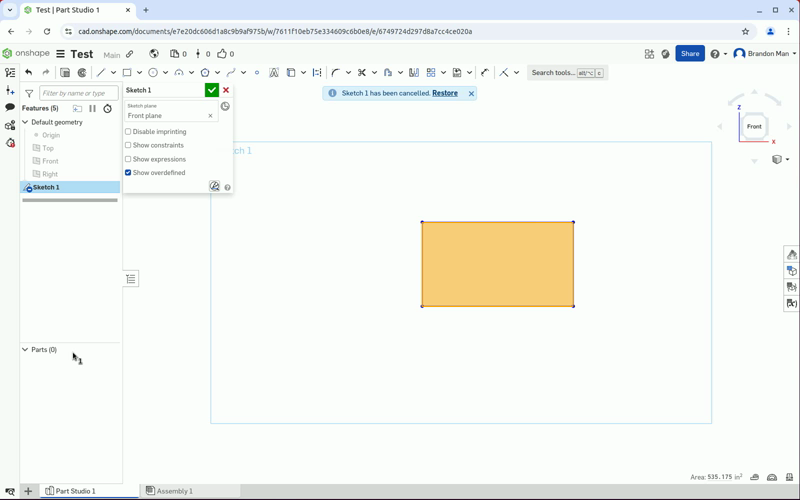
key(shift+y)
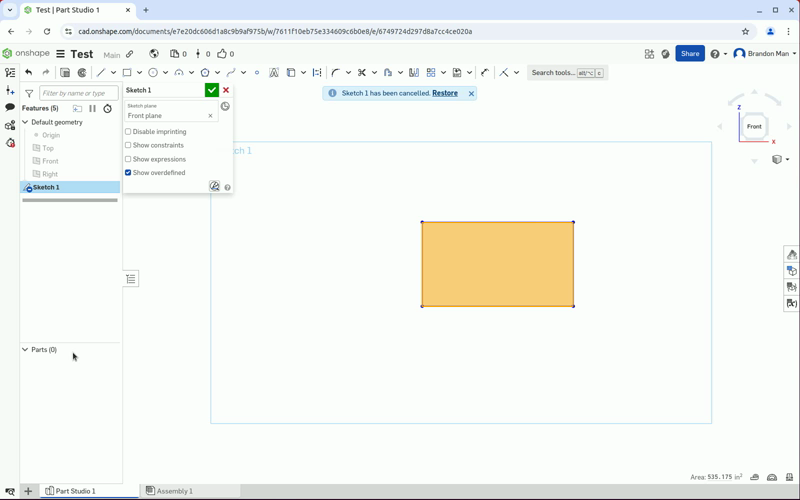
key(shift+e)
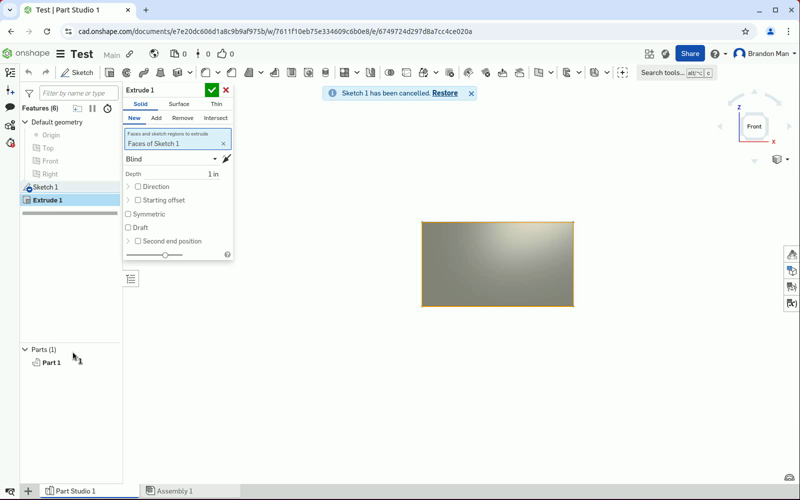
mouse_move(143, 106)
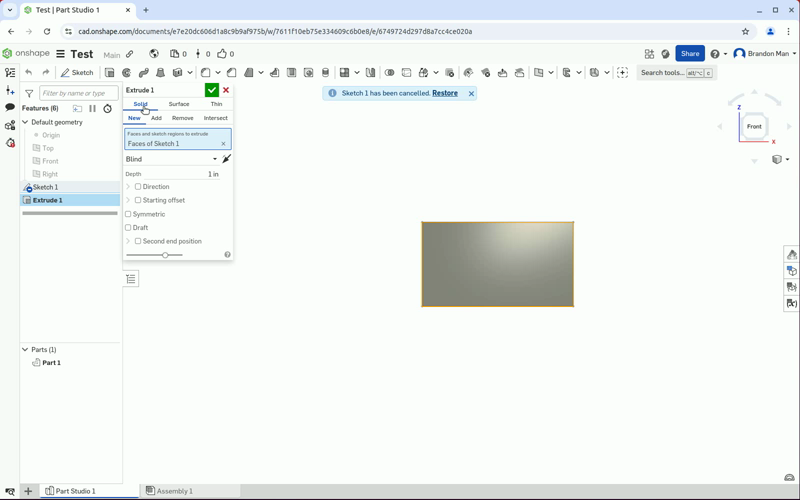
click(143, 106)
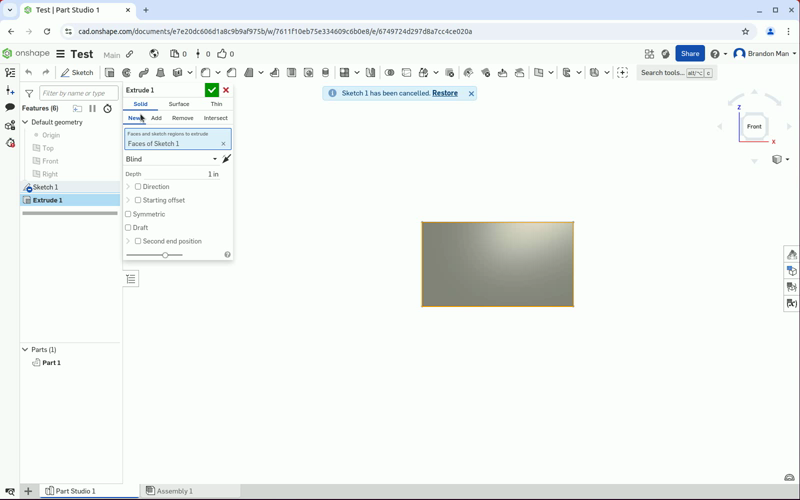
mouse_move(137, 120)
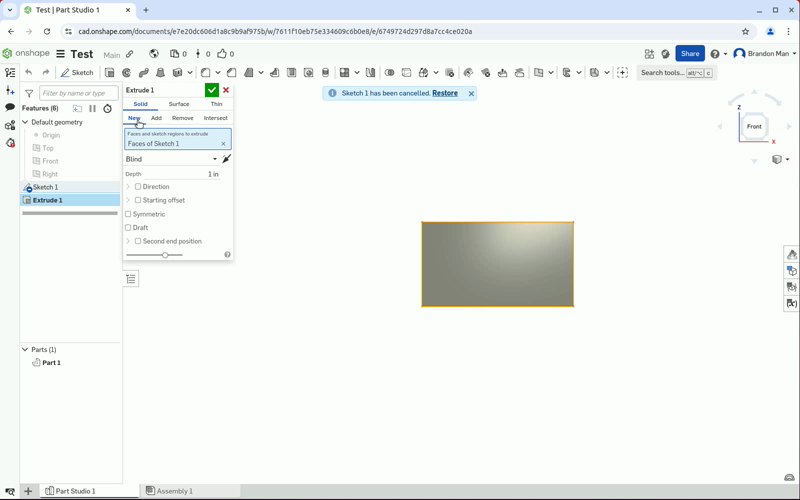
click(137, 120)
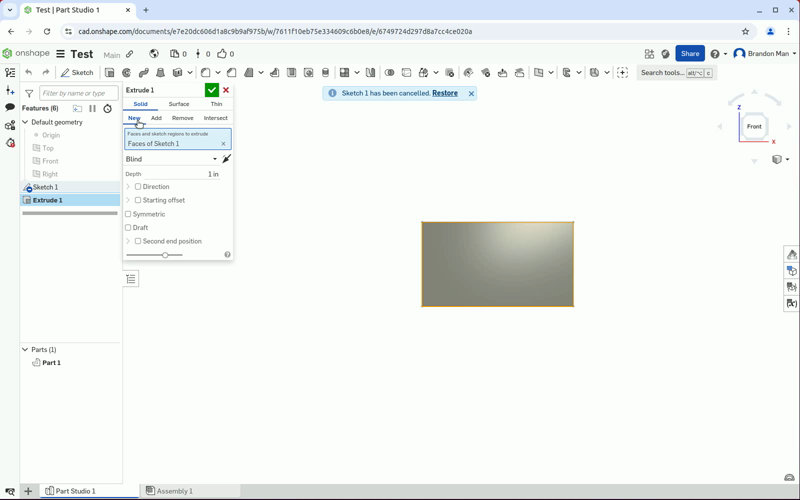
key(tab, 4)
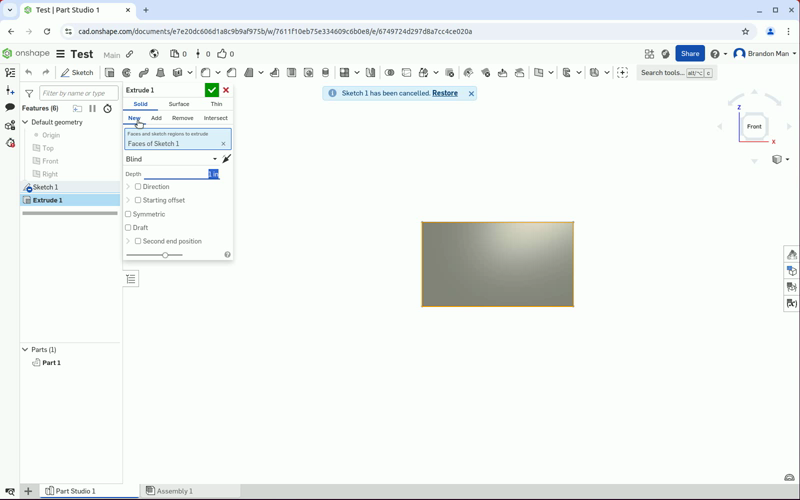
text(2.407)
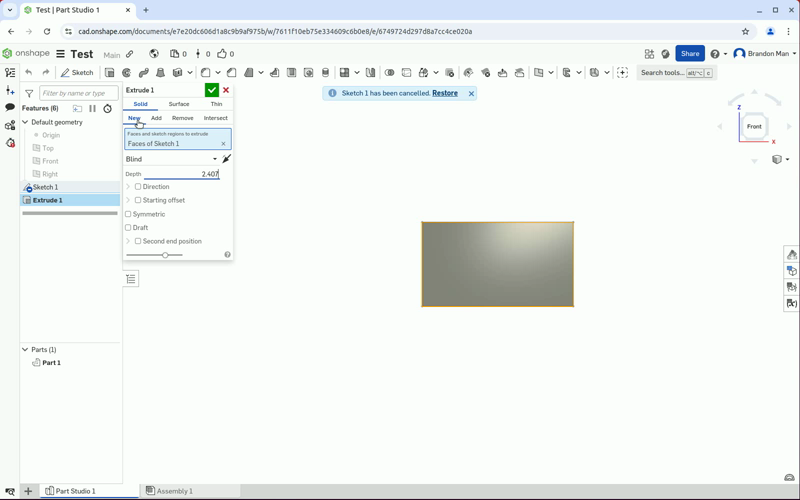
key(enter)
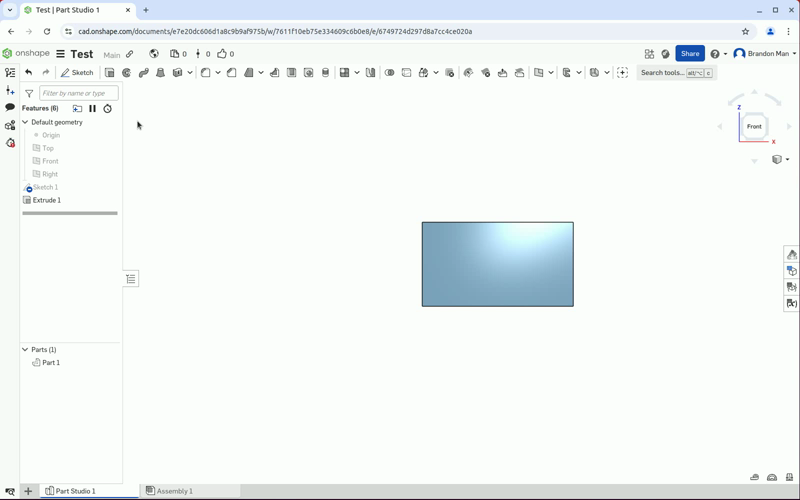
key(shift+h)
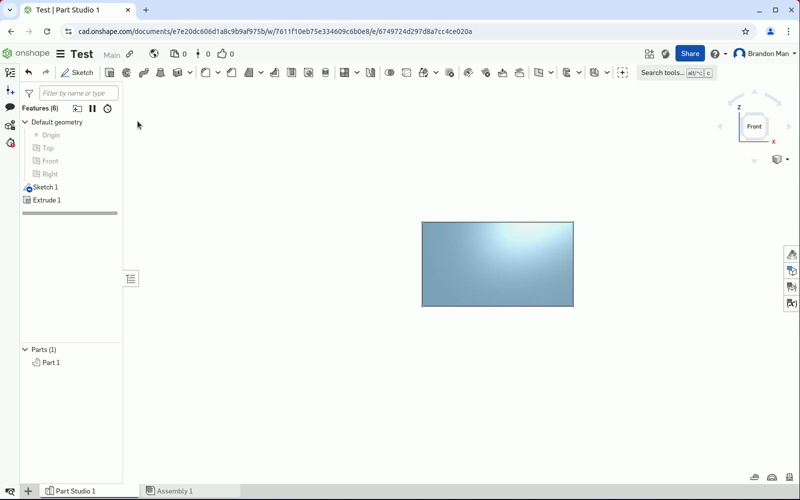
key(shift+h)
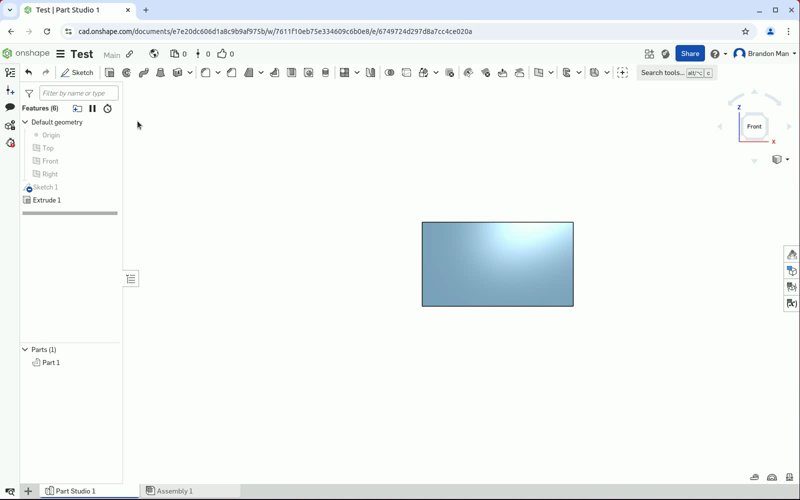
mouse_move(73, 189)
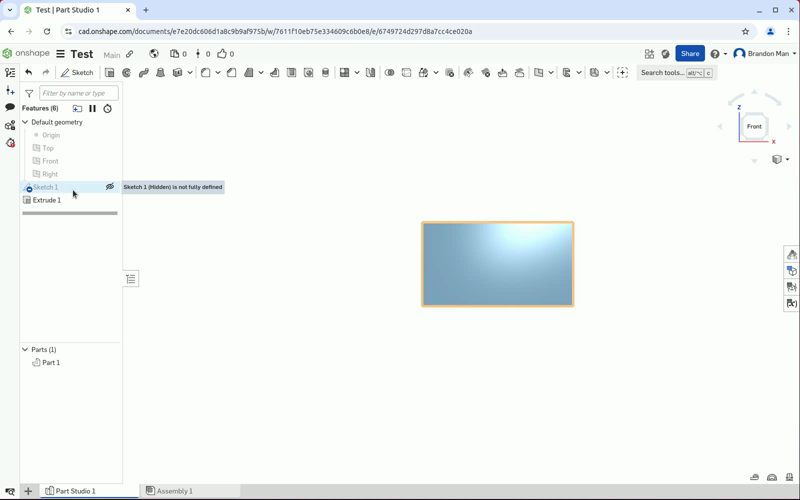
click(73, 189)
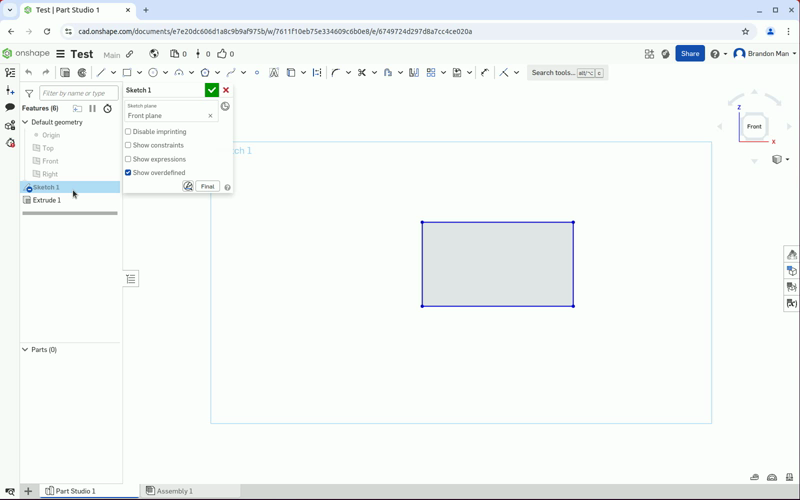
mouse_move(229, 92)
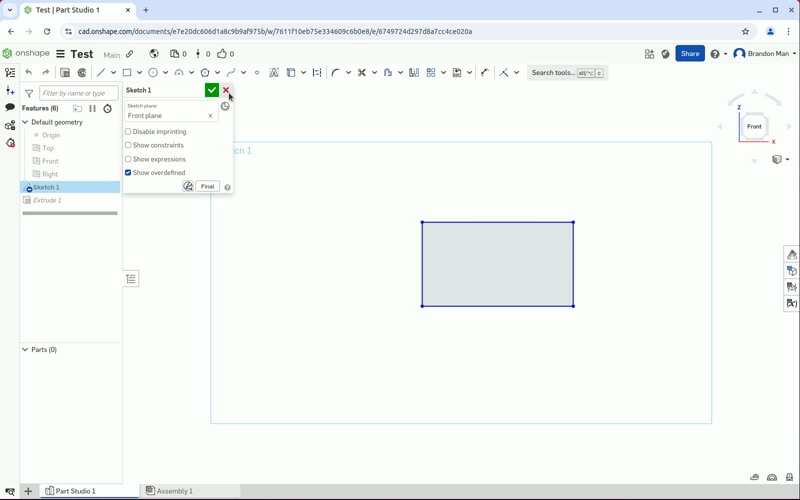
click(229, 92)
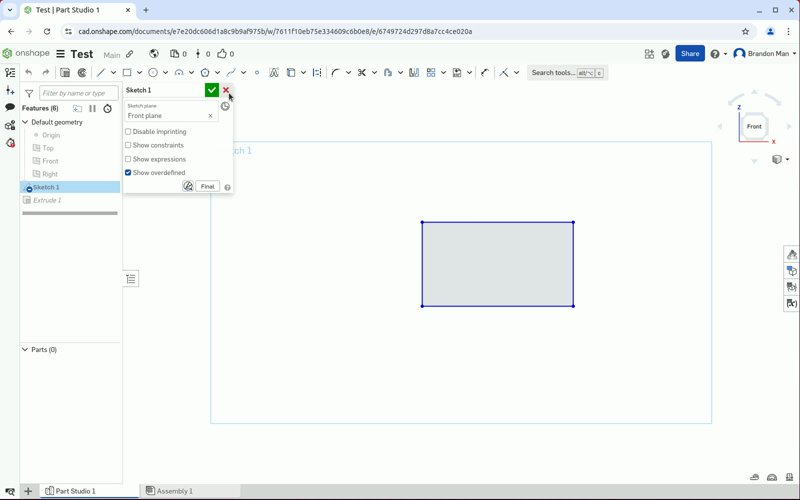
key(shift+s)
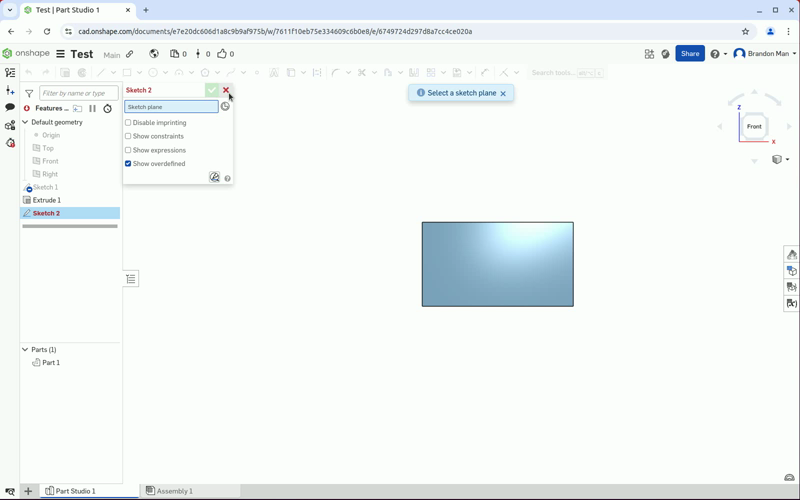
mouse_move(73, 163)
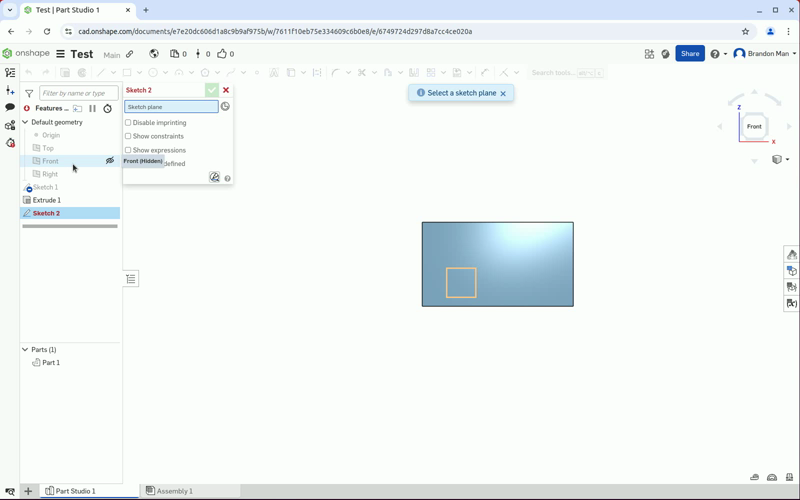
click(73, 163)
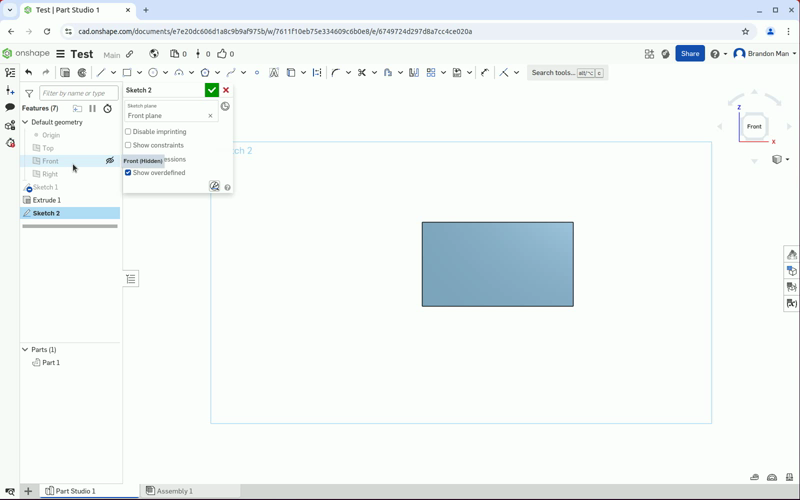
mouse_move(73, 352)
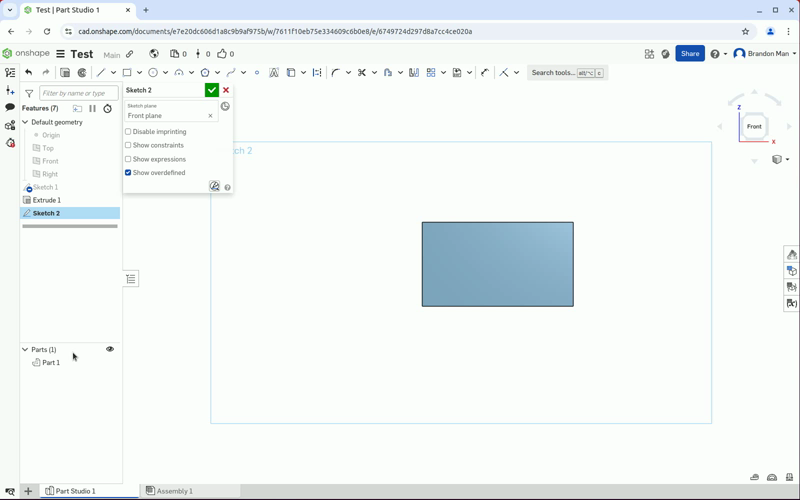
key(y)
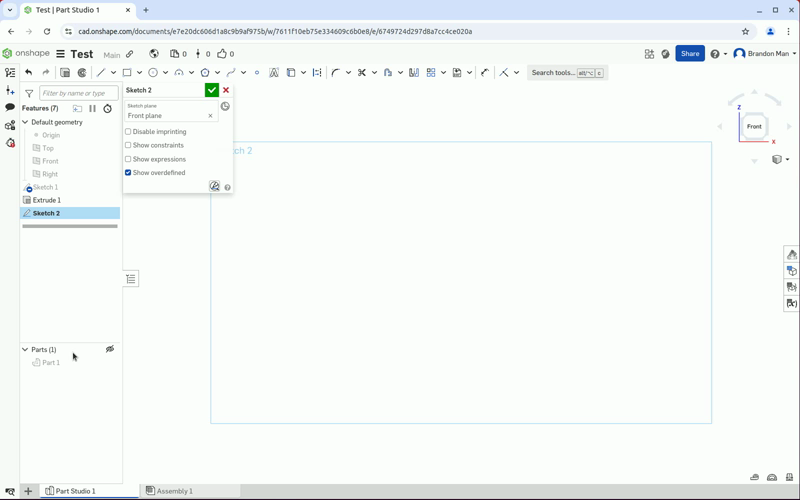
key(l)
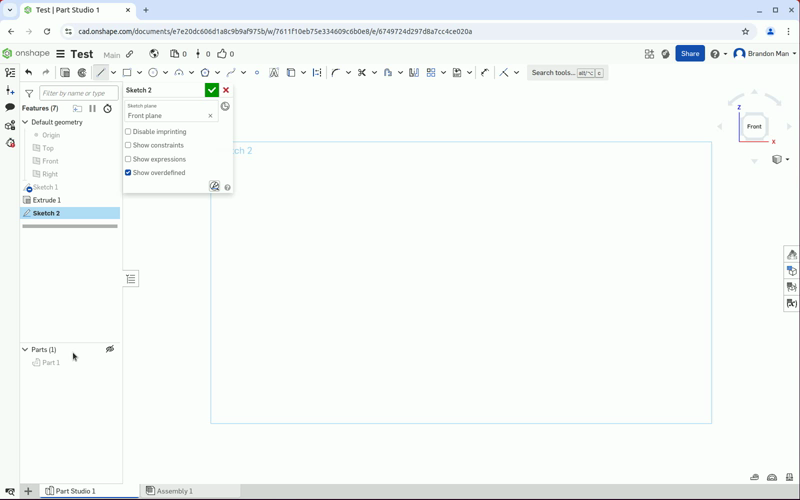
key_down(shift)
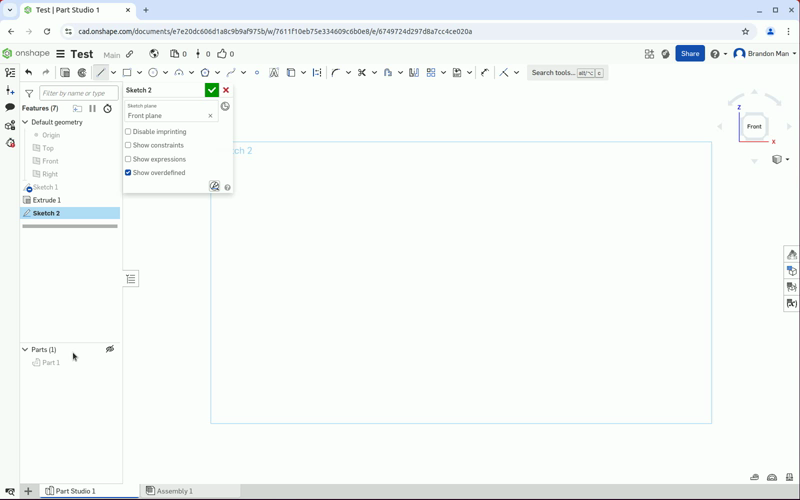
mouse_move(422, 306)
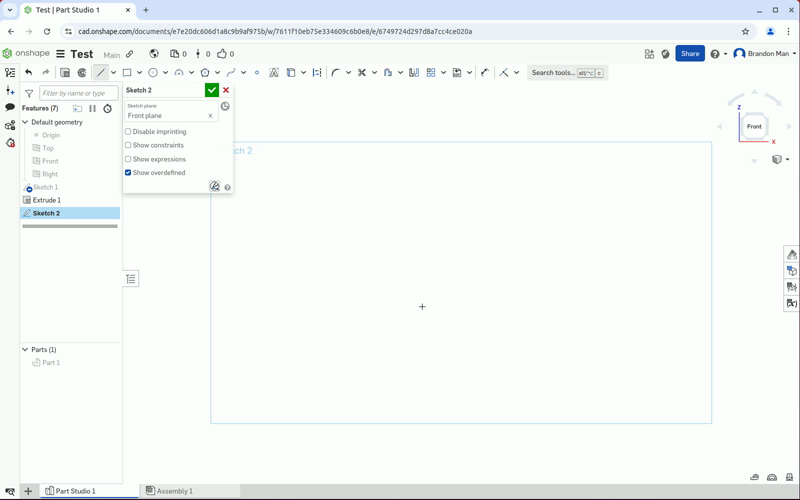
click(422, 306)
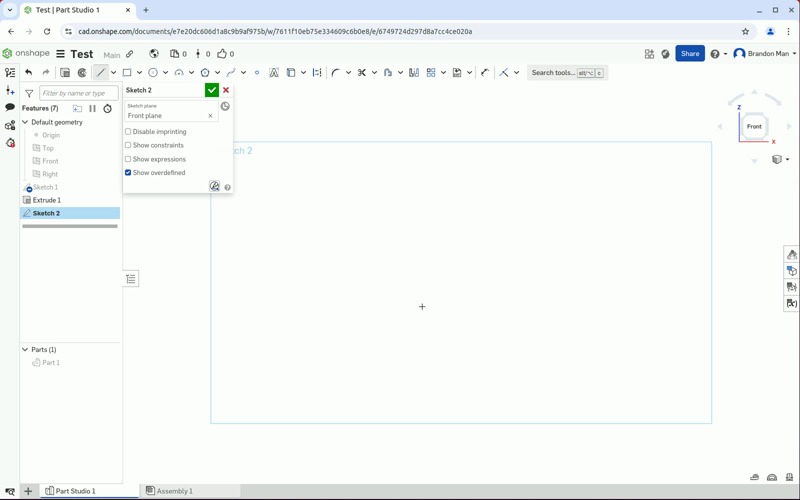
key_up(shift)
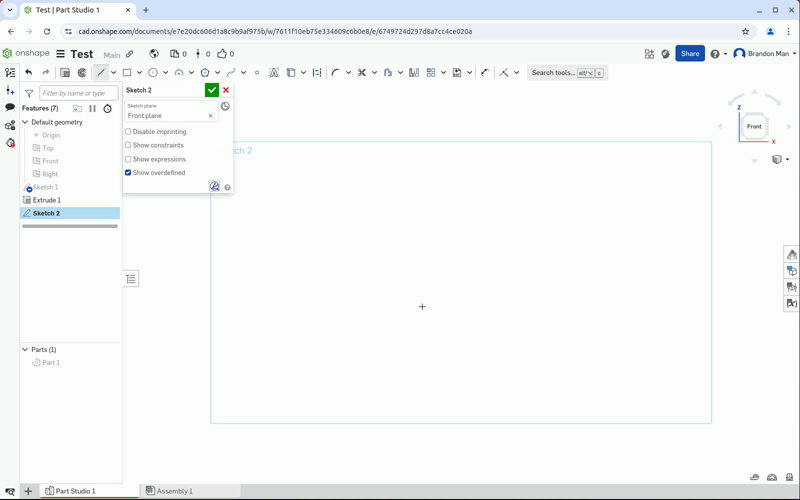
key_down(shift)
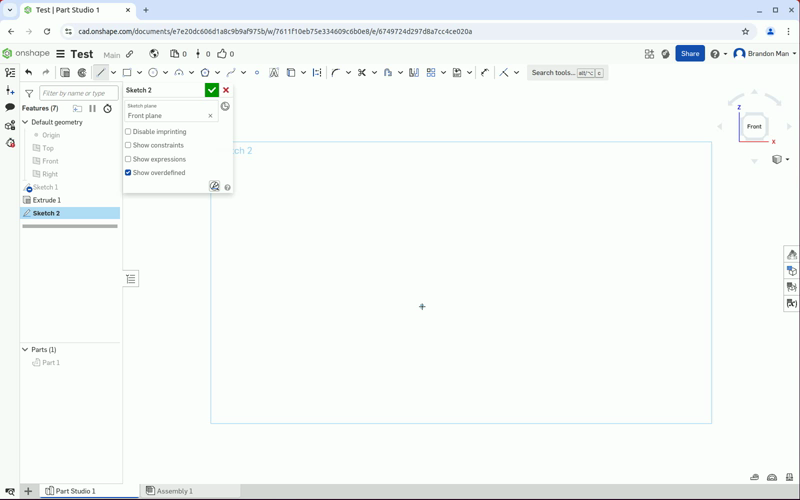
mouse_move(573, 306)
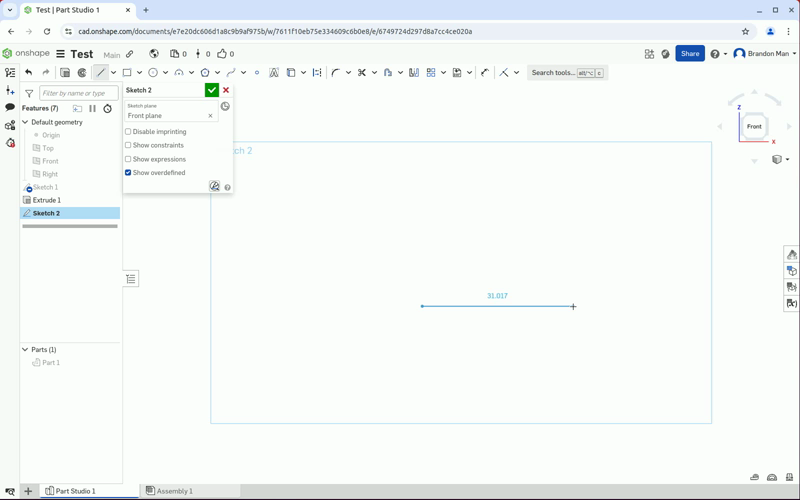
click(573, 306)
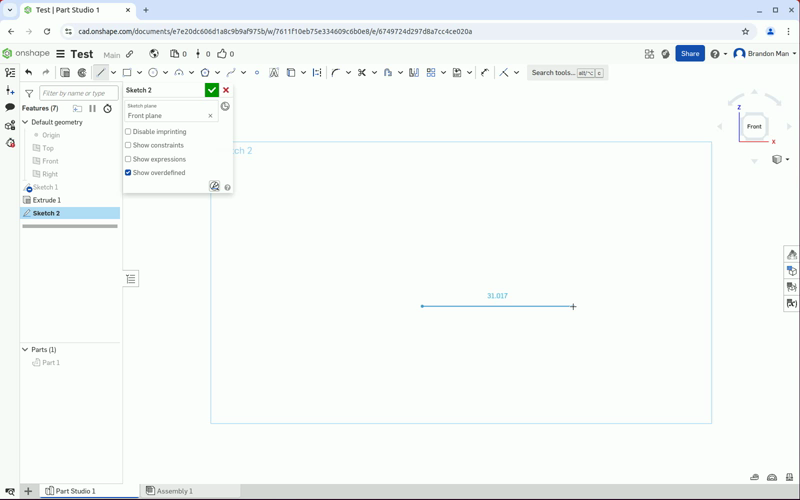
key_up(shift)
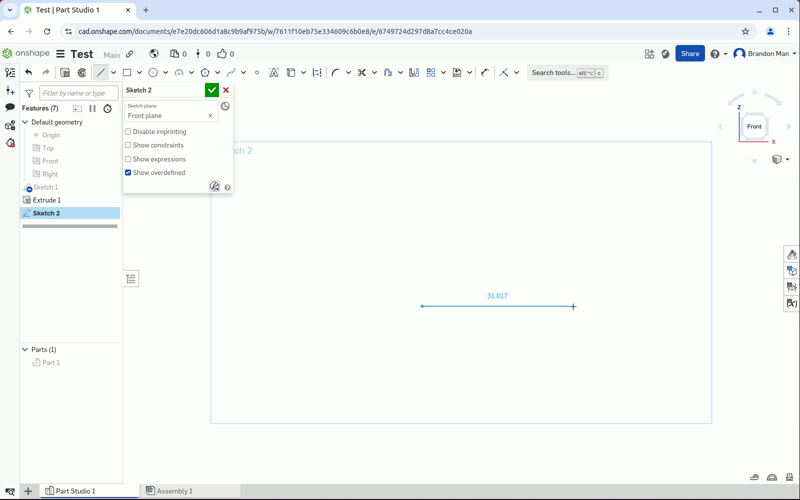
key_down(shift)
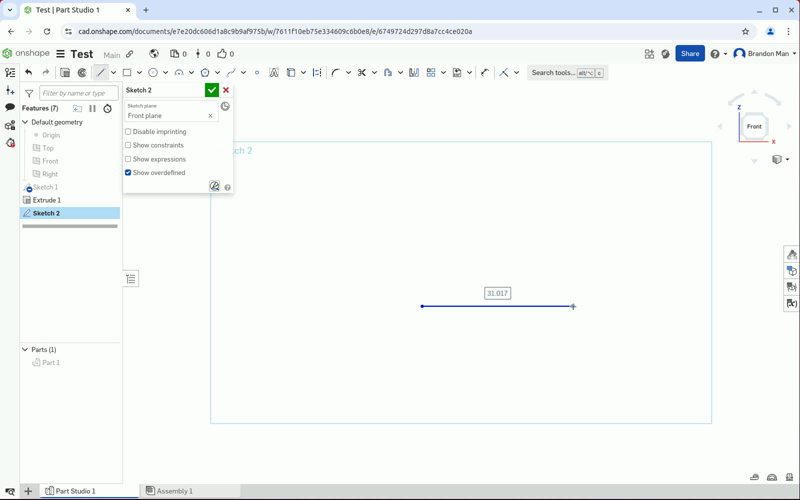
mouse_move(573, 222)
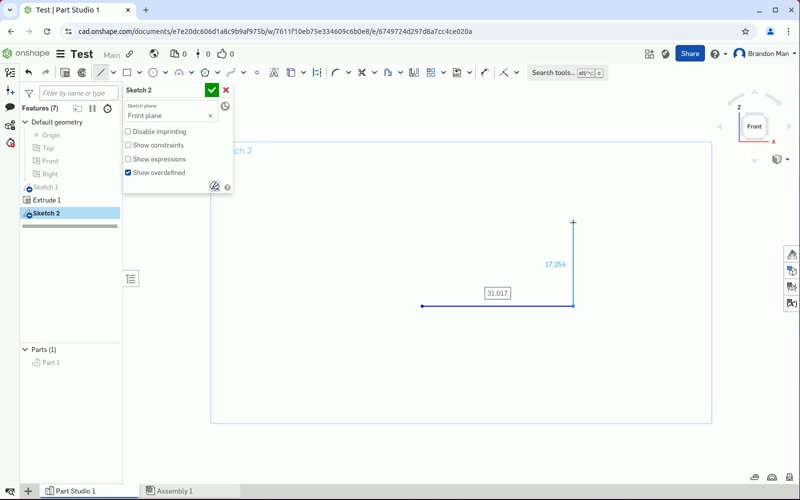
click(573, 222)
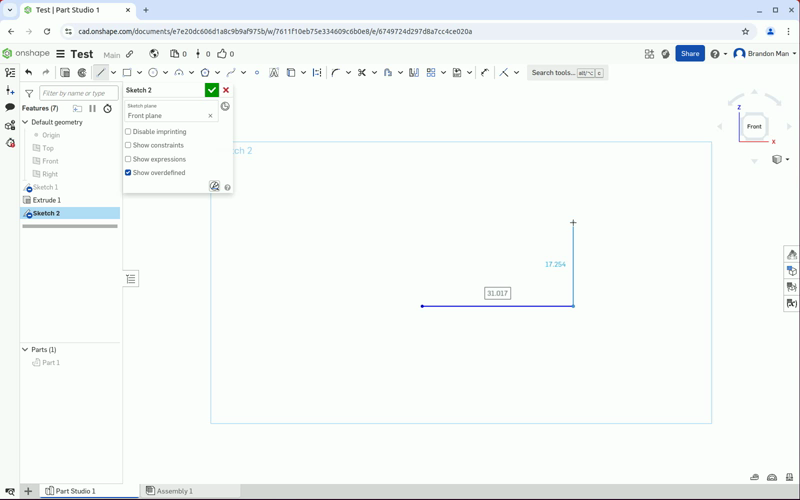
key_up(shift)
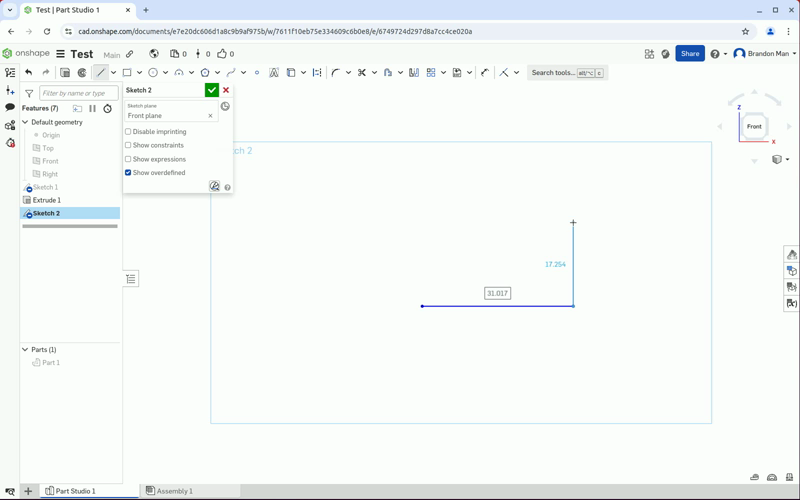
key_down(shift)
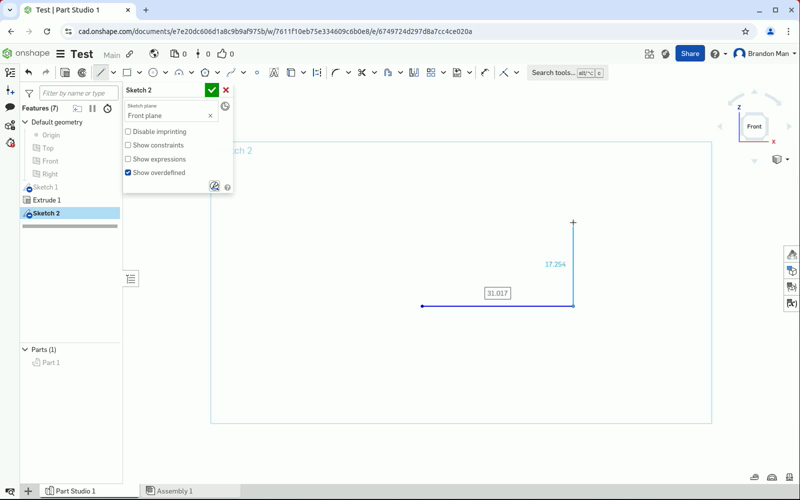
mouse_move(422, 222)
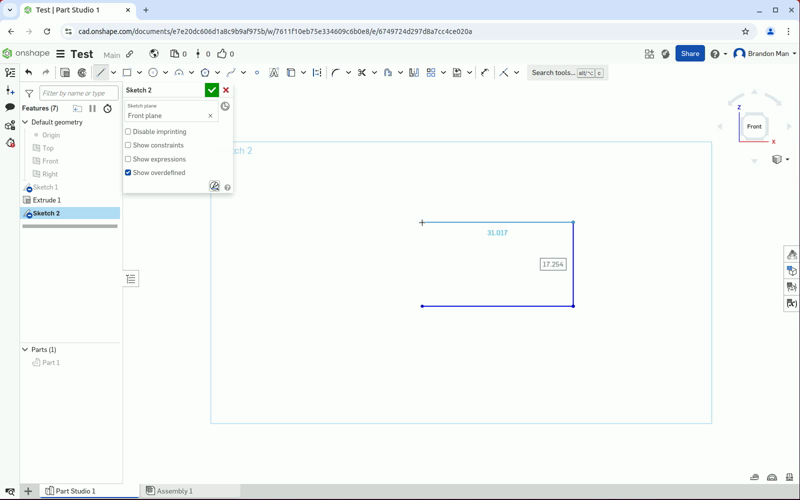
click(422, 222)
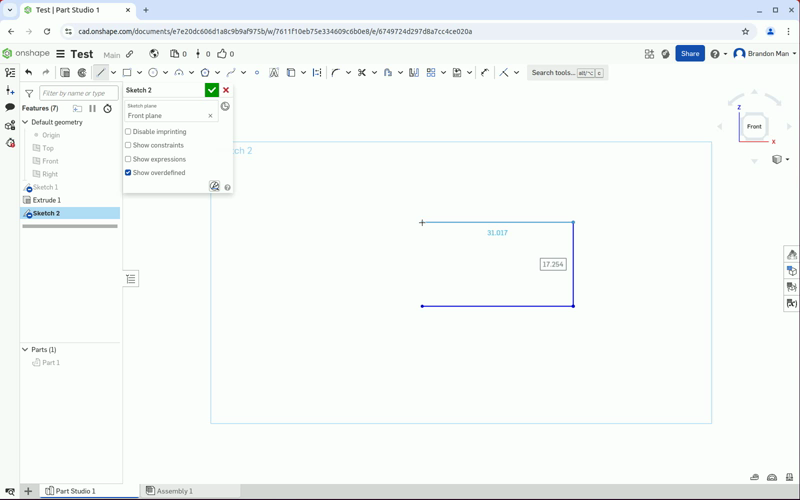
key_up(shift)
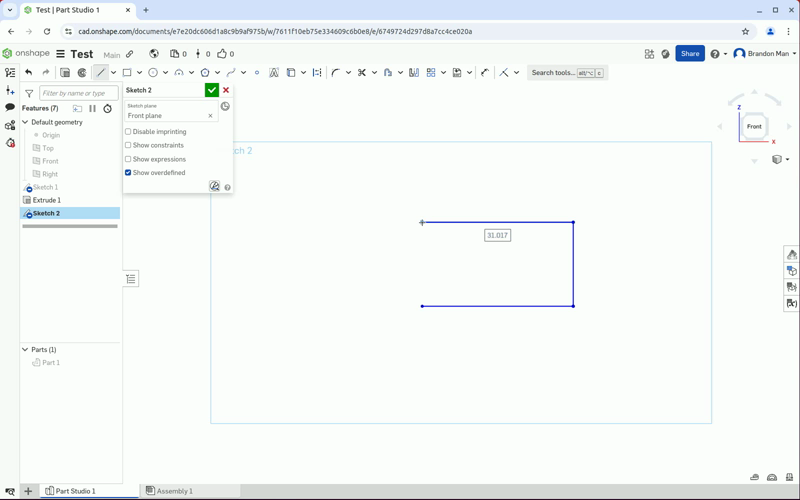
key_down(shift)
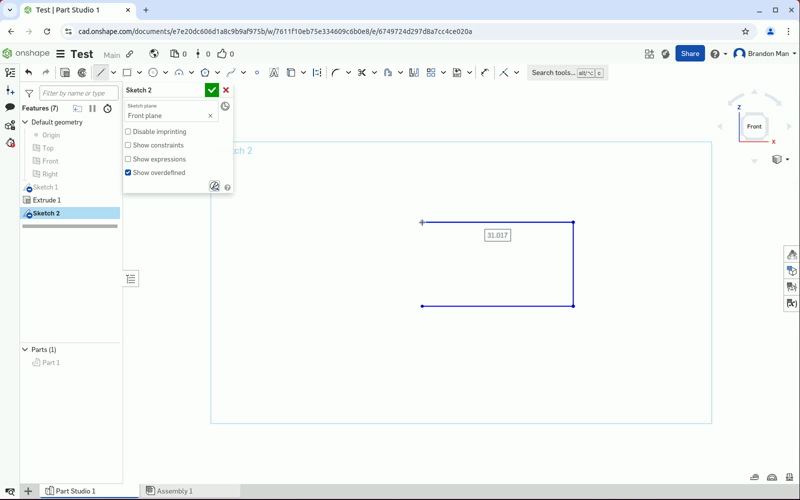
mouse_move(422, 306)
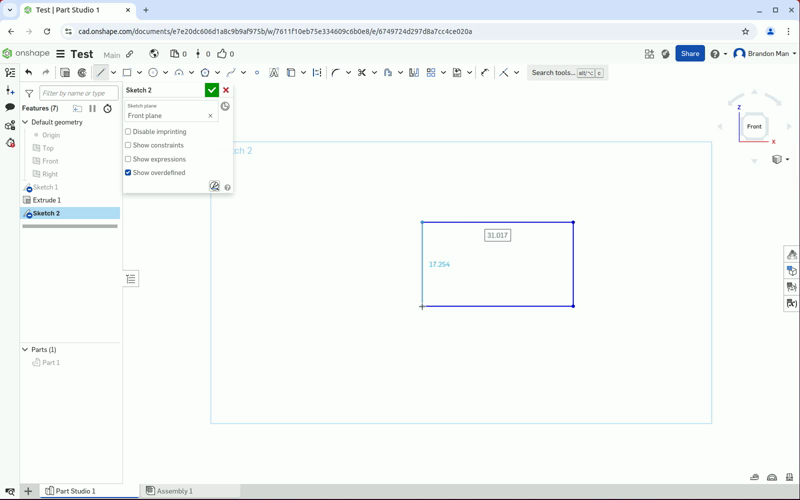
key_up(shift)
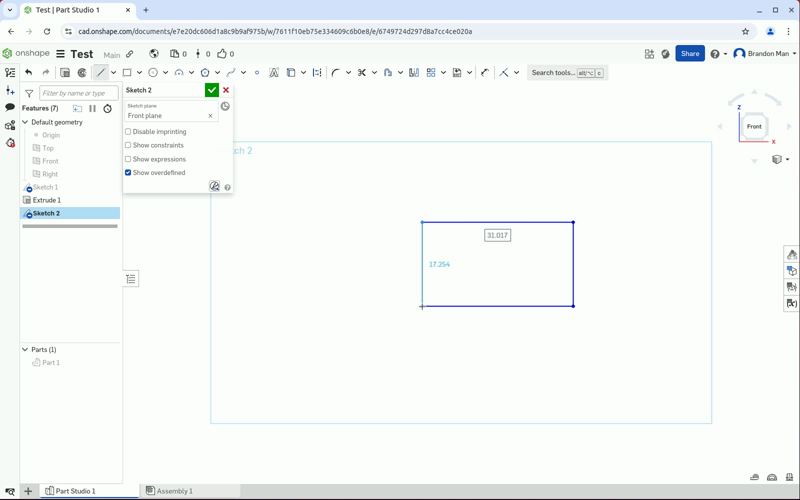
click(422, 306)
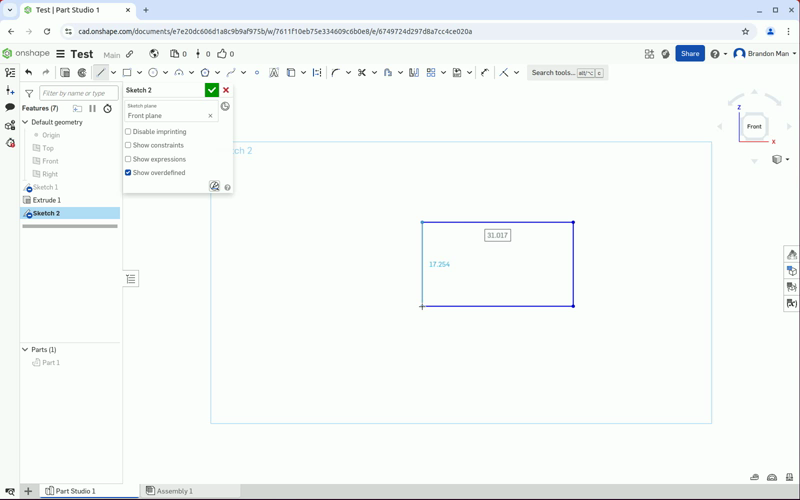
key(esc)
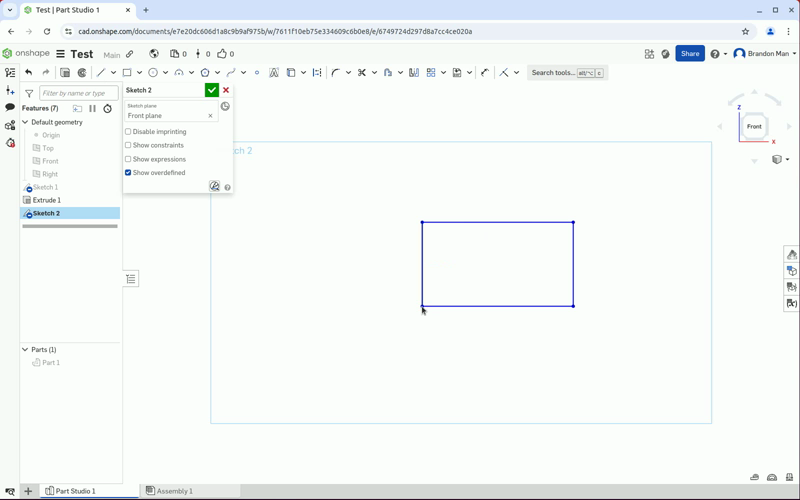
mouse_move(448, 281)
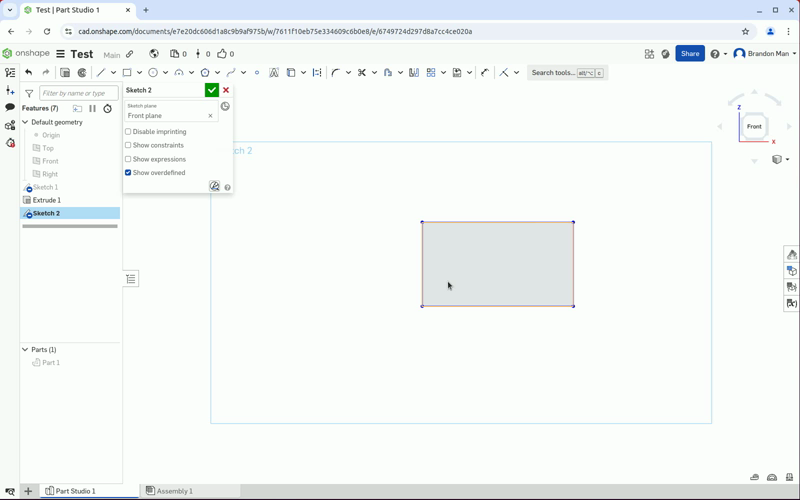
click(448, 281)
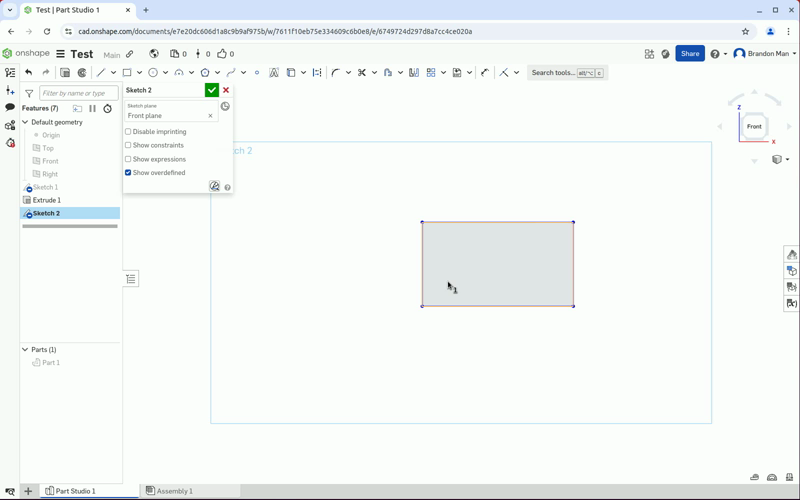
mouse_move(73, 352)
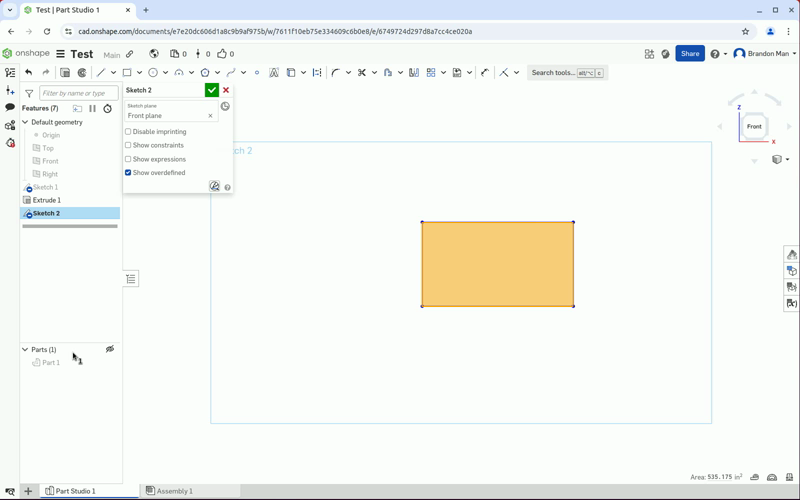
key(shift+y)
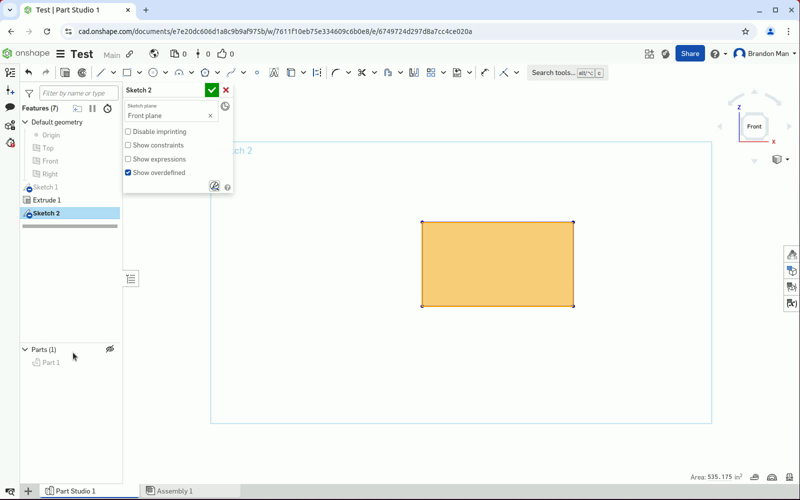
key(shift+e)
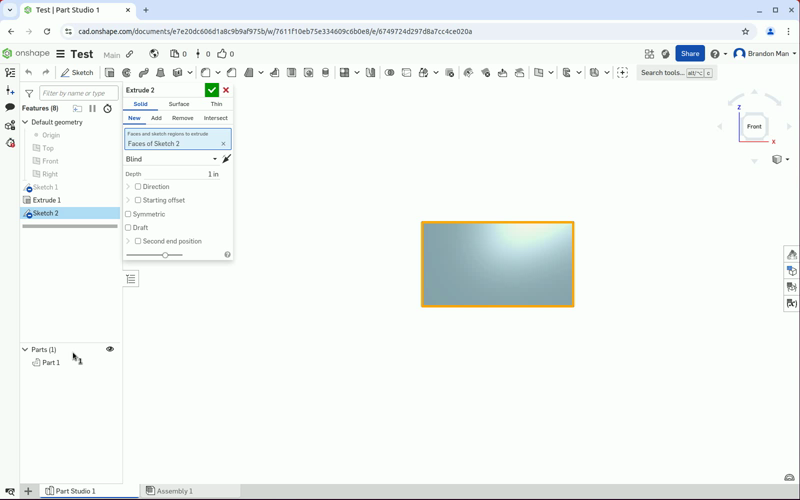
mouse_move(143, 106)
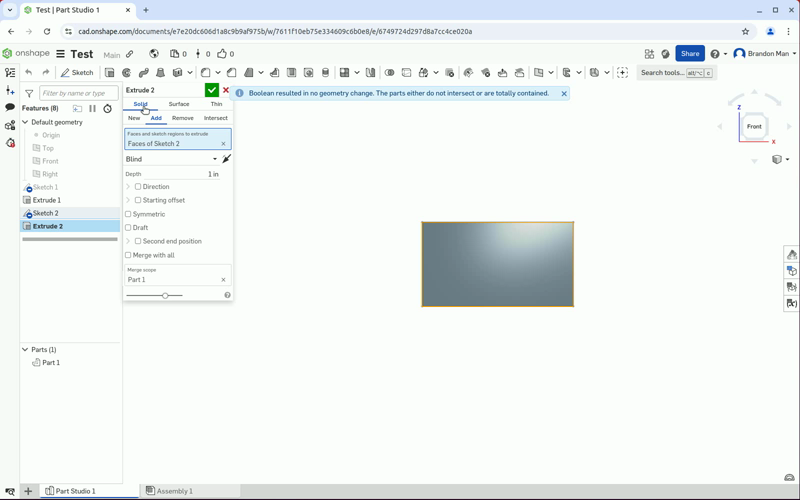
click(143, 106)
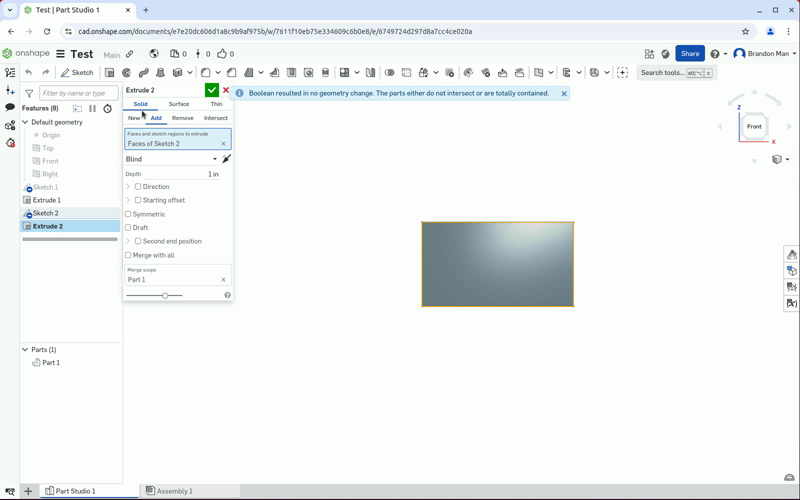
mouse_move(137, 120)
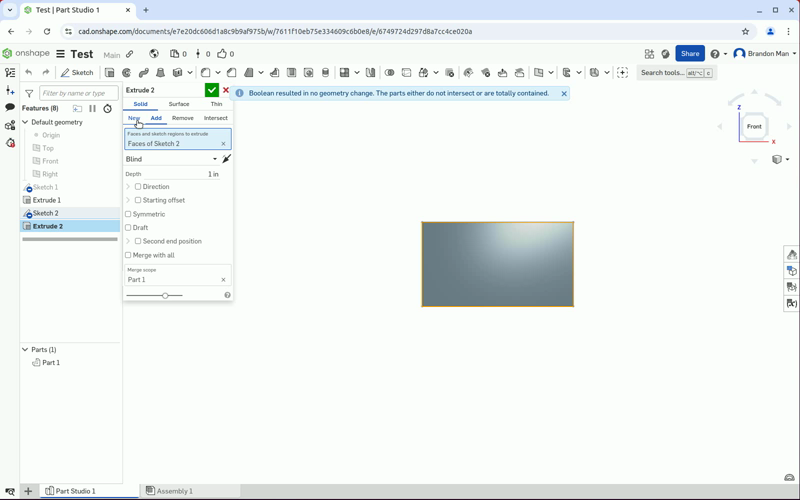
click(137, 120)
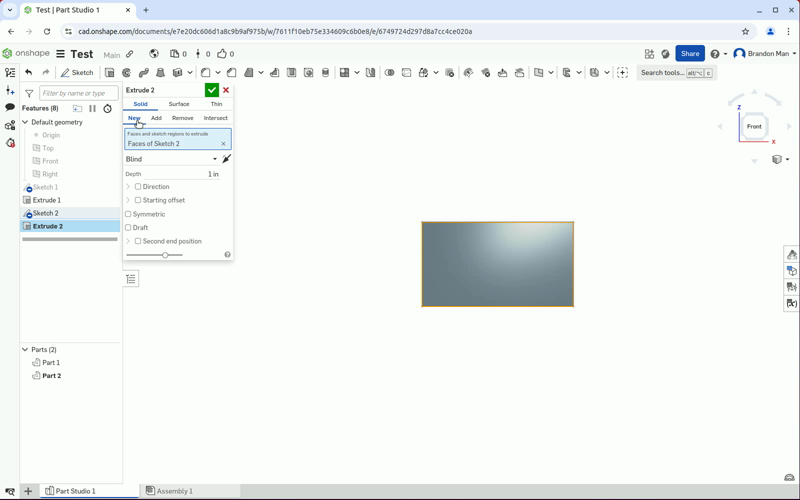
key(tab, 4)
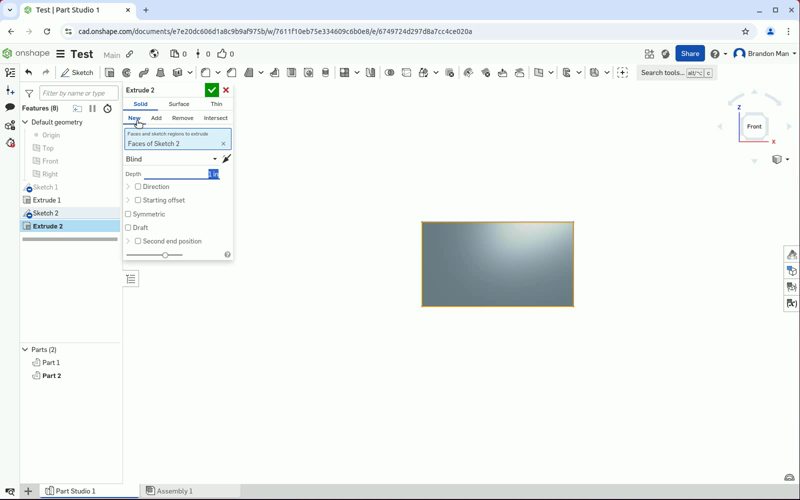
text(5.777)
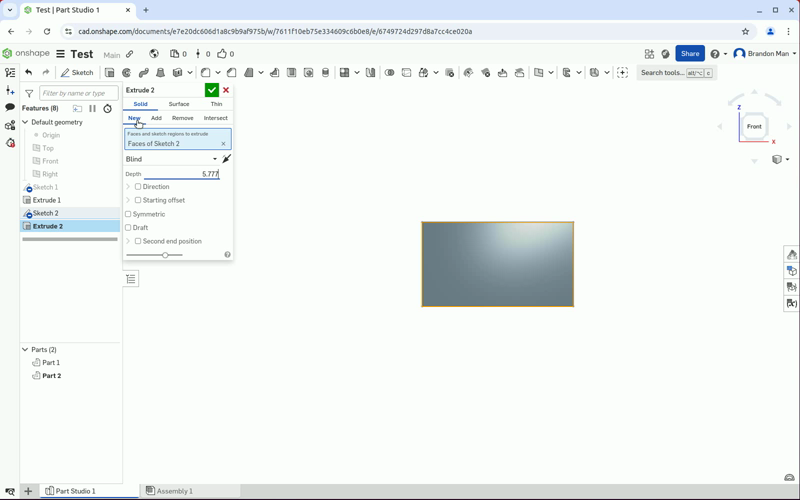
key(enter)
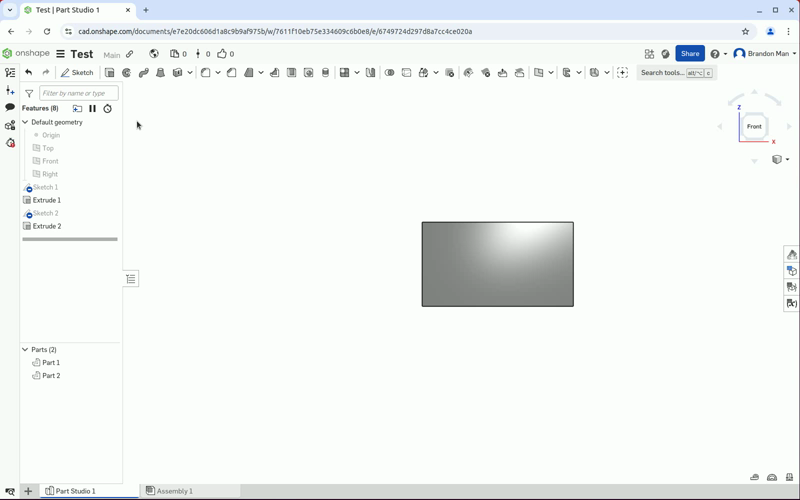
key(shift+h)
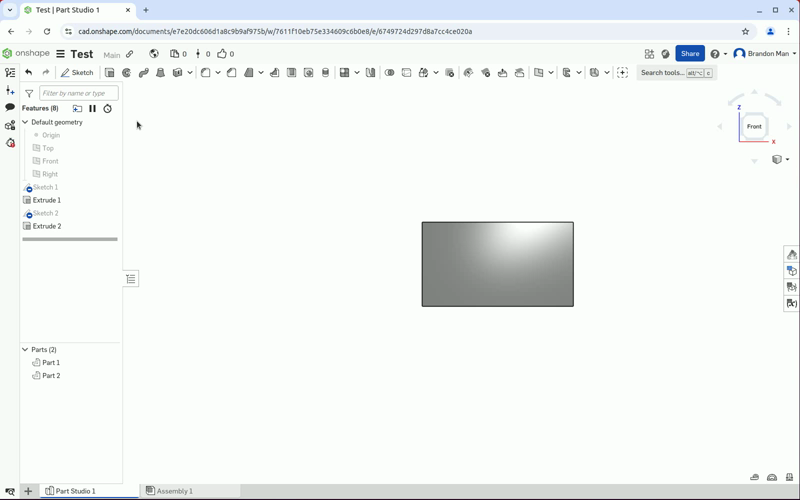
key(shift+h)
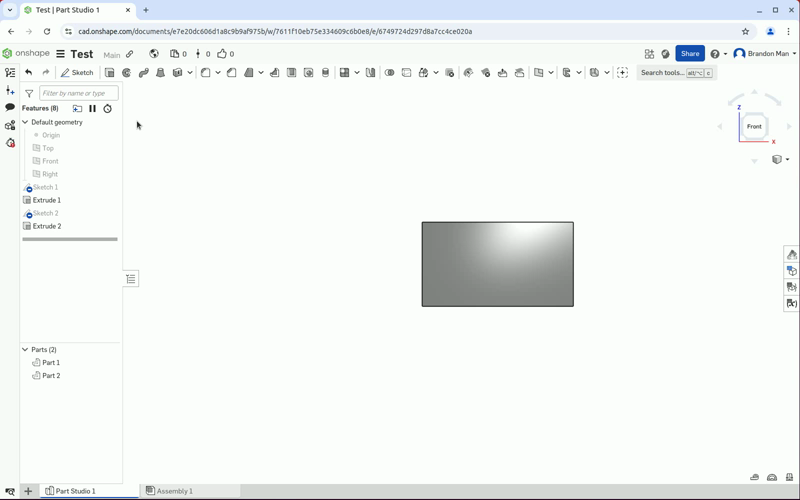
mouse_move(73, 189)
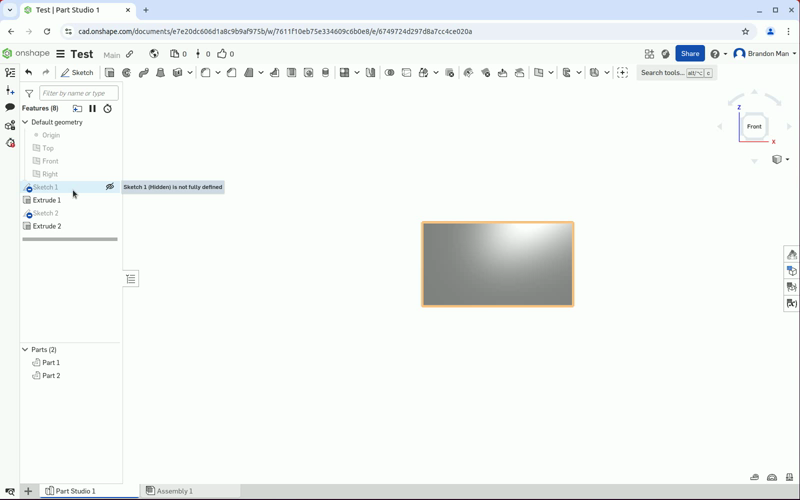
click(73, 189)
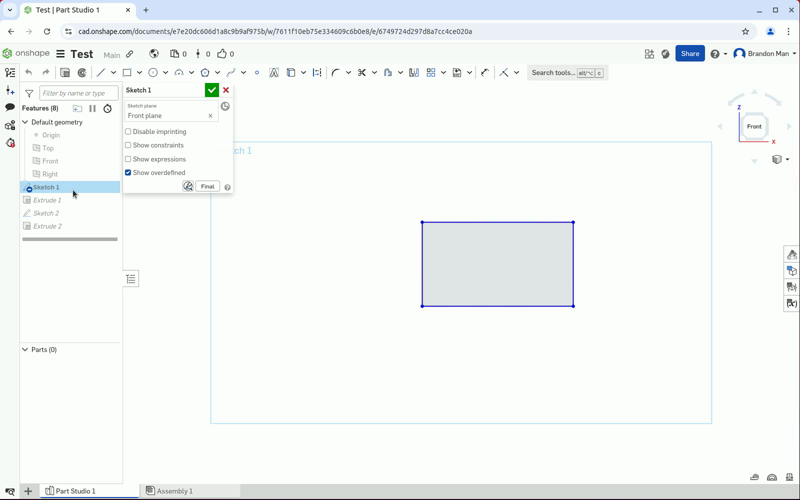
mouse_move(229, 92)
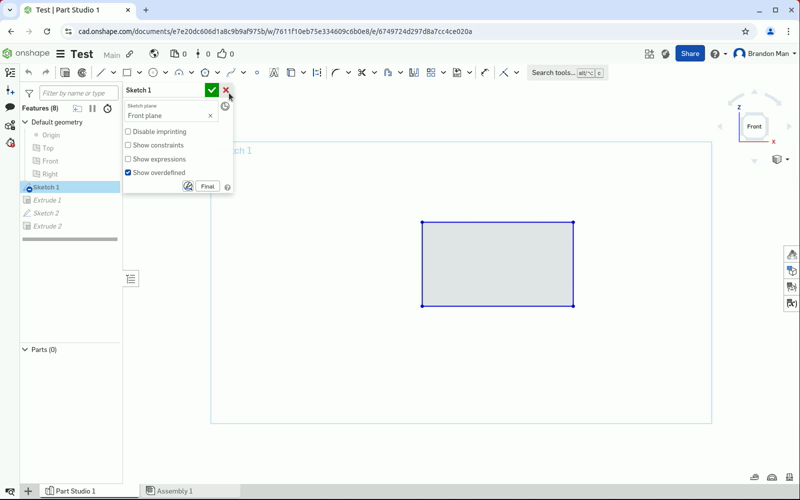
click(229, 92)
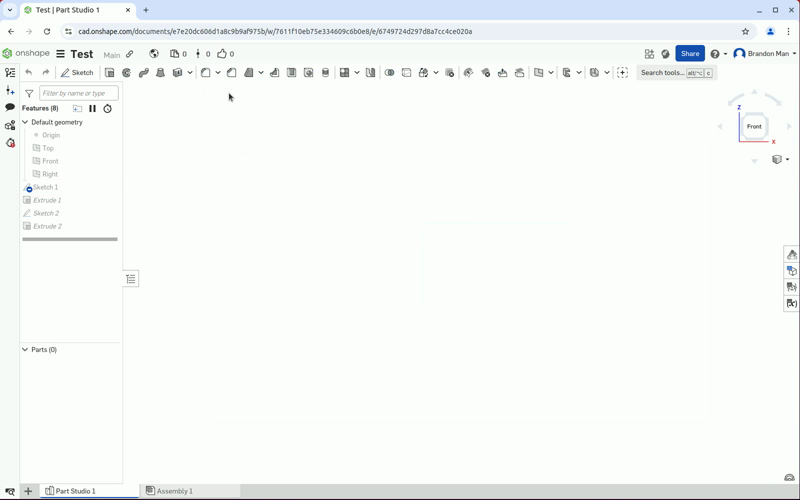
mouse_move(73, 352)
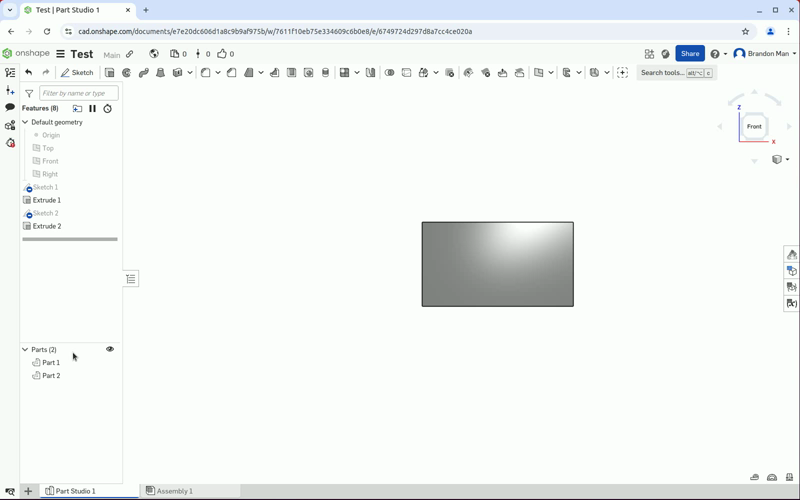
key(y)
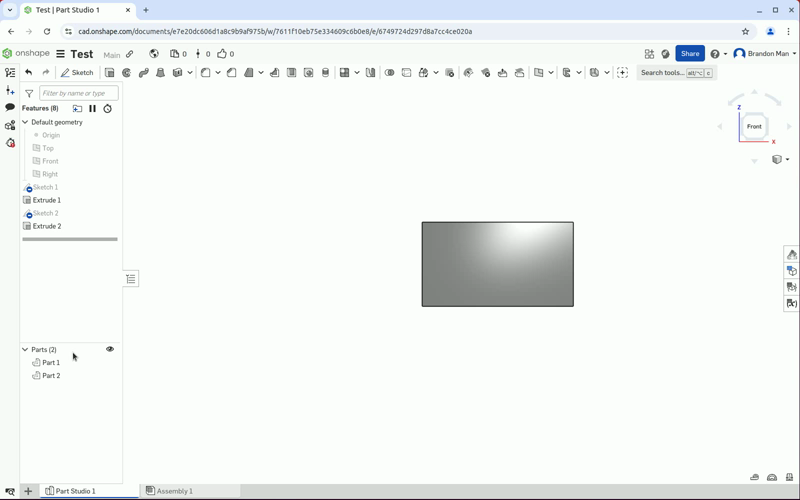
key(shift+p)
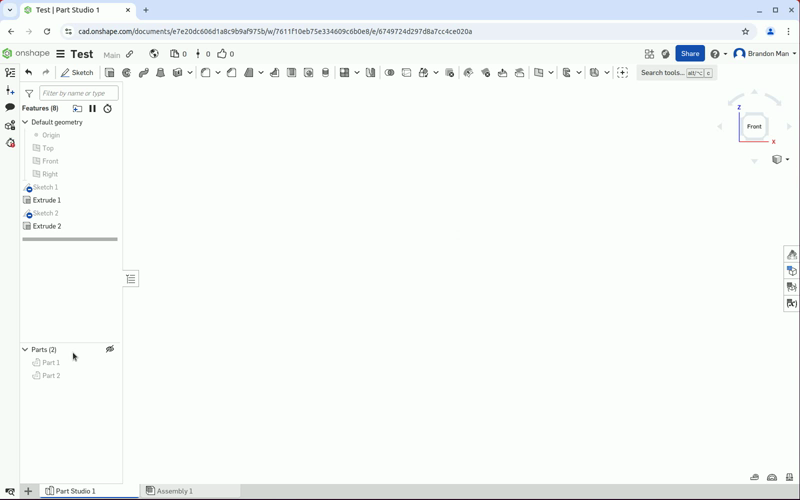
key(space)
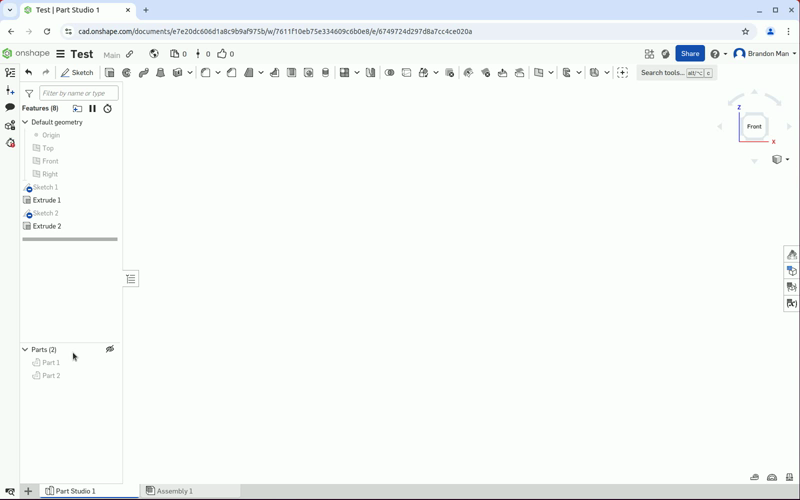
key_down(shift)
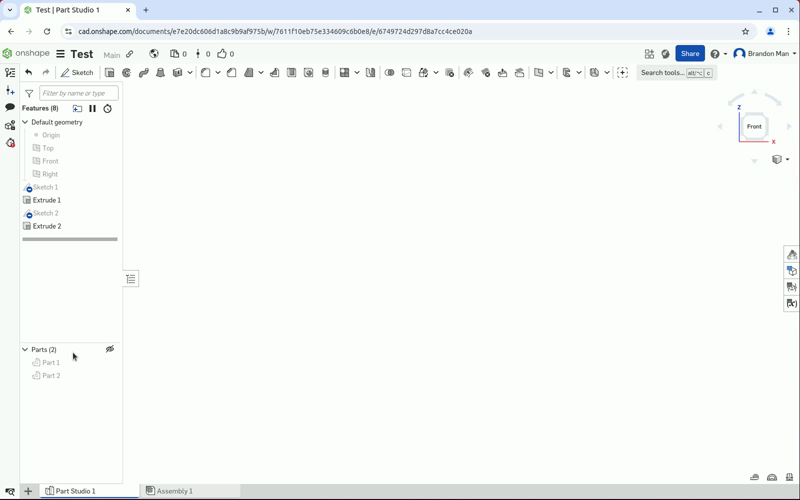
key(down)
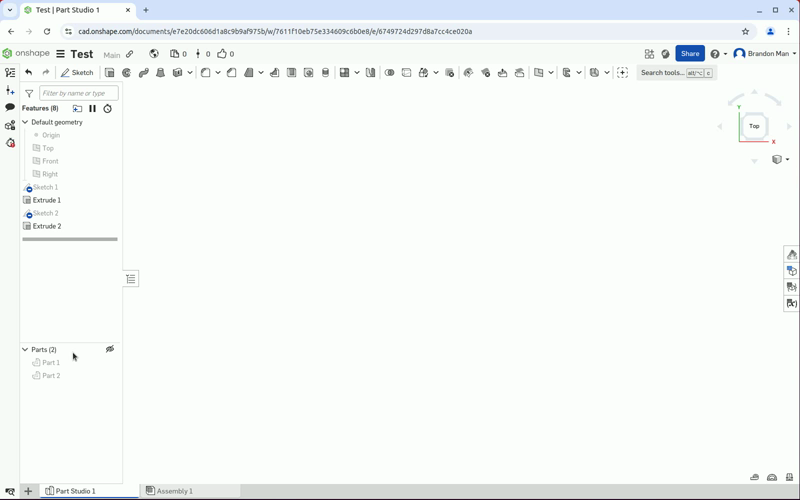
key_up(shift)
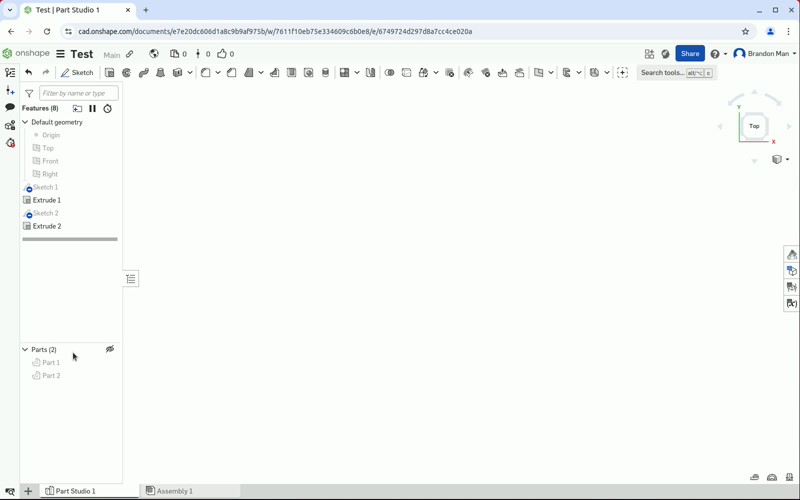
mouse_move(73, 352)
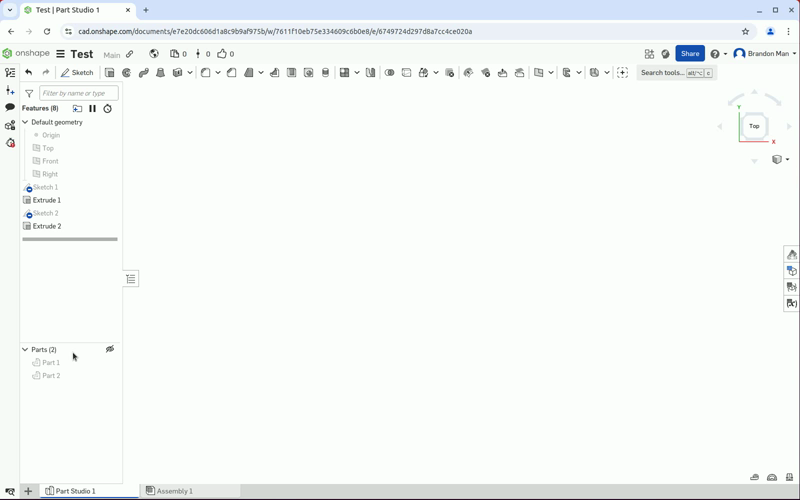
key(shift+y)
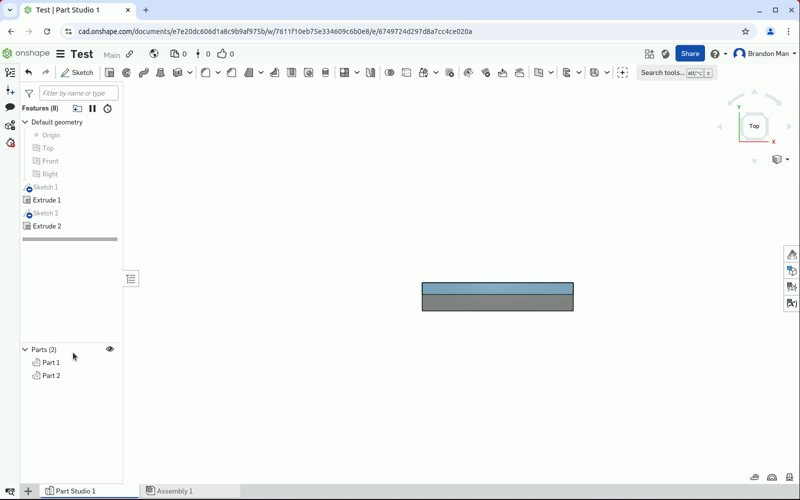
mouse_move(541, 75)
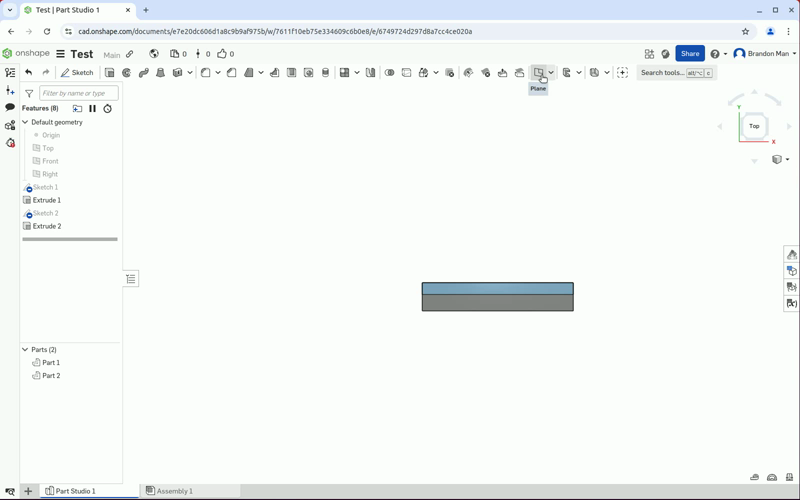
click(541, 75)
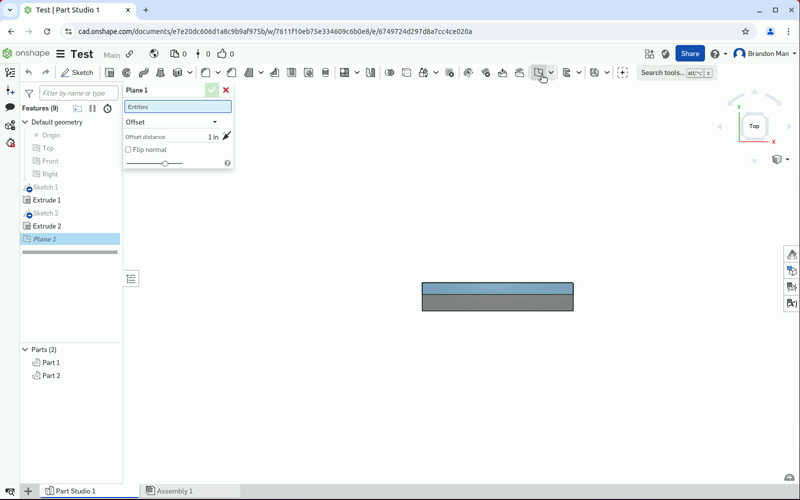
mouse_move(73, 150)
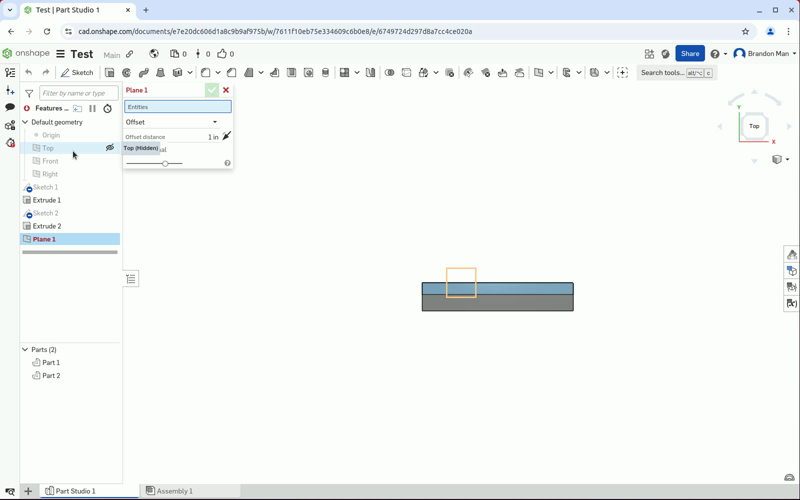
click(73, 150)
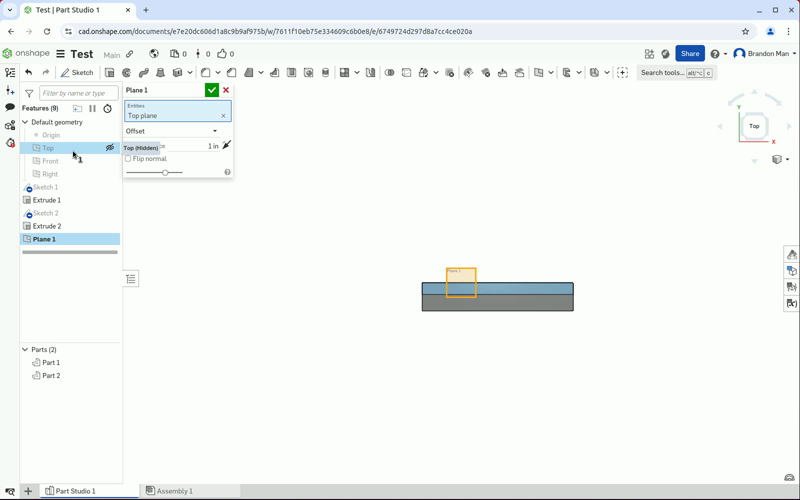
key(tab, 2)
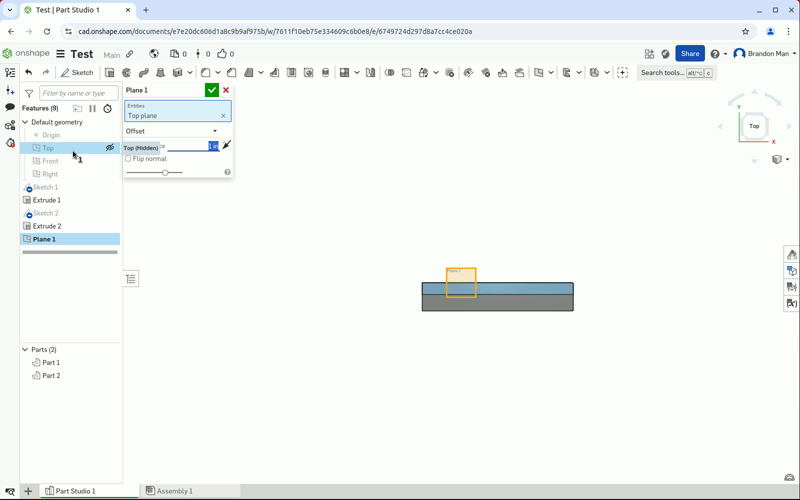
text(12.509)
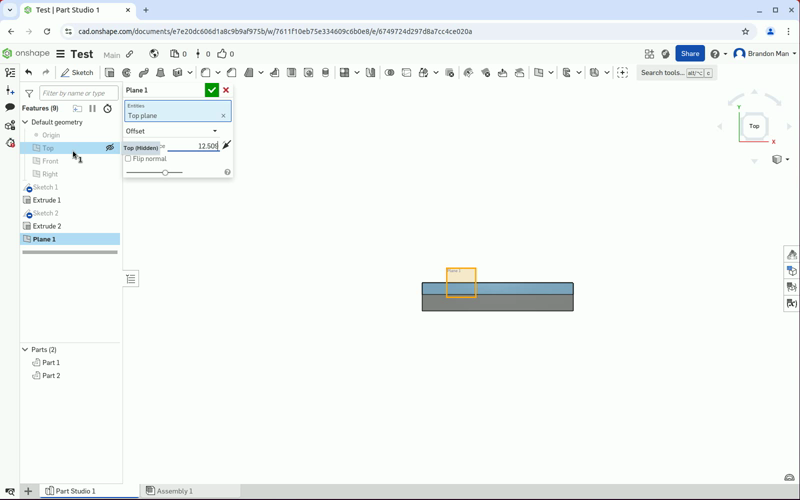
key(enter, 2)
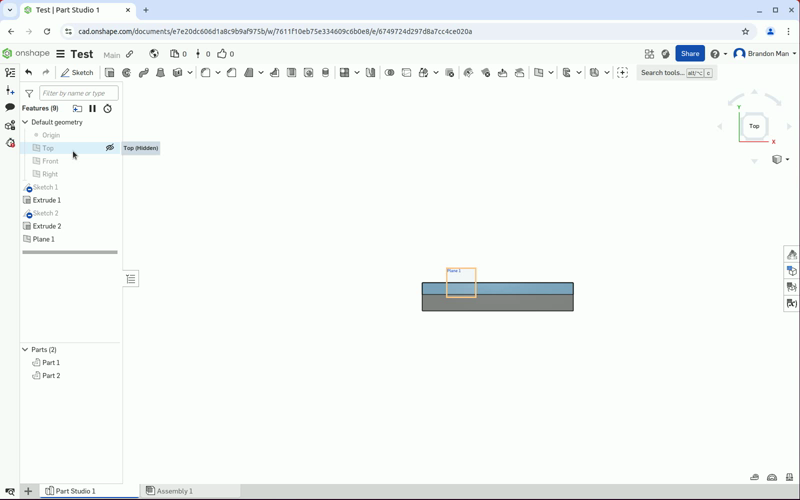
key(shift+s)
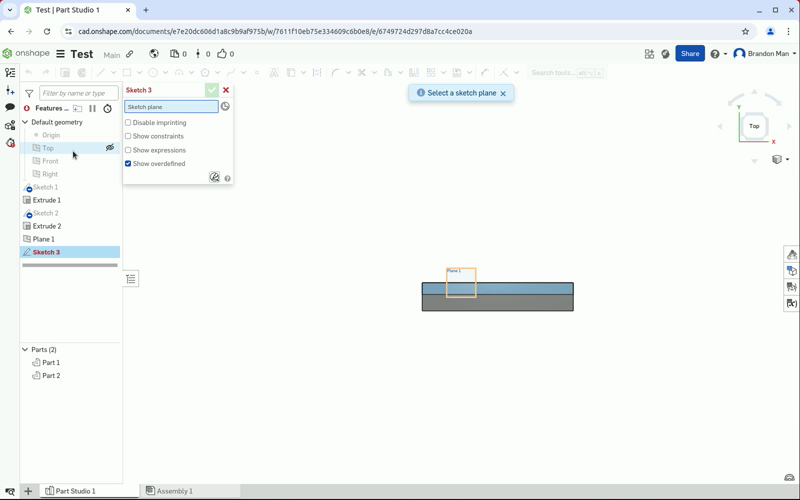
mouse_move(73, 241)
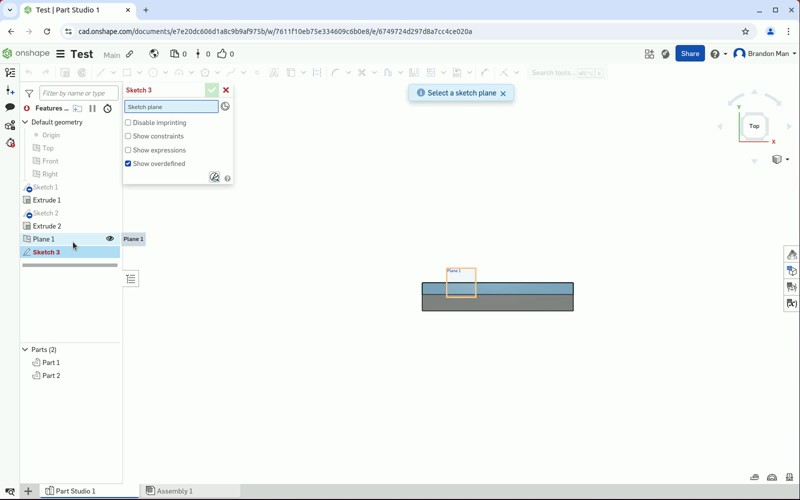
click(73, 241)
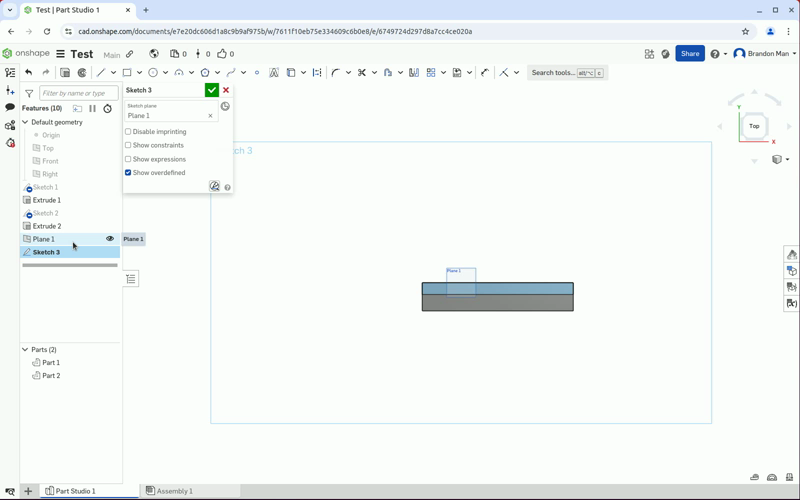
mouse_move(73, 352)
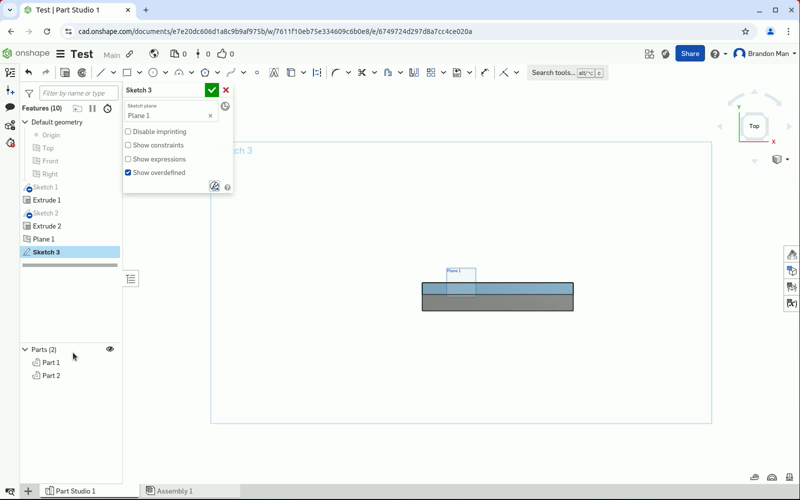
key(y)
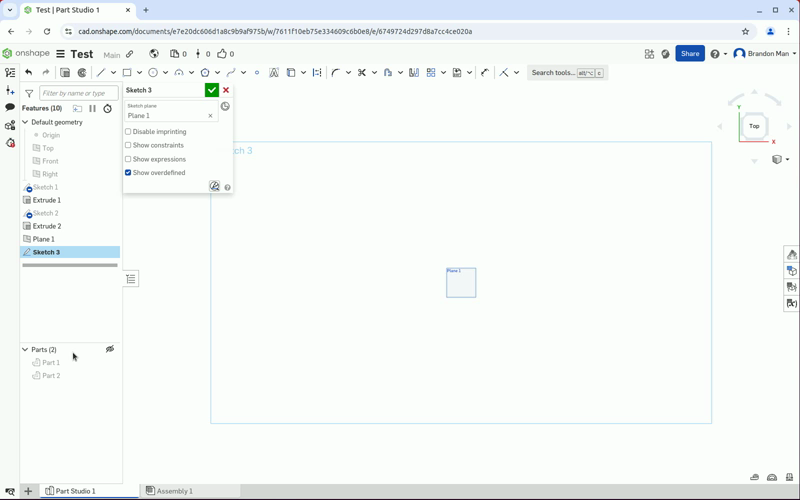
key(l)
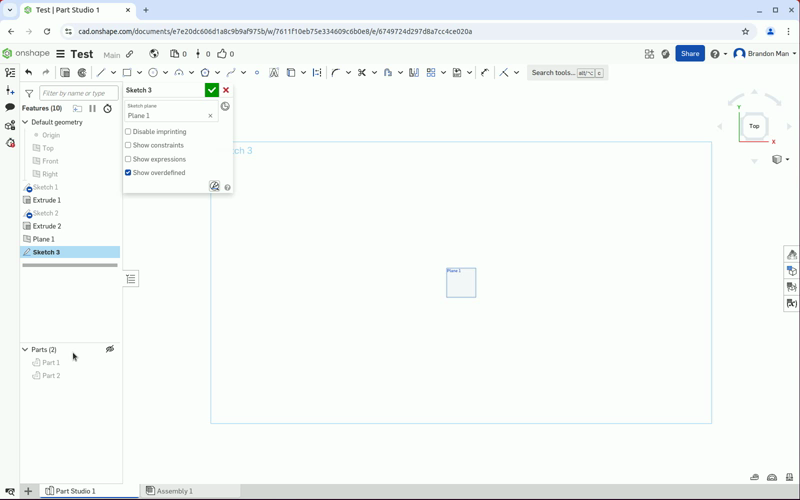
key_down(shift)
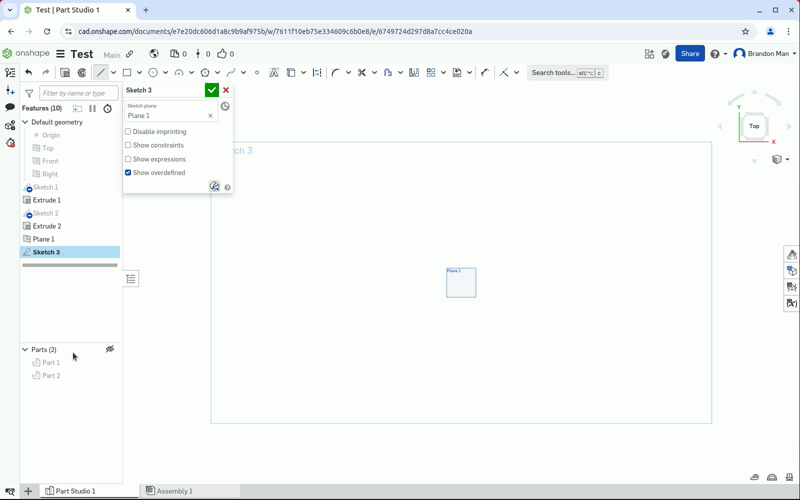
mouse_move(483, 297)
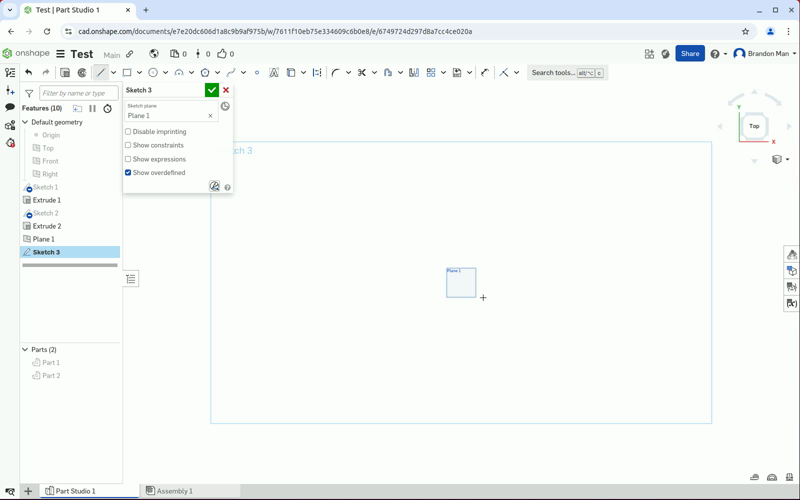
click(483, 297)
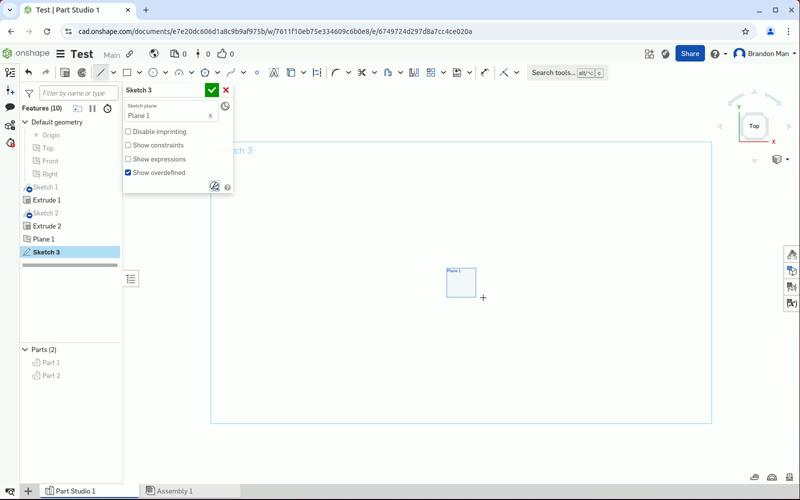
key_up(shift)
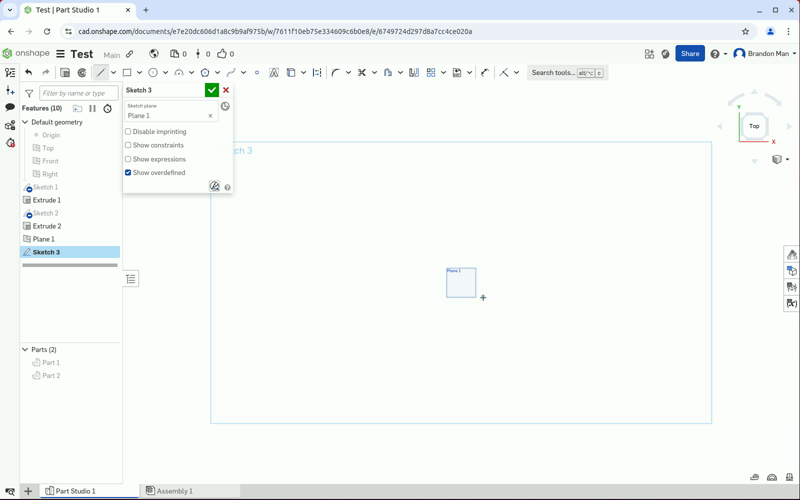
key_down(shift)
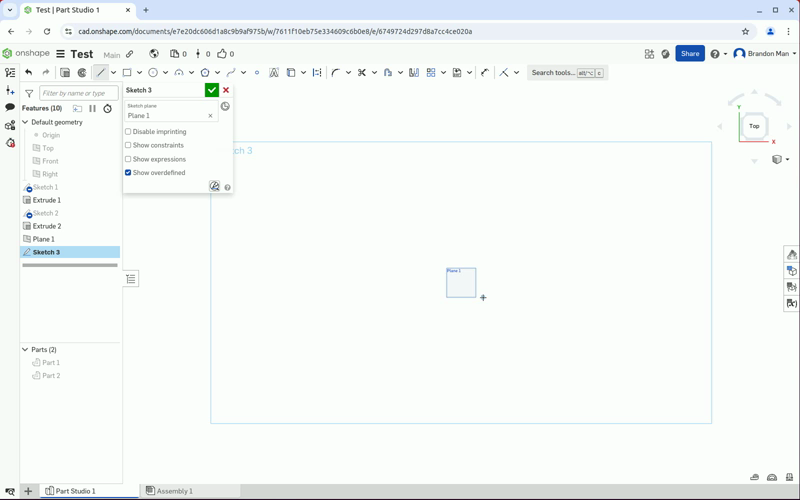
mouse_move(513, 297)
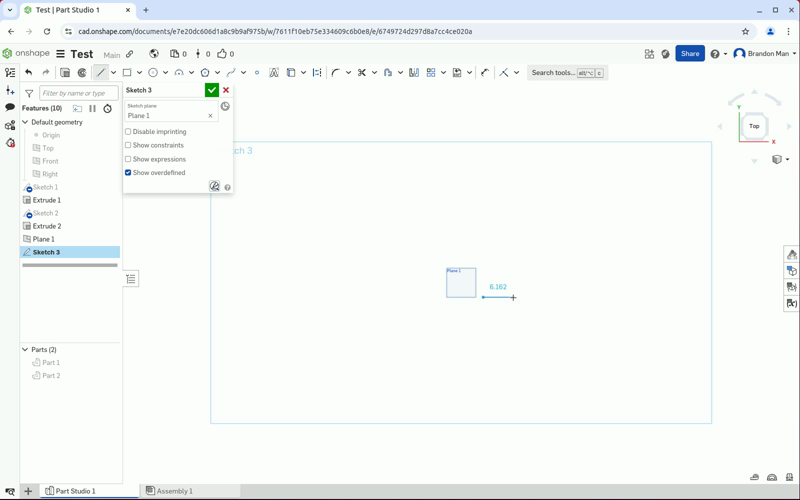
mouse_move(512, 297)
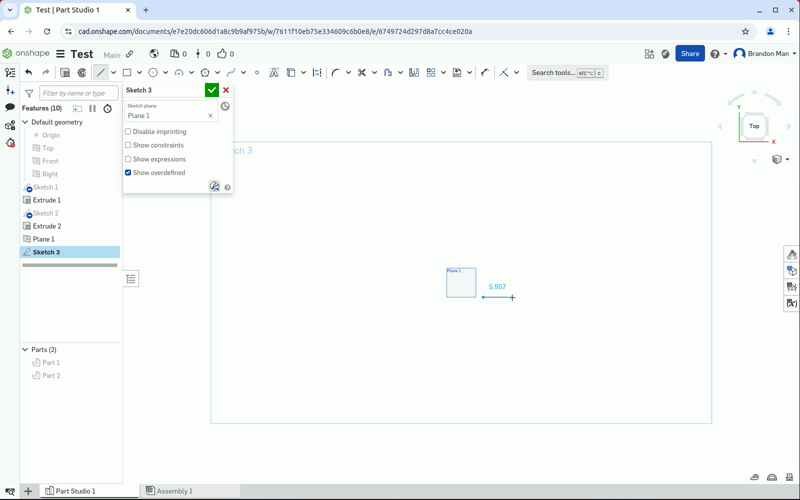
click(512, 297)
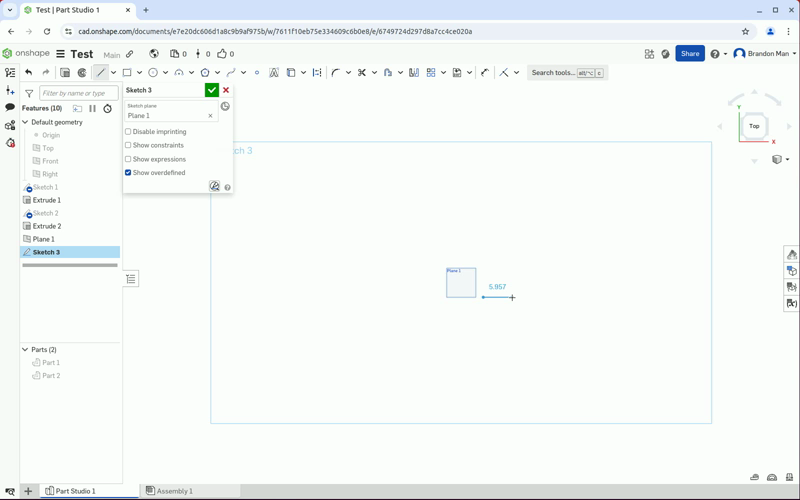
key_up(shift)
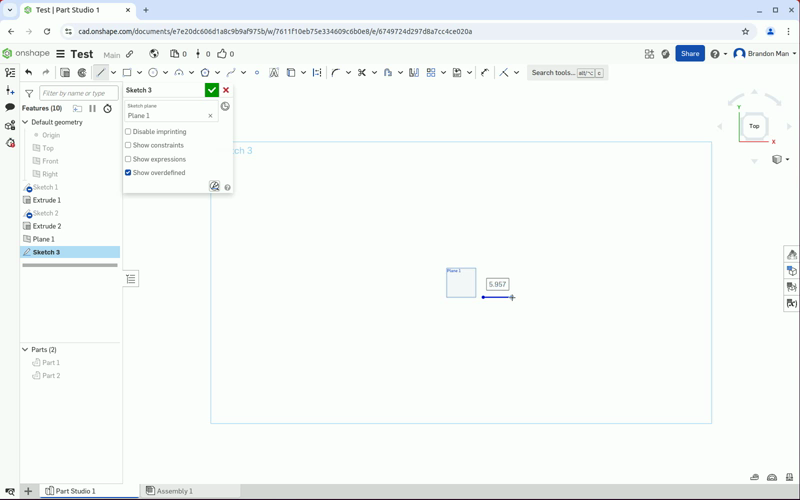
key_down(shift)
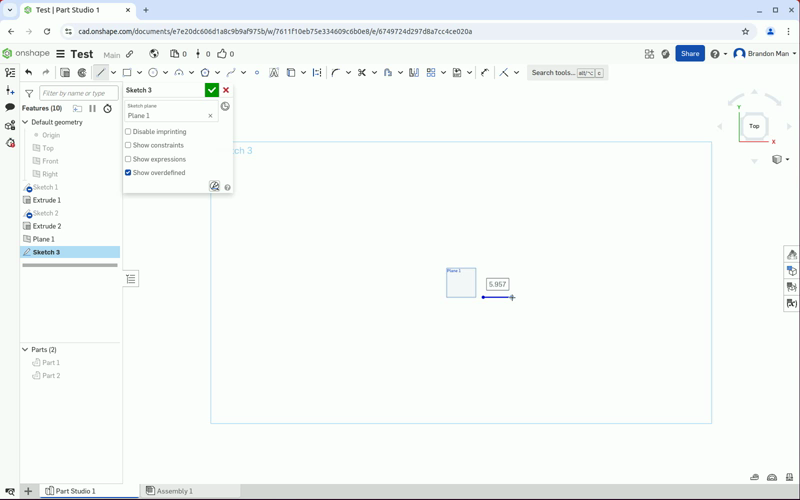
mouse_move(542, 297)
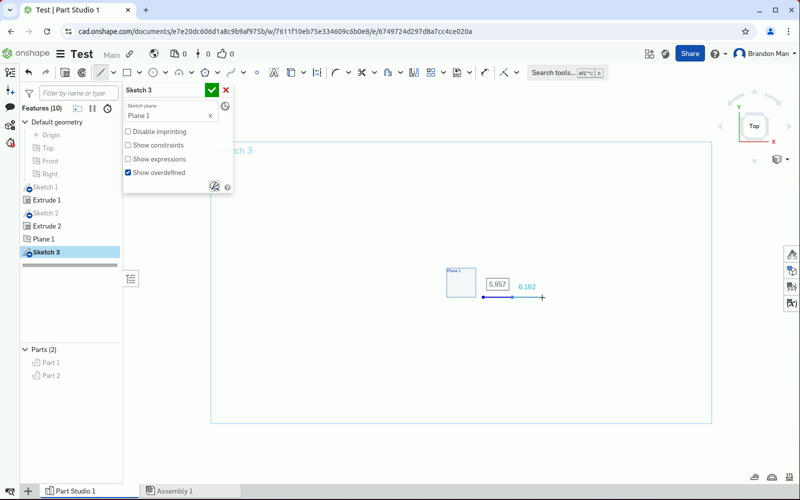
mouse_move(512, 291)
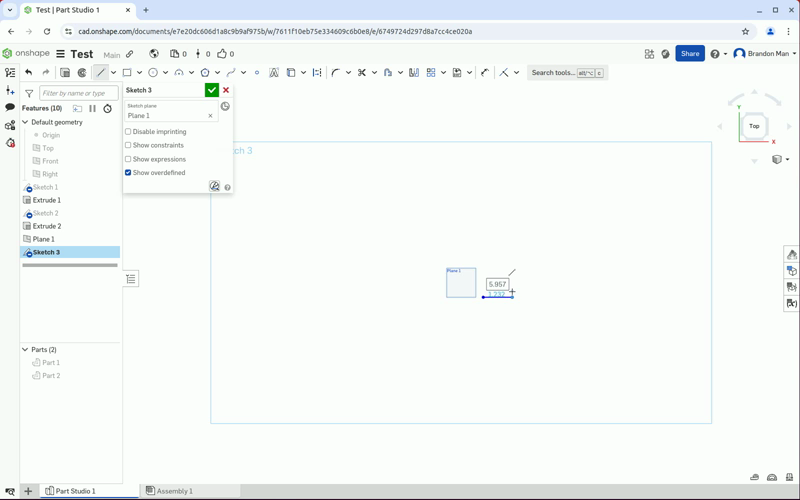
scroll(6)
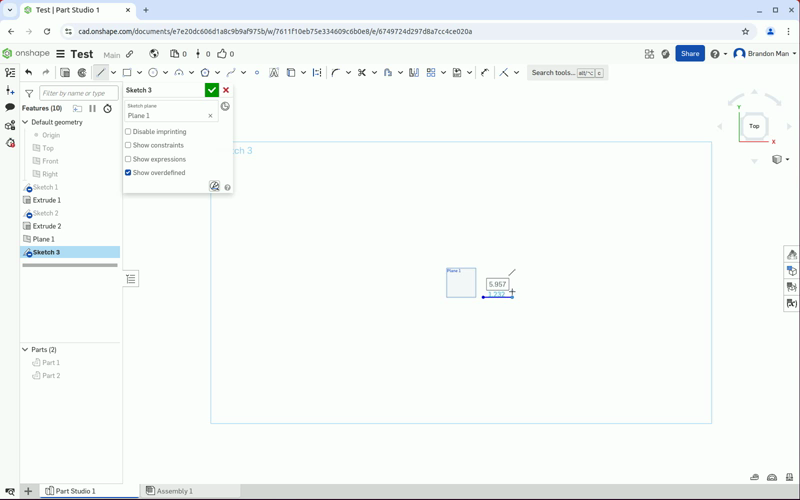
scroll(6)
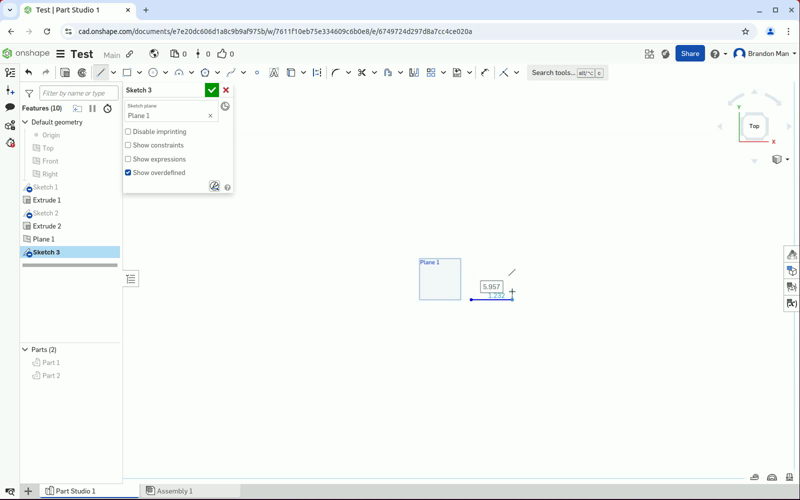
scroll(6)
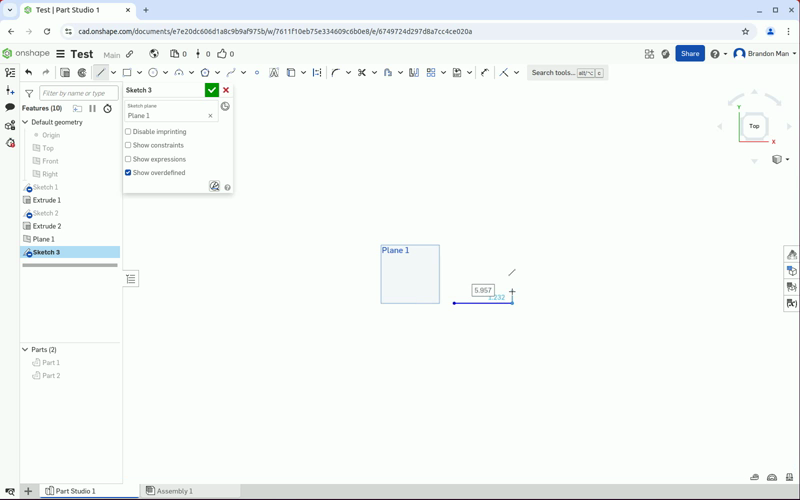
scroll(6)
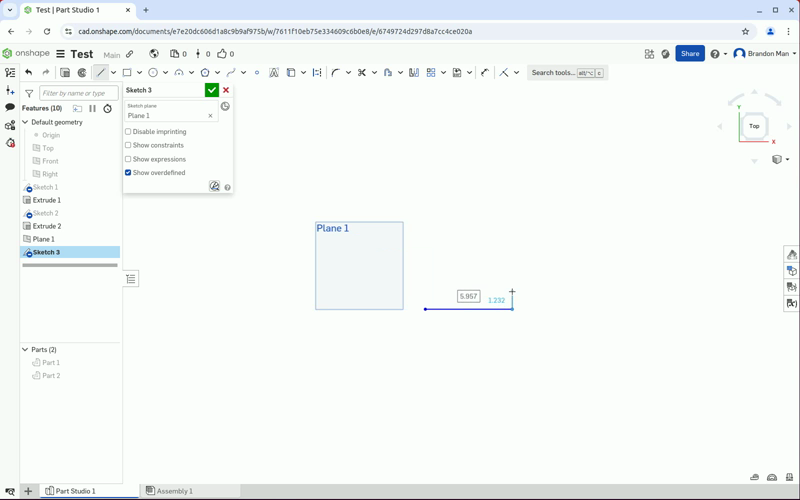
scroll(6)
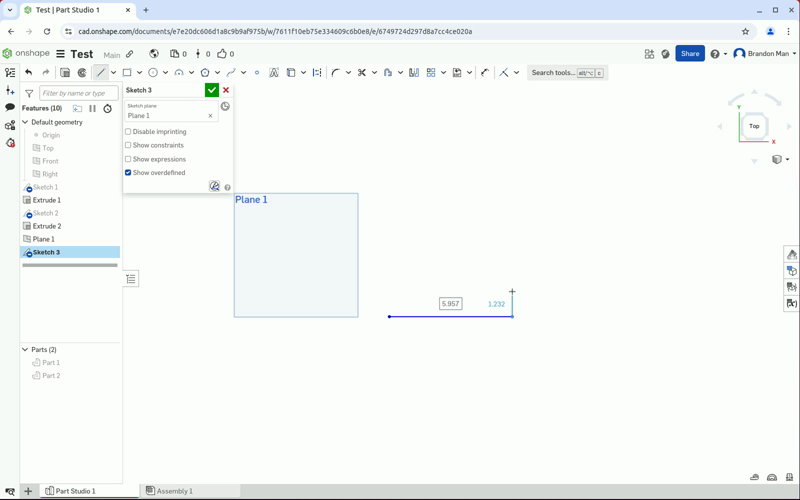
scroll(6)
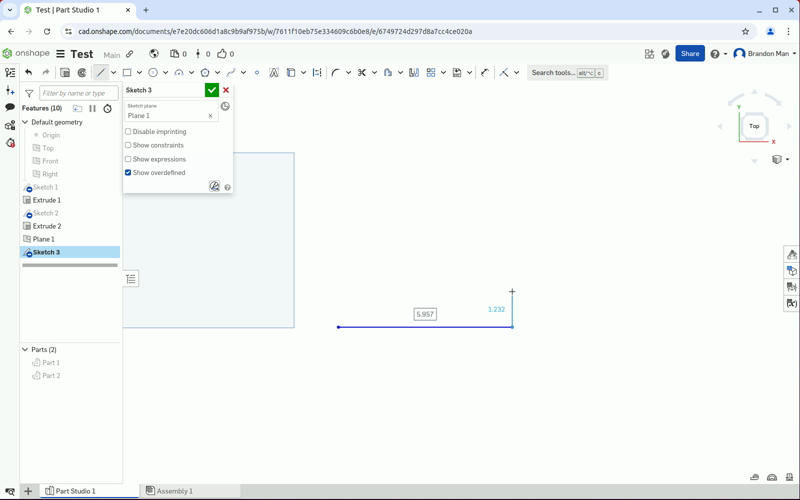
scroll(6)
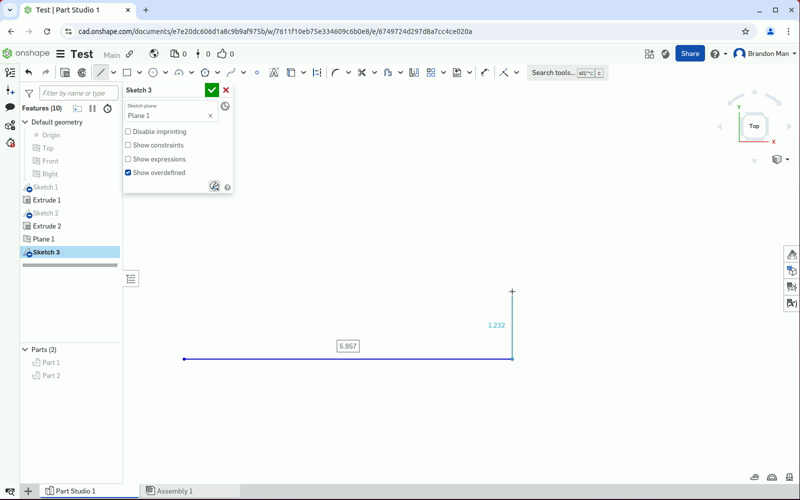
click(512, 291)
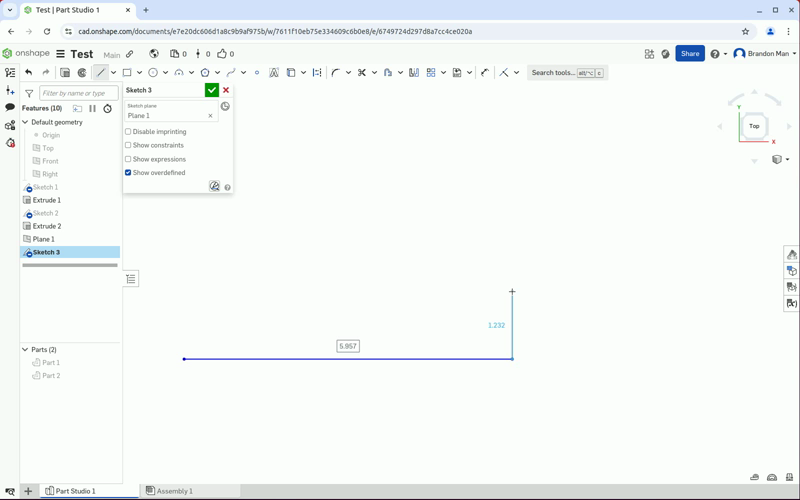
scroll(-6)
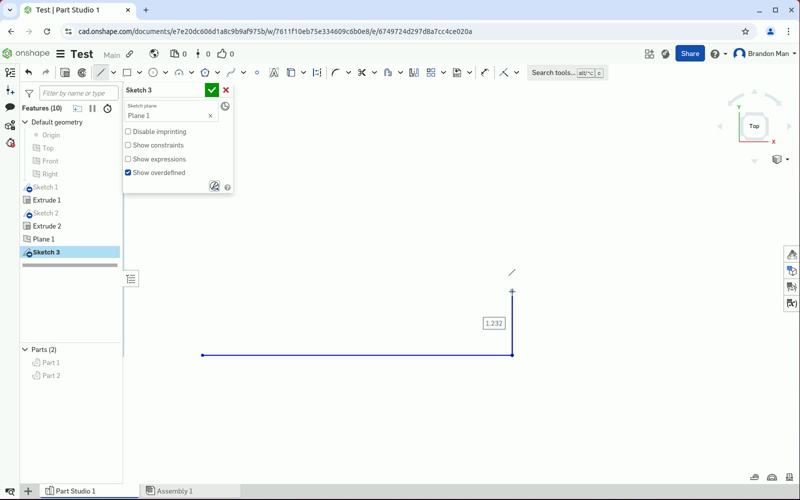
scroll(-6)
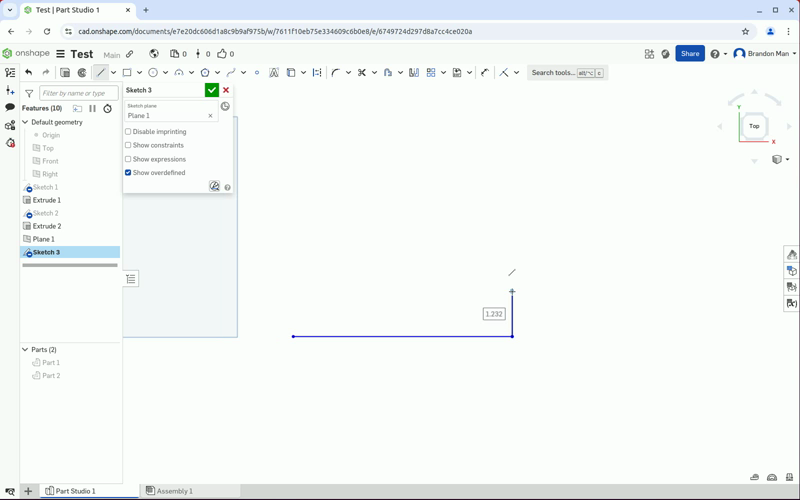
scroll(-6)
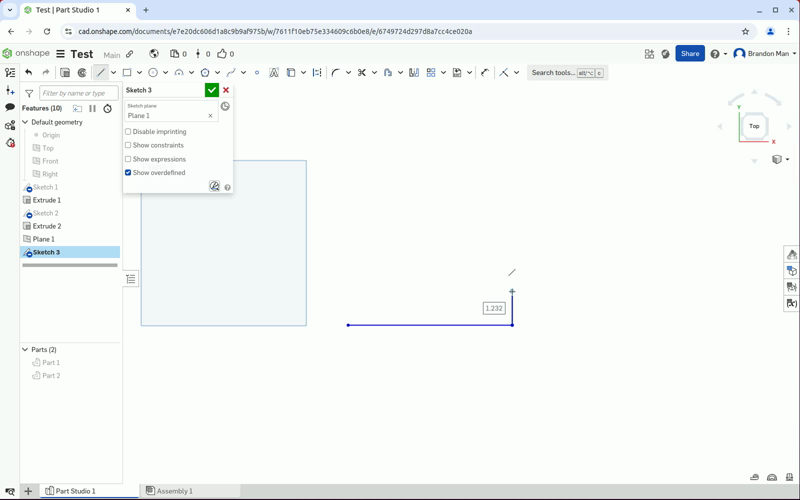
scroll(-6)
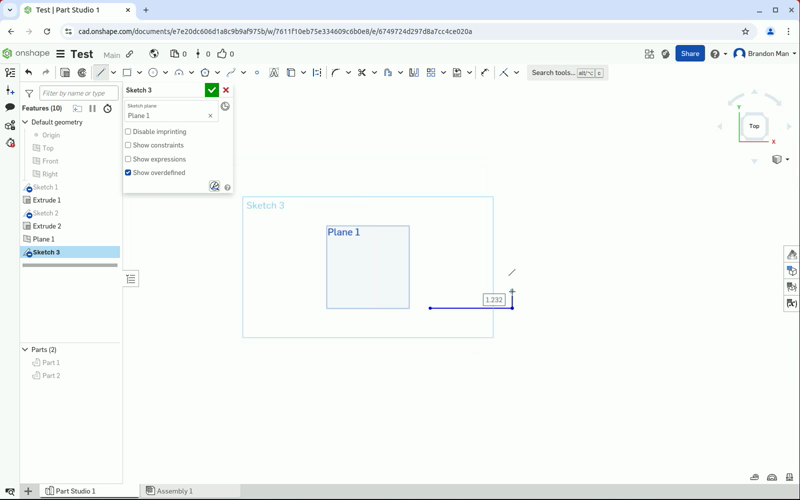
scroll(-6)
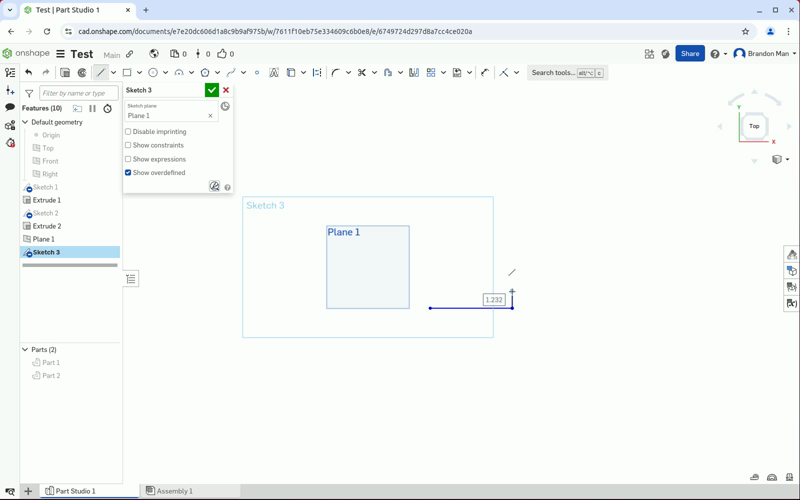
scroll(-6)
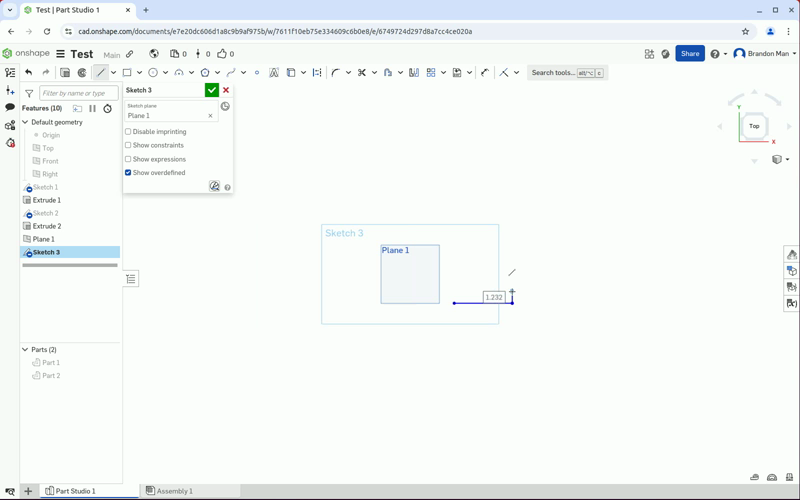
scroll(-6)
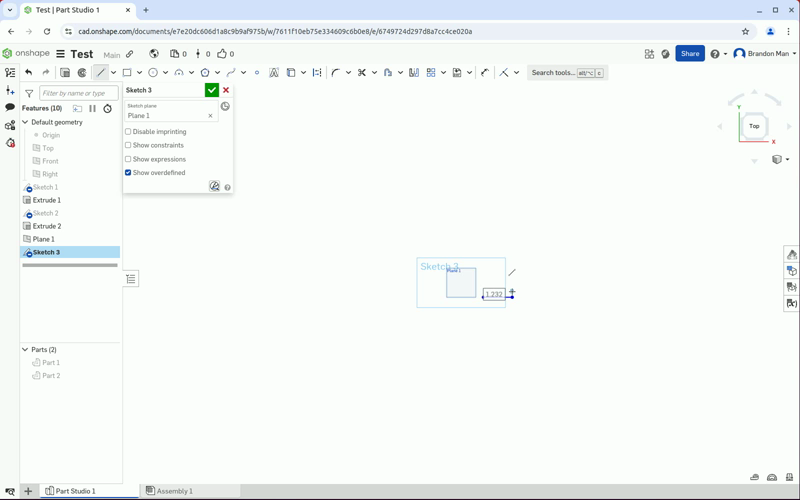
key_up(shift)
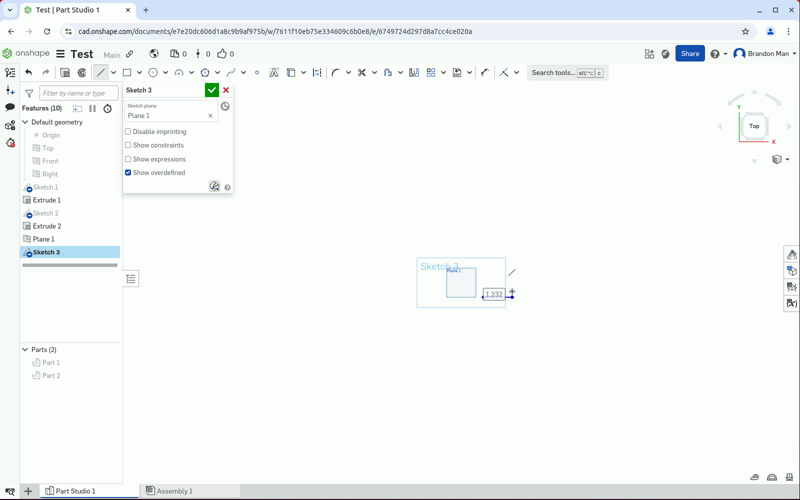
key_down(shift)
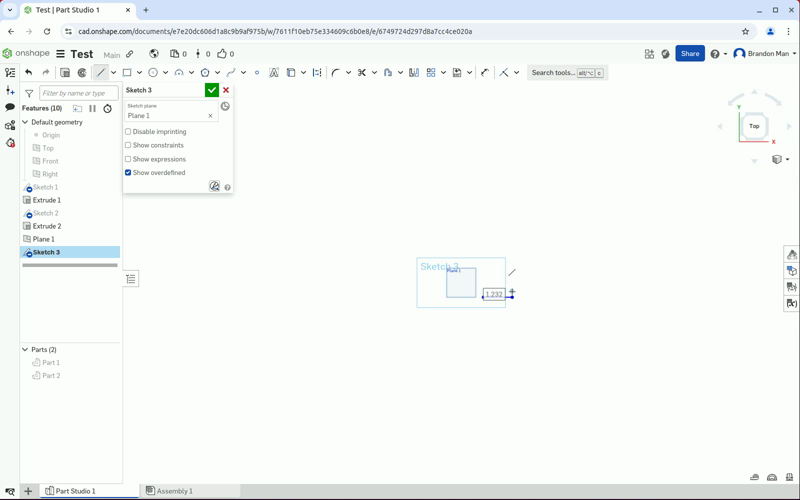
mouse_move(542, 291)
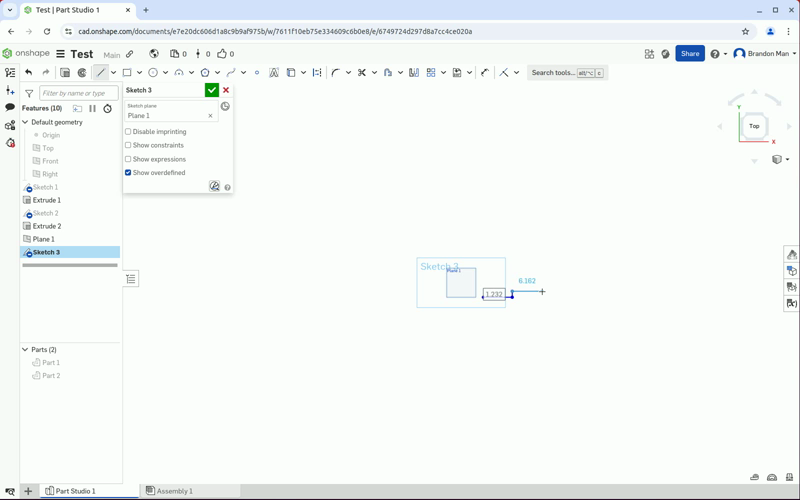
mouse_move(483, 291)
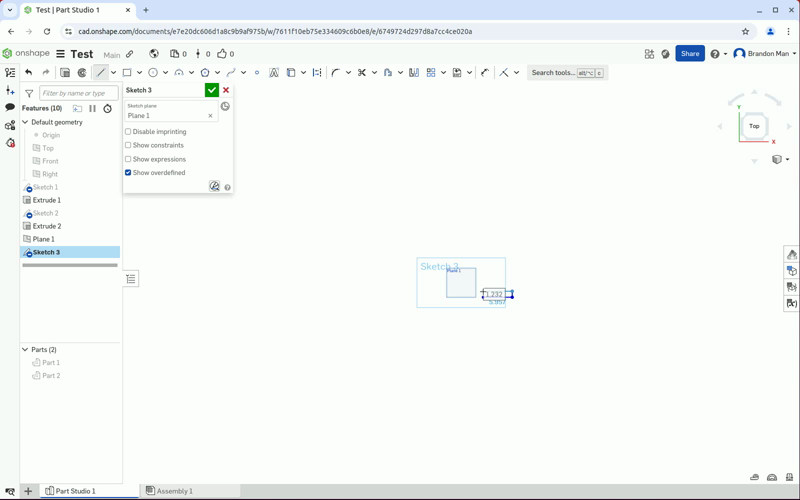
click(483, 291)
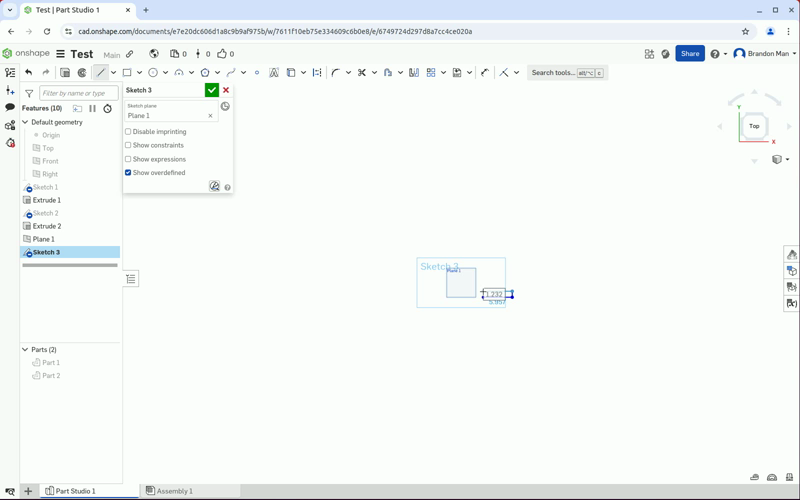
key_up(shift)
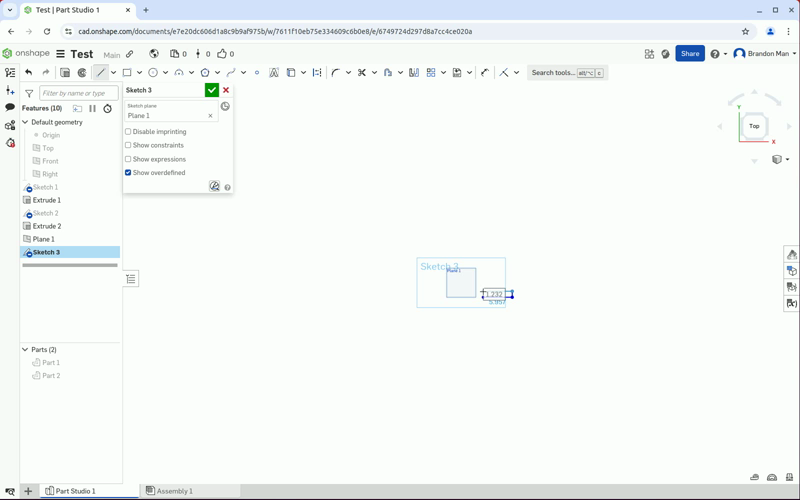
mouse_move(513, 291)
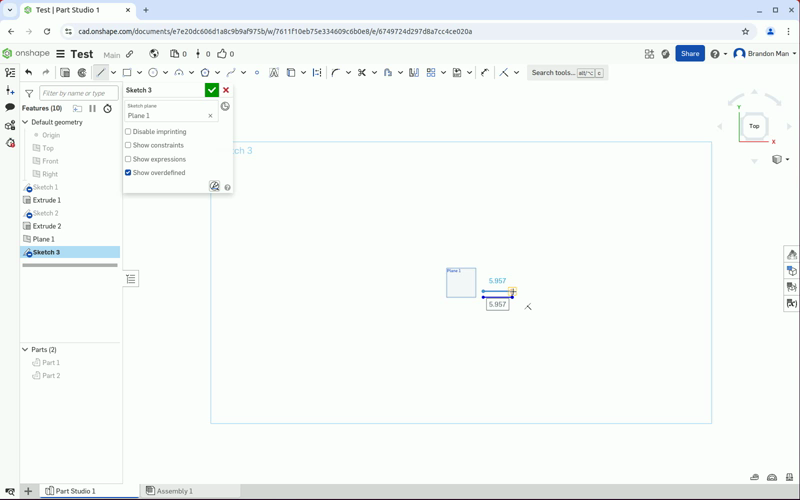
key_down(shift)
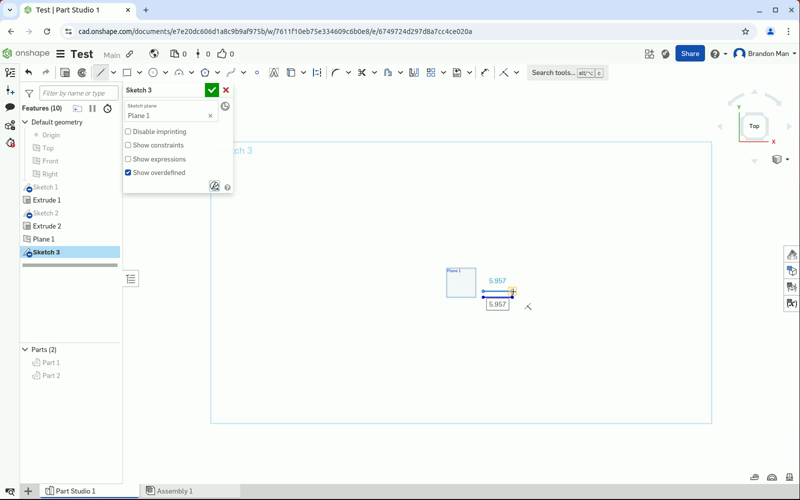
mouse_move(483, 297)
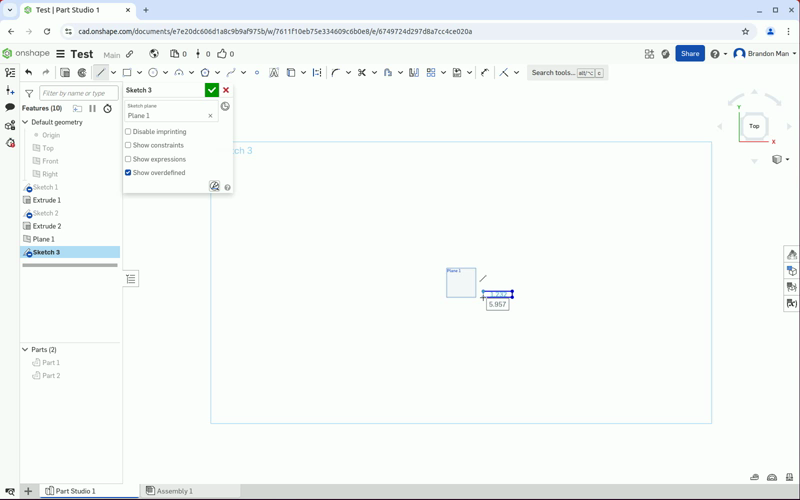
scroll(6)
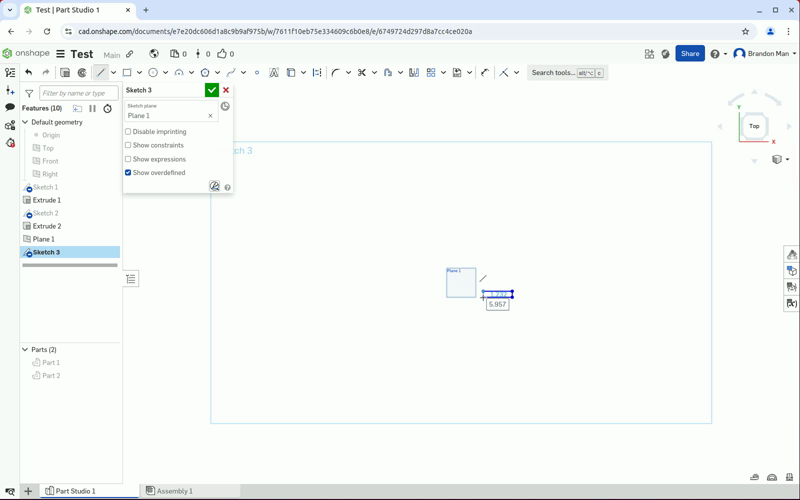
scroll(6)
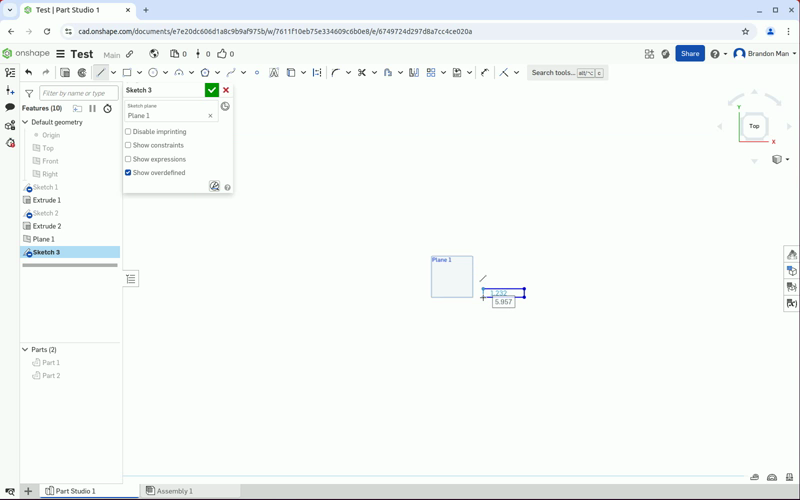
scroll(6)
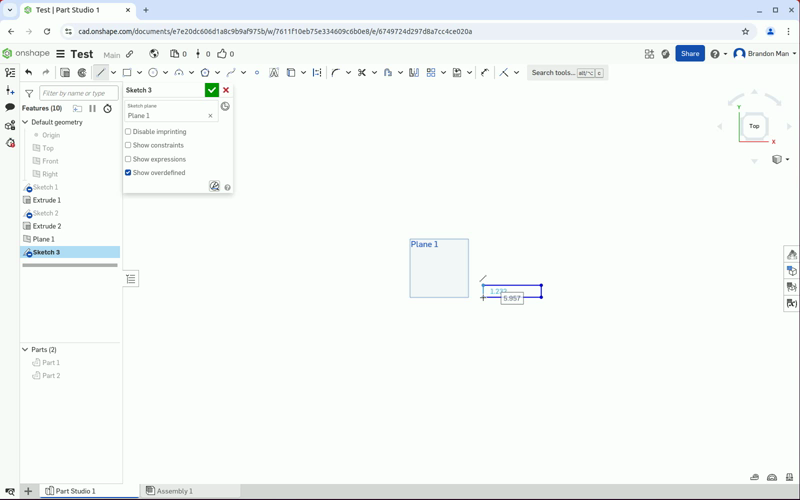
scroll(6)
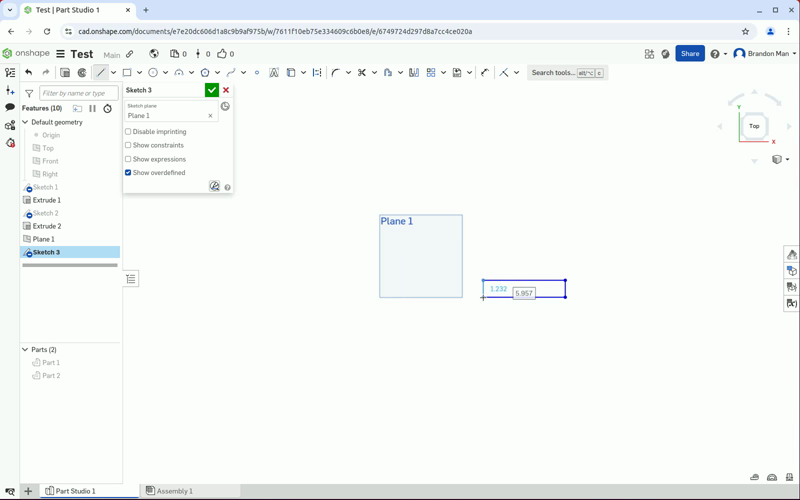
scroll(6)
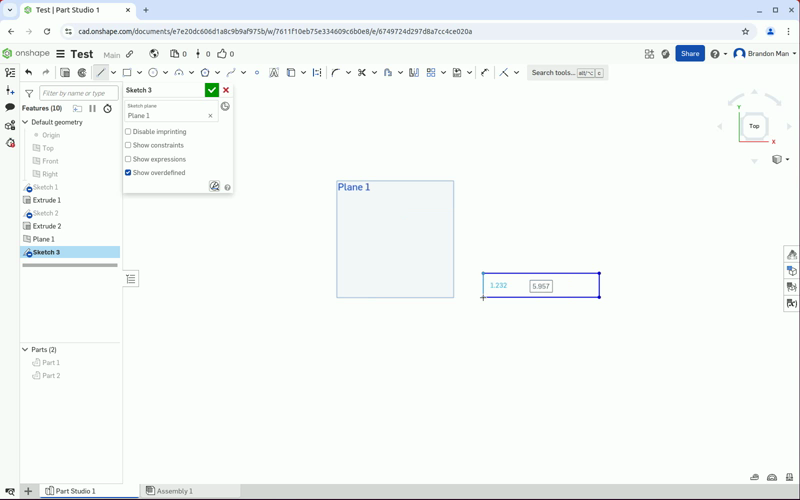
scroll(6)
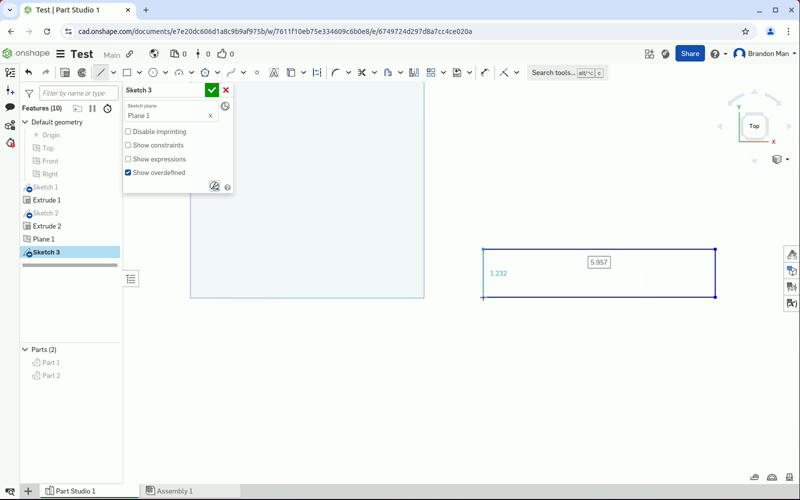
scroll(6)
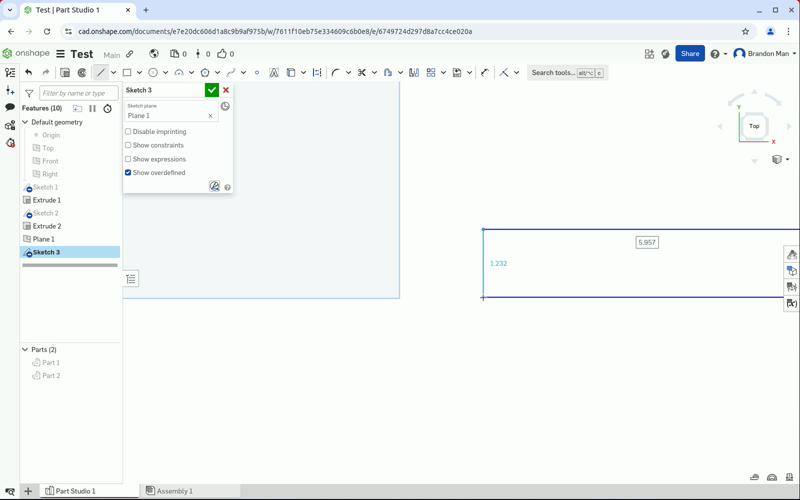
key_up(shift)
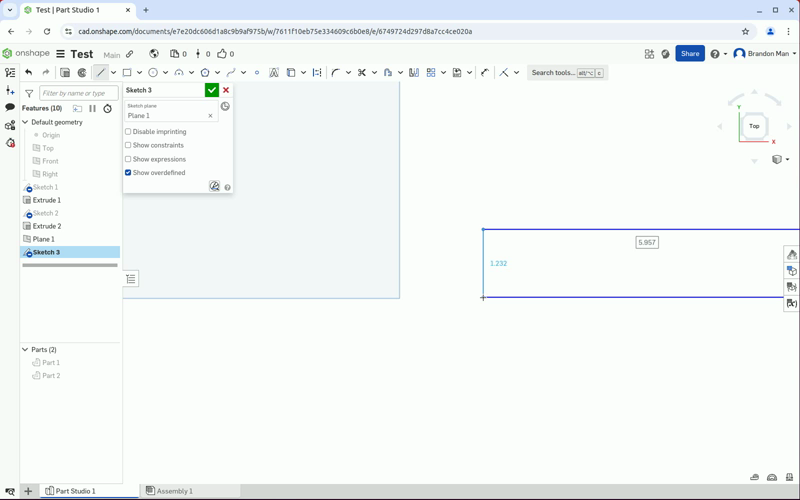
click(483, 297)
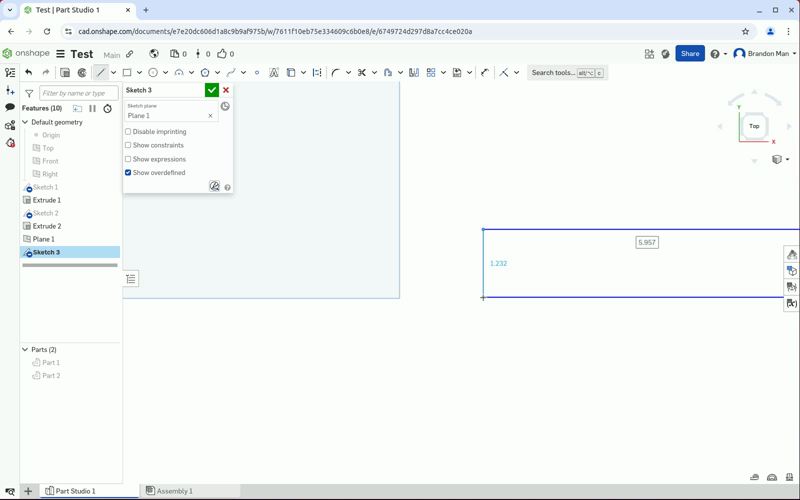
scroll(-6)
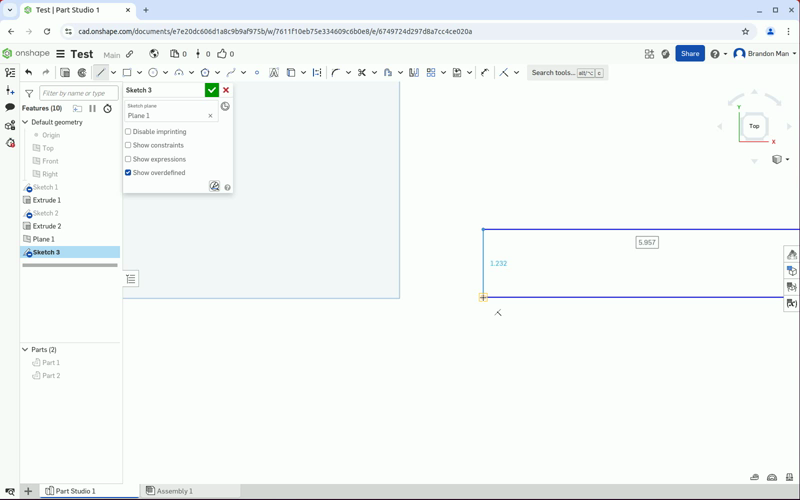
scroll(-6)
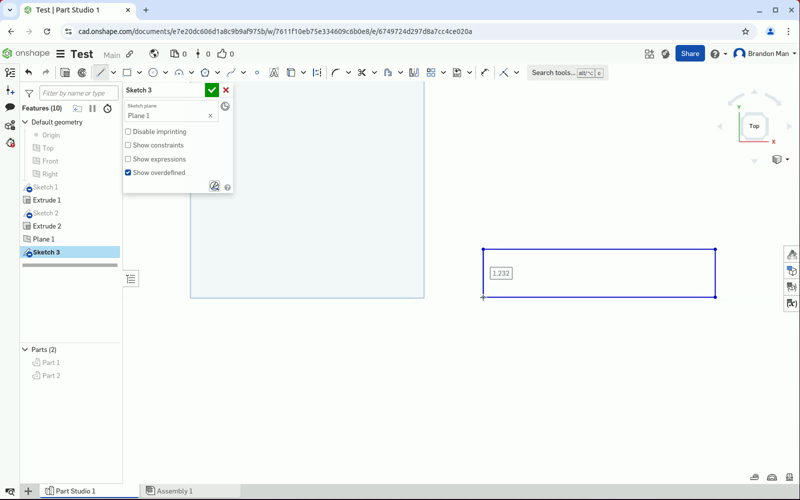
scroll(-6)
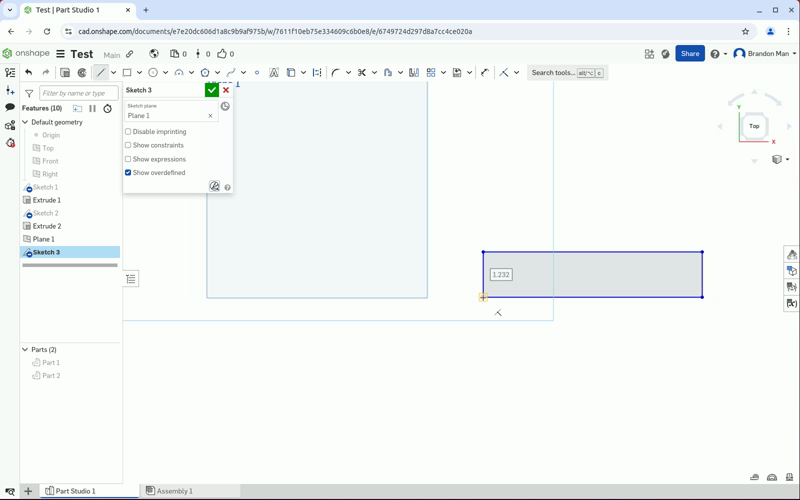
scroll(-6)
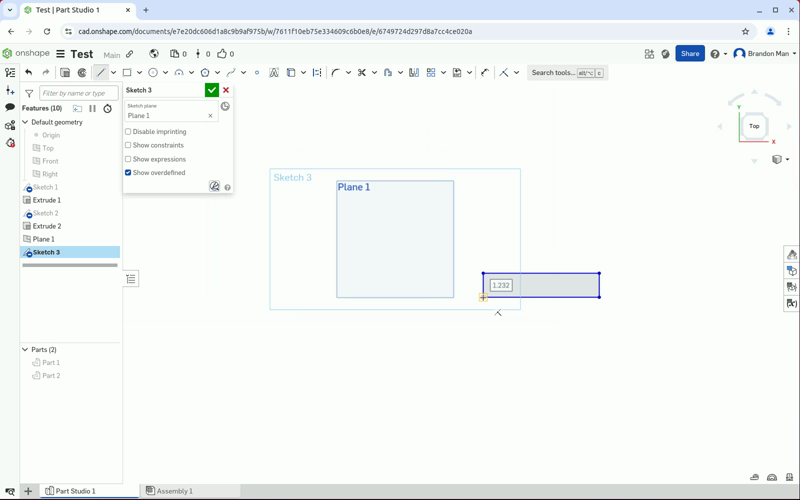
scroll(-6)
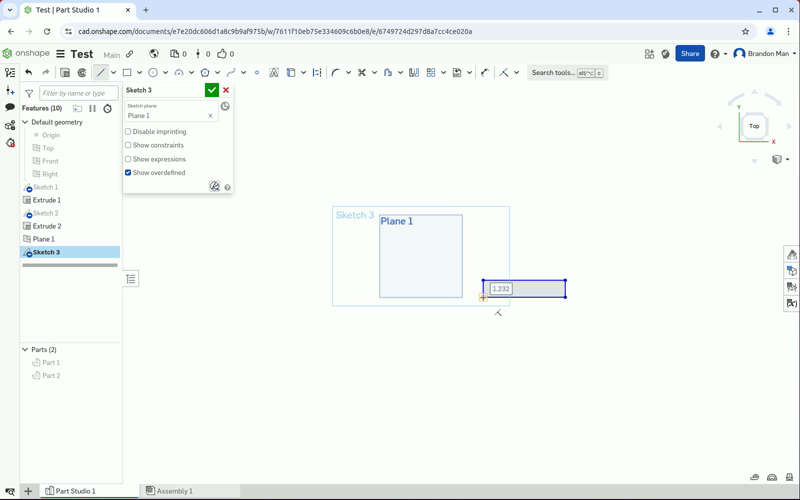
scroll(-6)
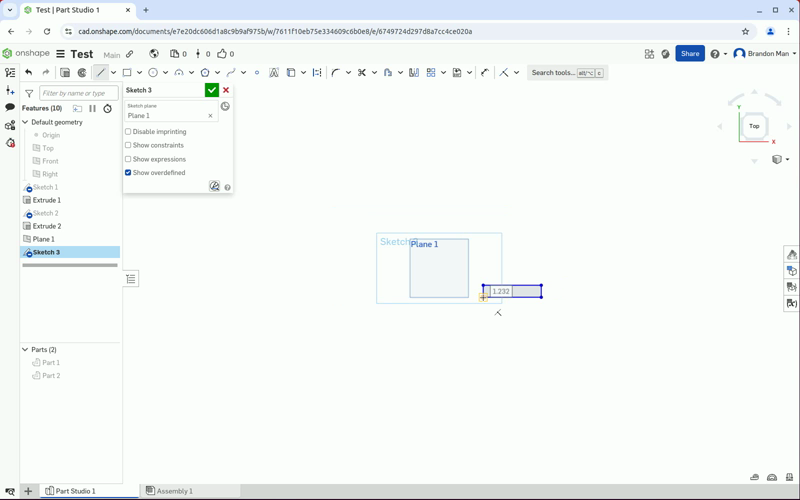
scroll(-6)
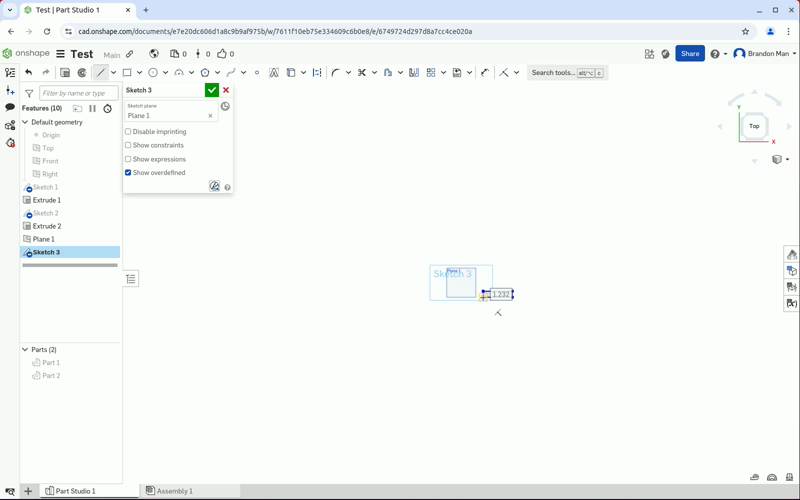
key(esc)
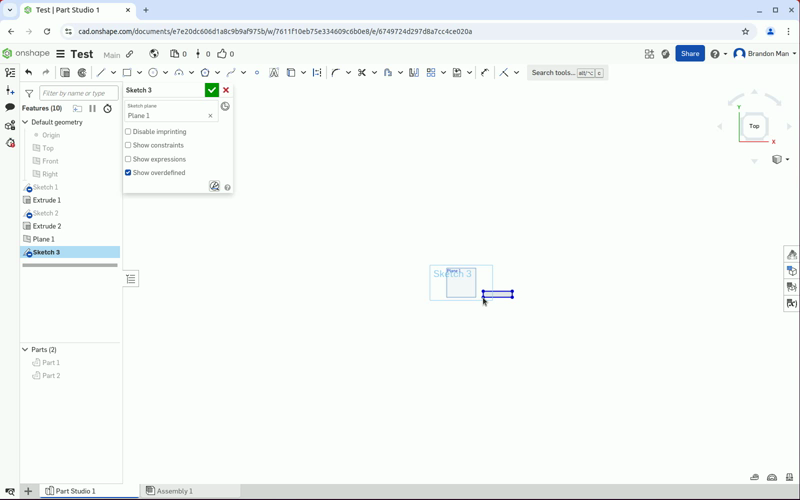
mouse_move(489, 291)
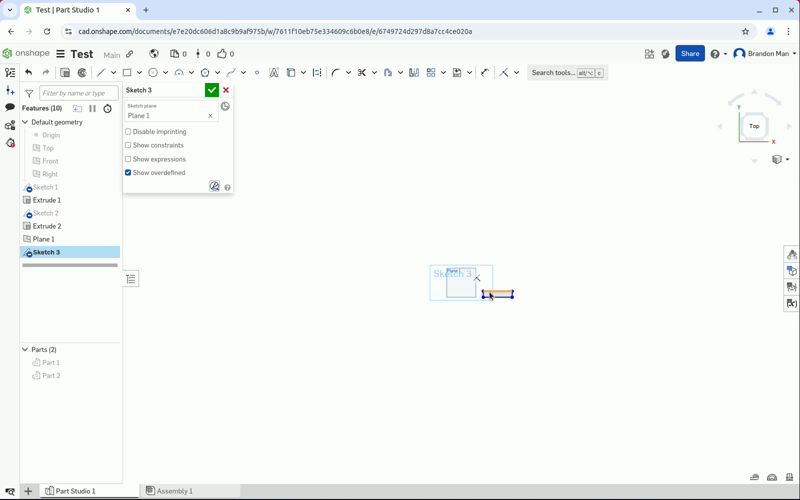
scroll(6)
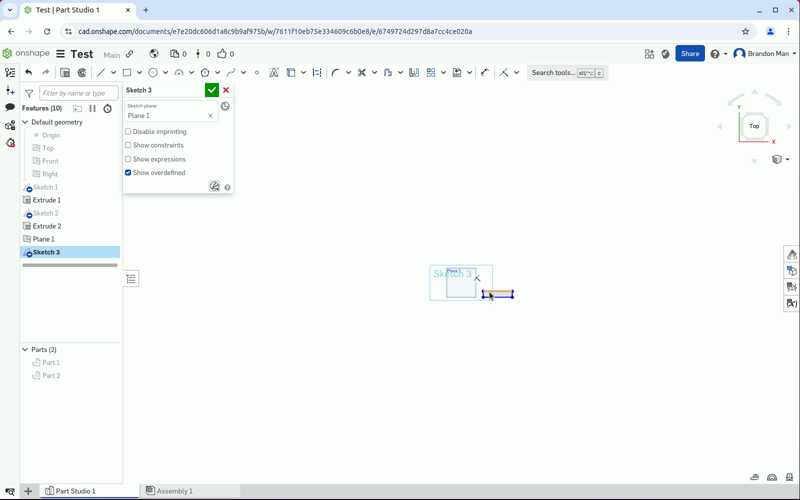
scroll(6)
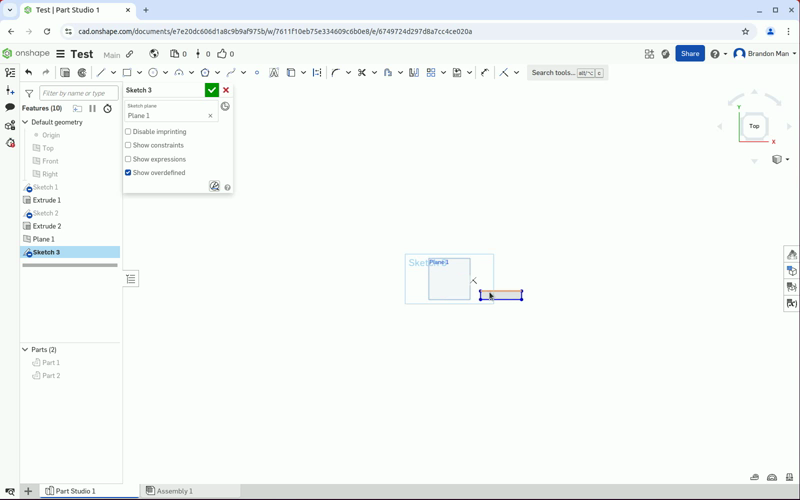
scroll(6)
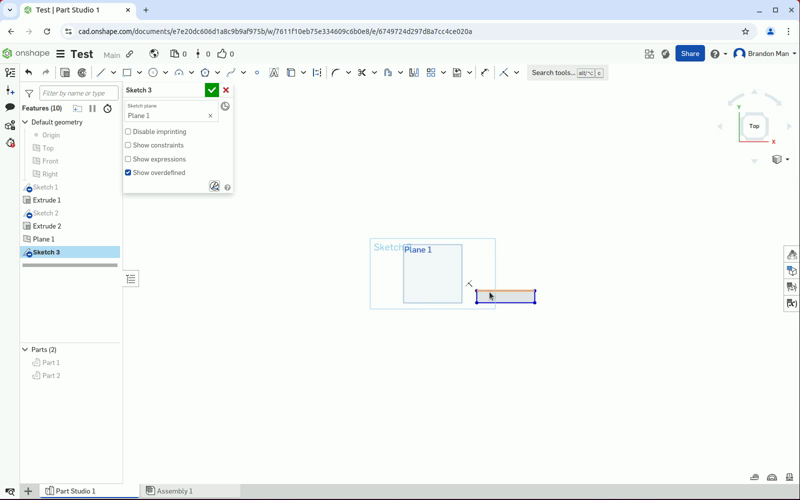
scroll(6)
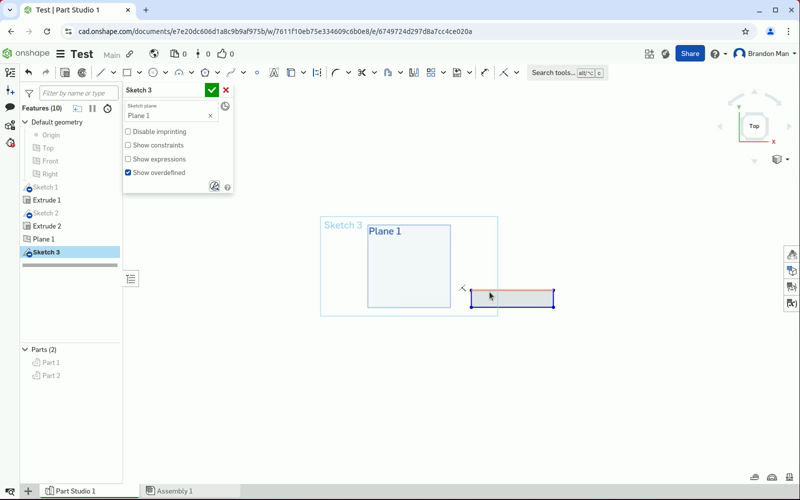
scroll(6)
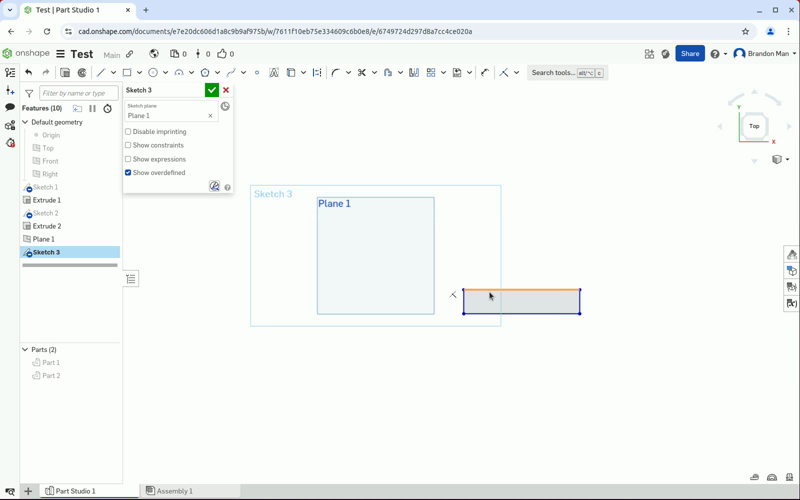
scroll(6)
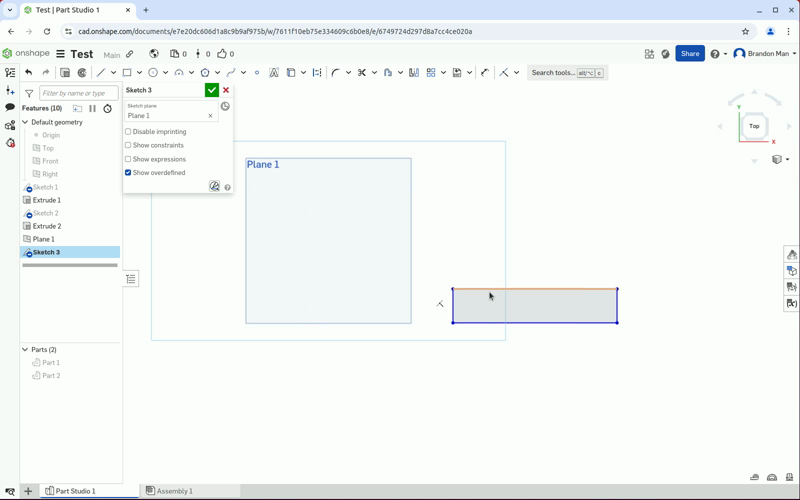
scroll(6)
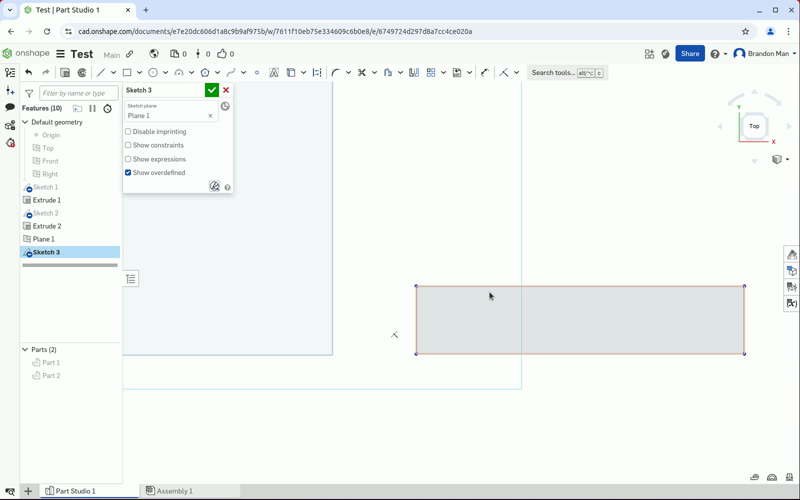
click(489, 291)
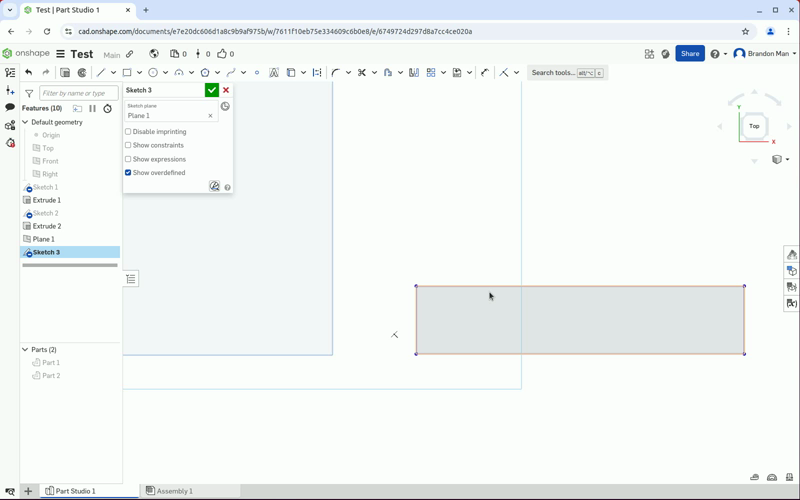
scroll(-6)
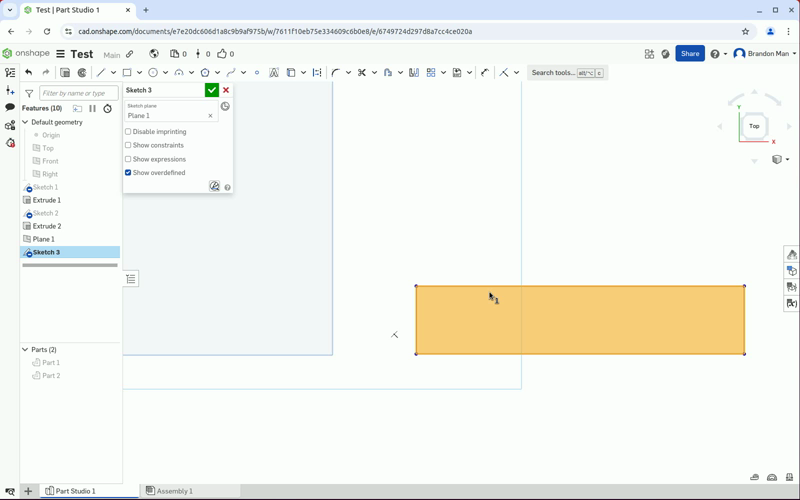
scroll(-6)
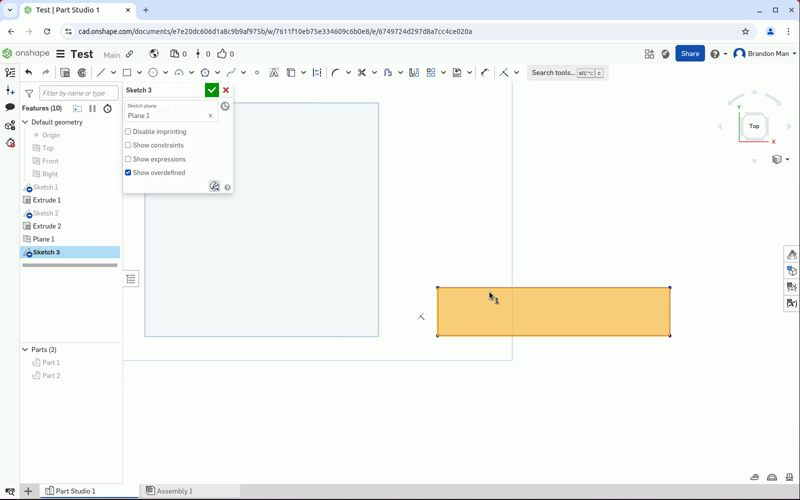
scroll(-6)
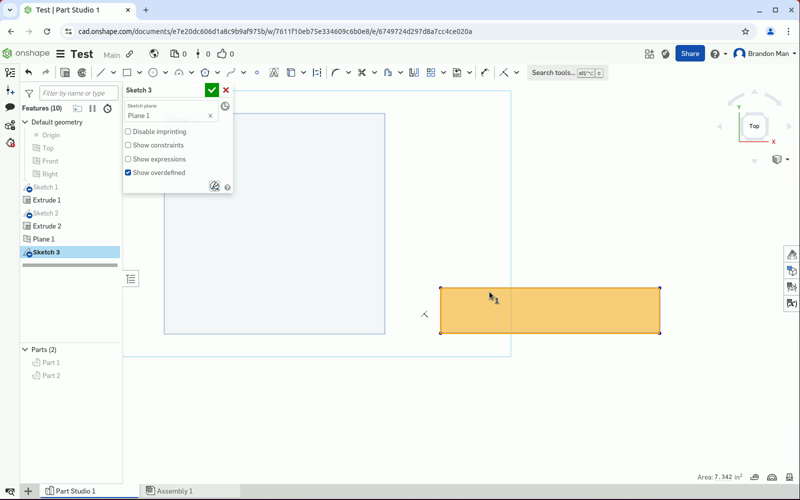
scroll(-6)
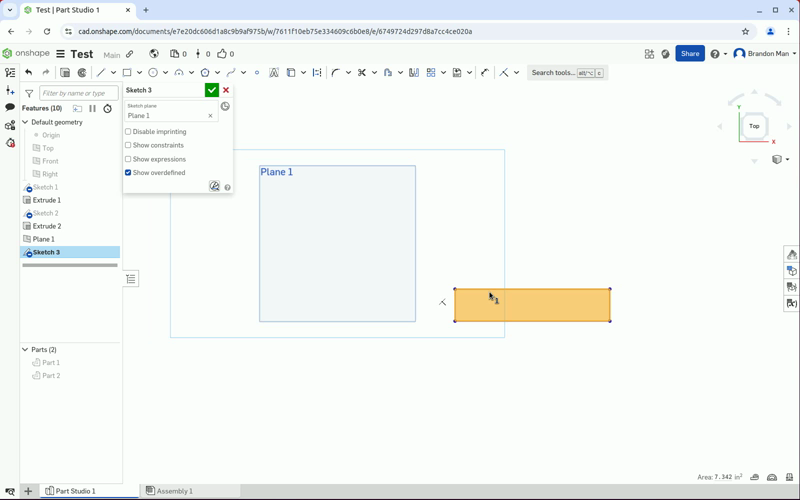
scroll(-6)
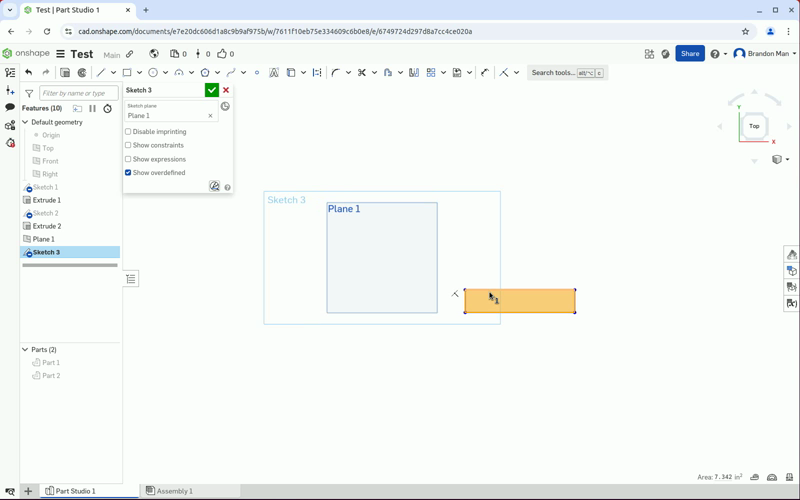
scroll(-6)
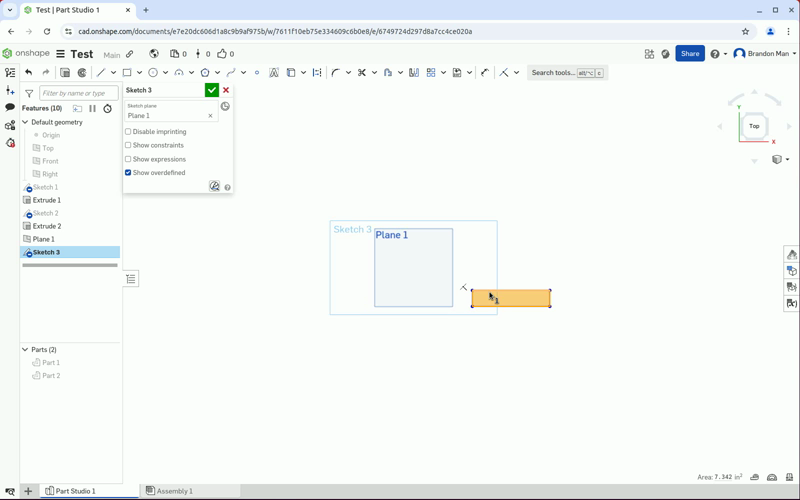
scroll(-6)
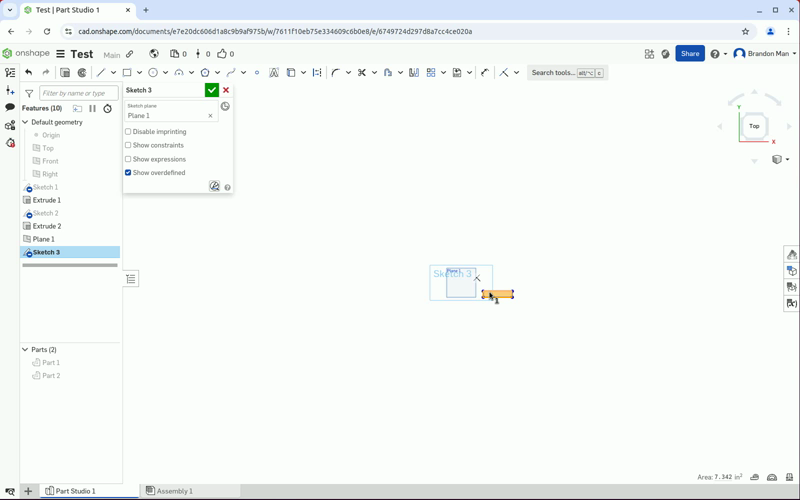
mouse_move(73, 352)
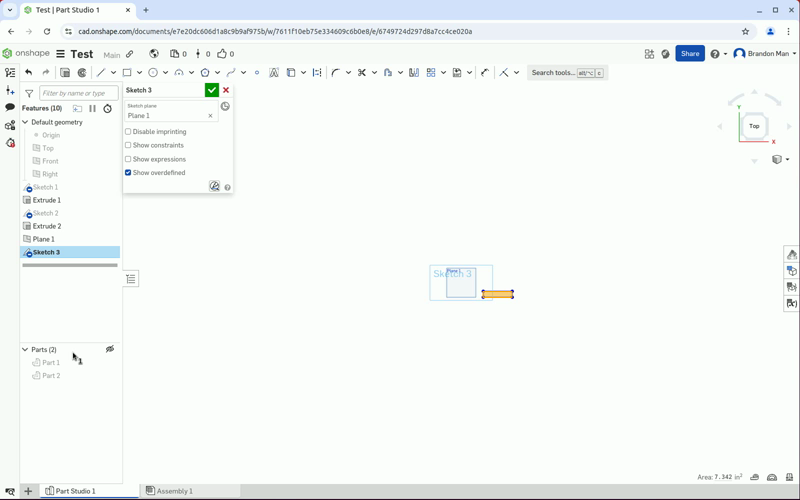
key(shift+y)
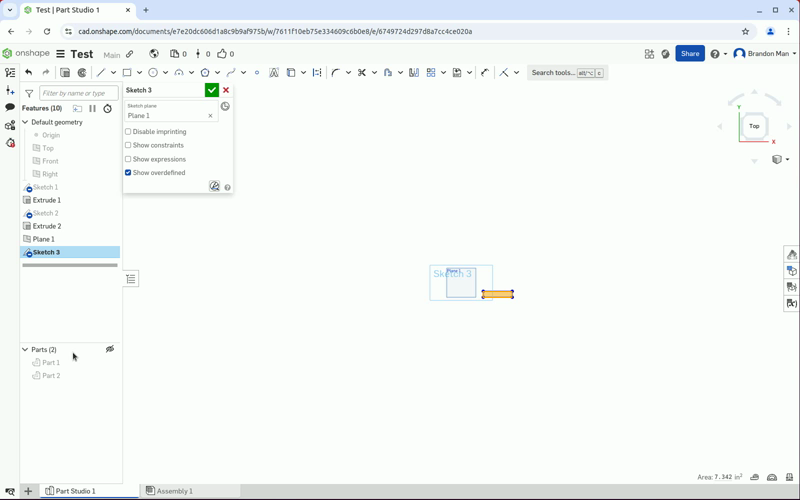
key(shift+e)
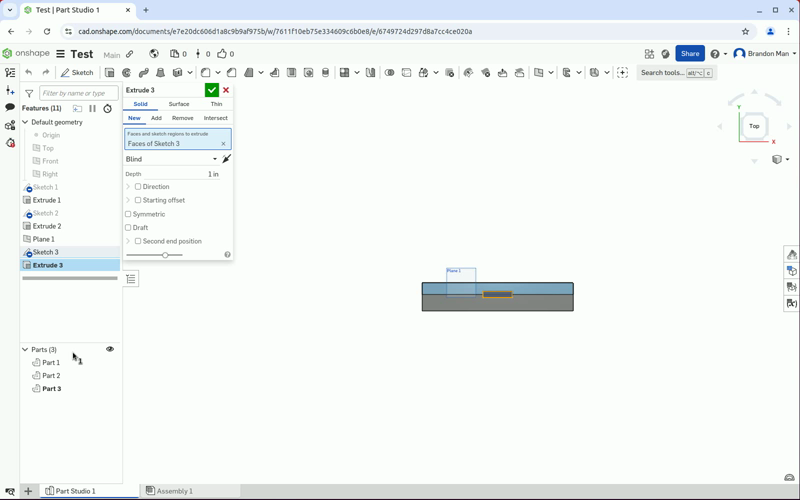
mouse_move(143, 106)
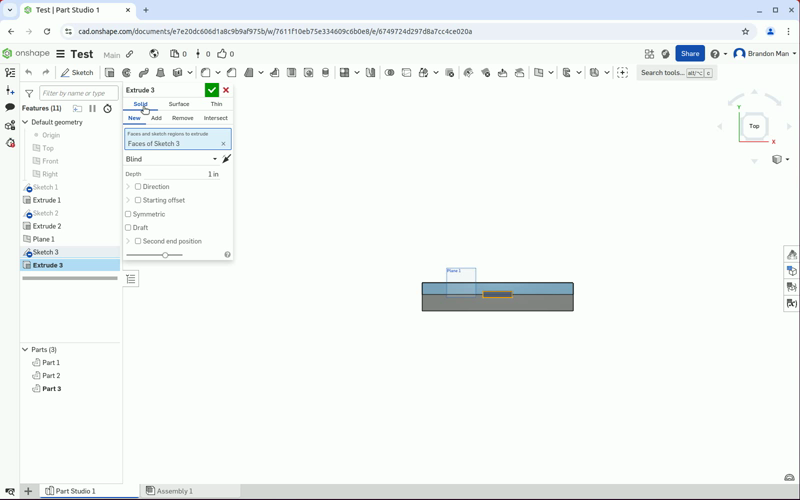
click(143, 106)
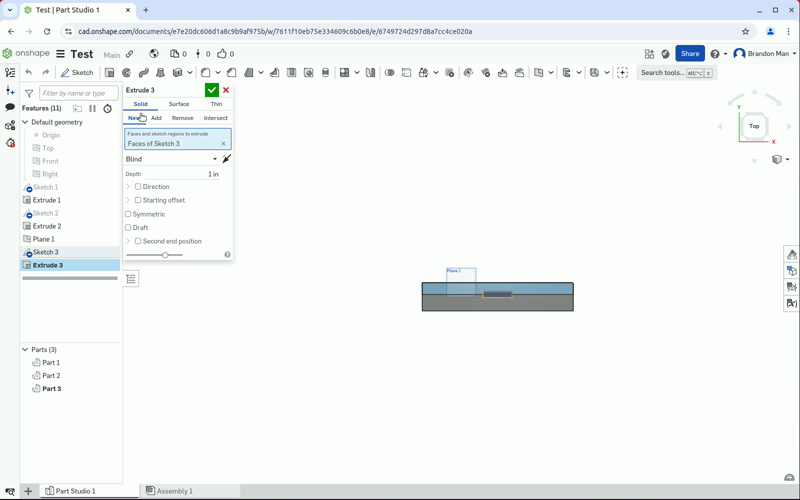
mouse_move(137, 120)
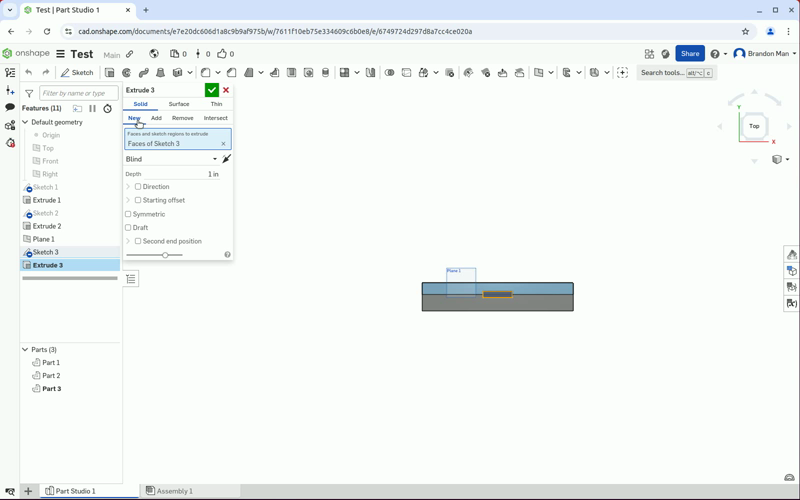
click(137, 120)
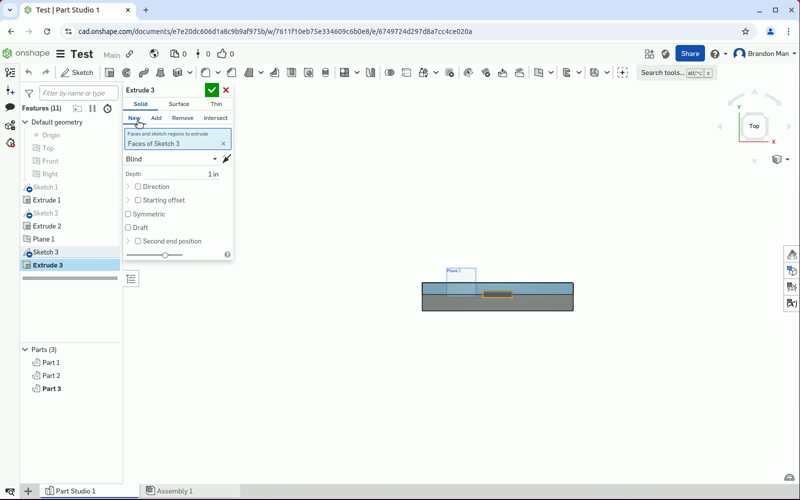
key(tab, 4)
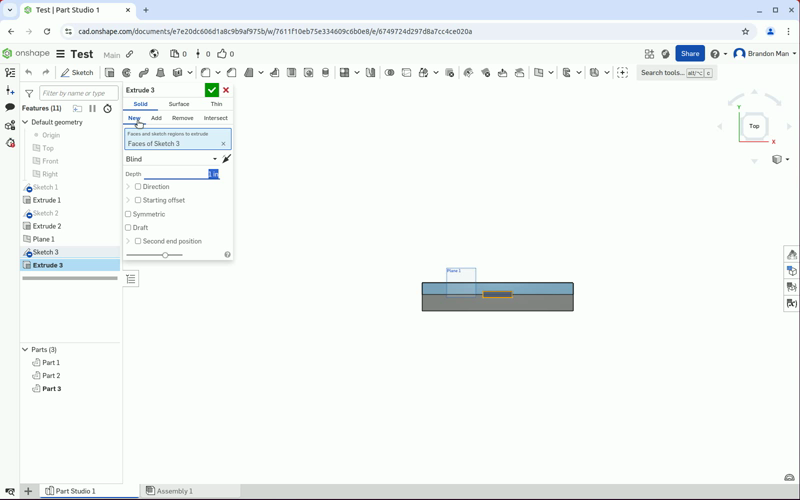
text(5.777)
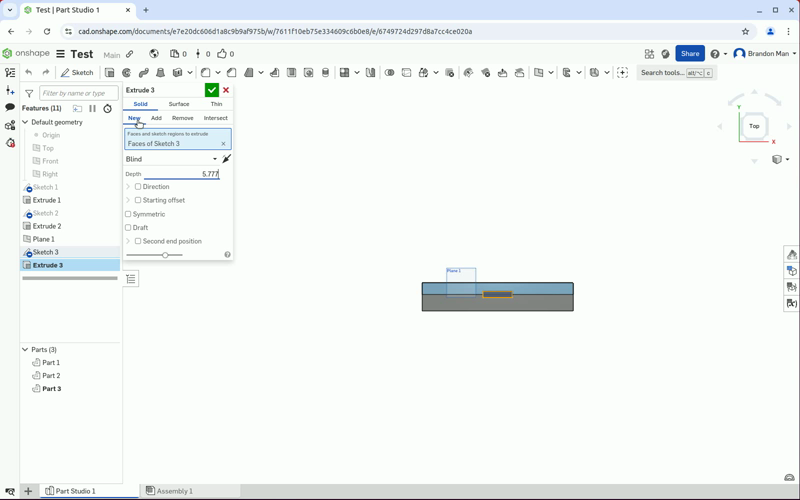
key(enter)
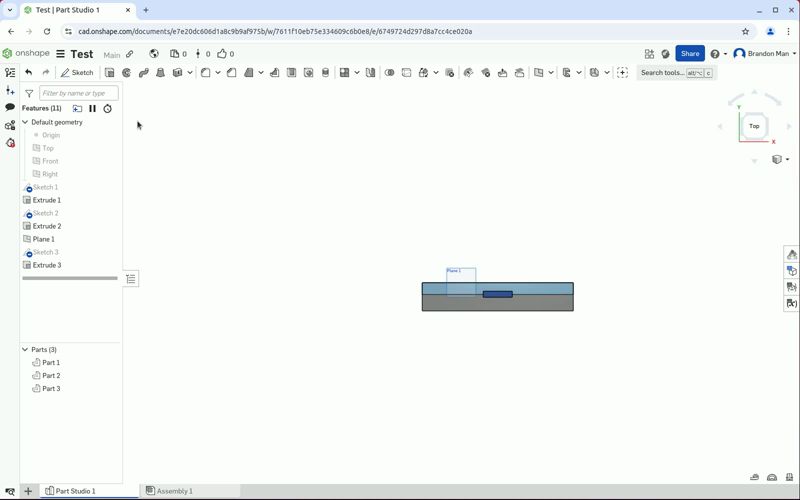
key(shift+h)
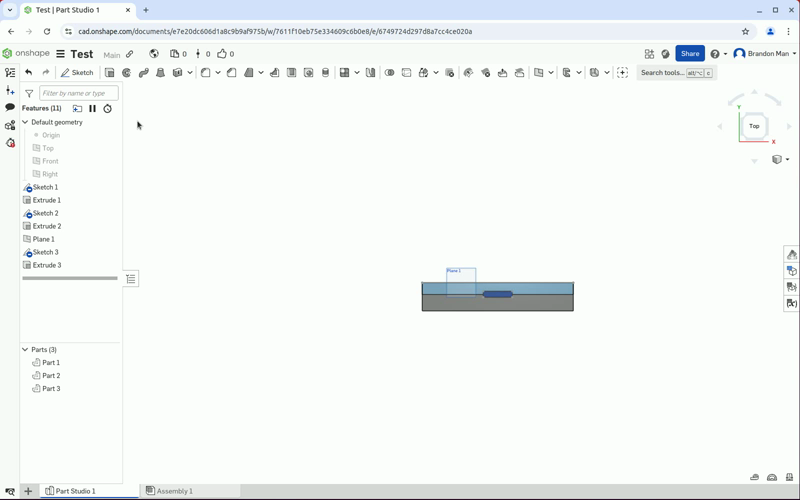
key(shift+h)
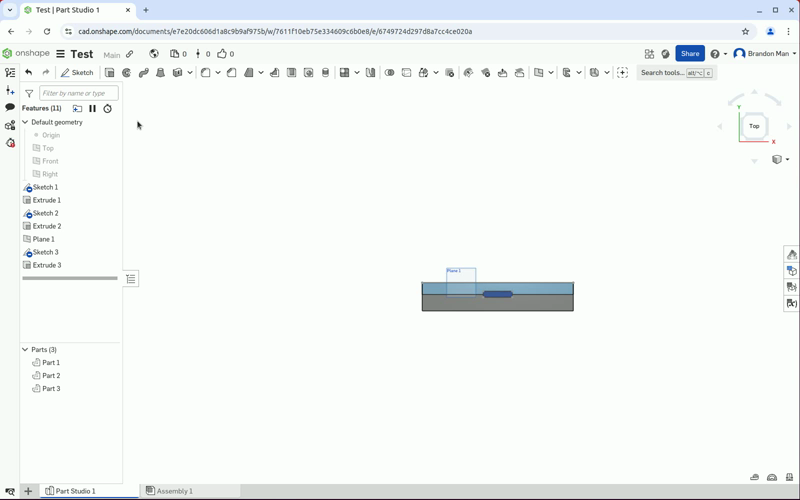
key(shift+7)
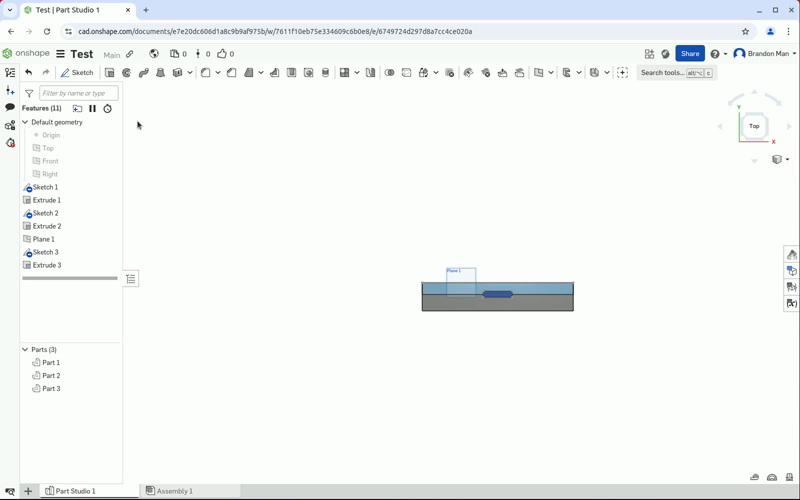
key(up, 3)
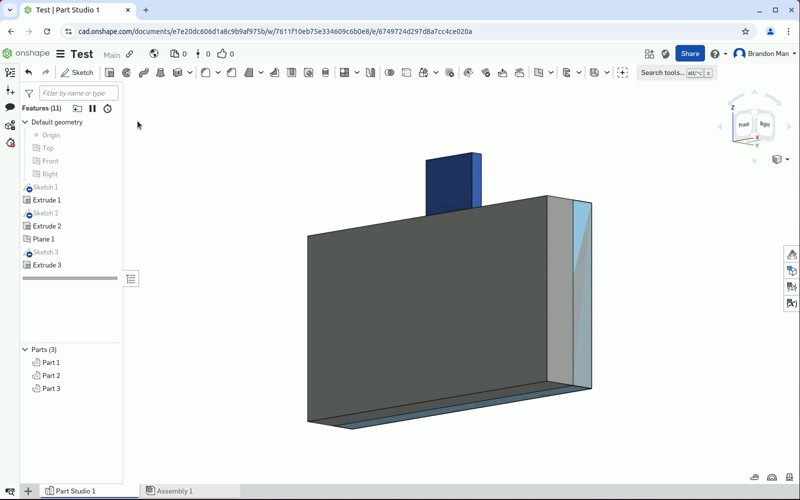
key(left, 3)
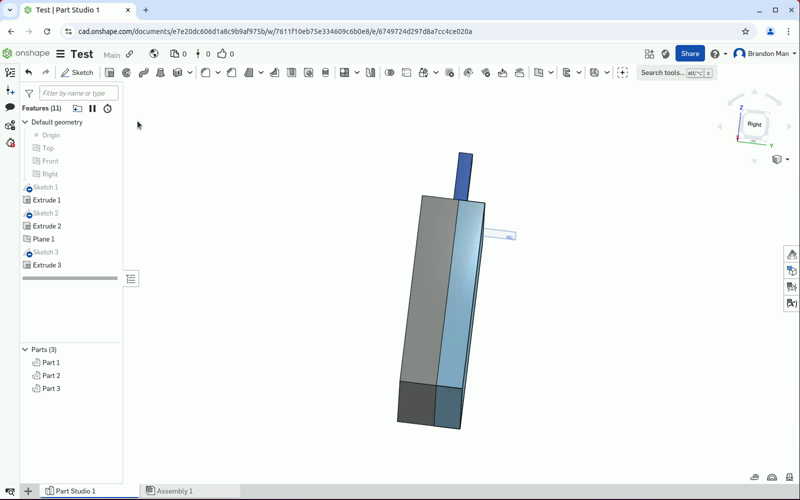
key(right, 3)
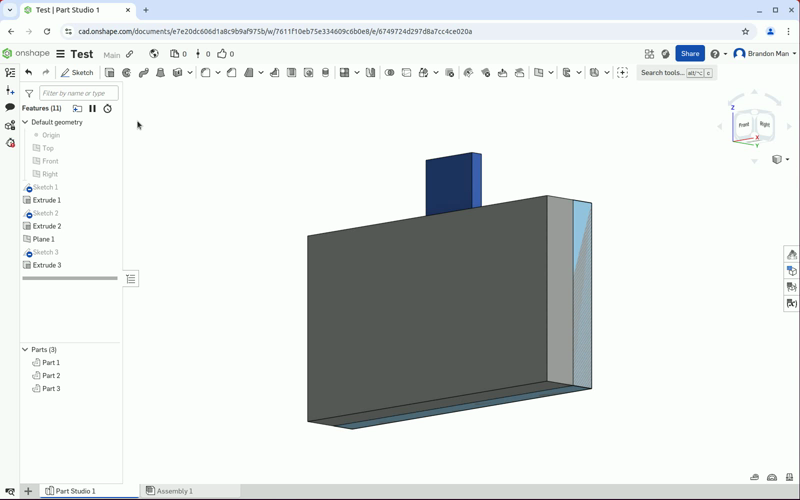
key(down, 3)
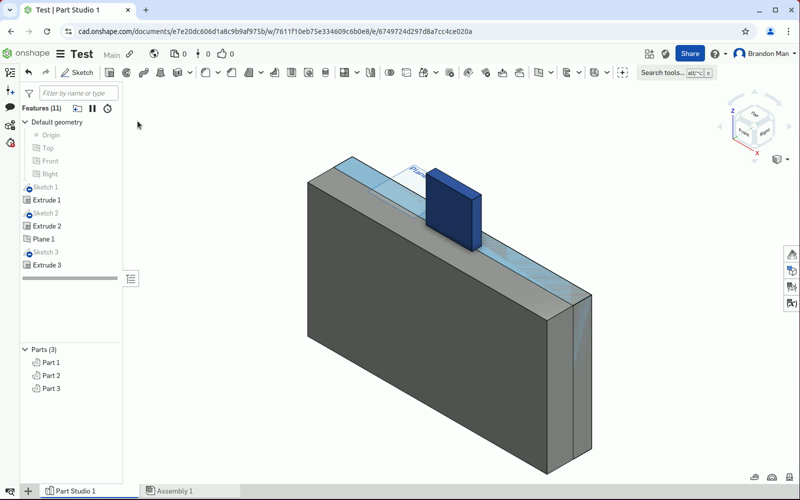
mouse_move(73, 189)
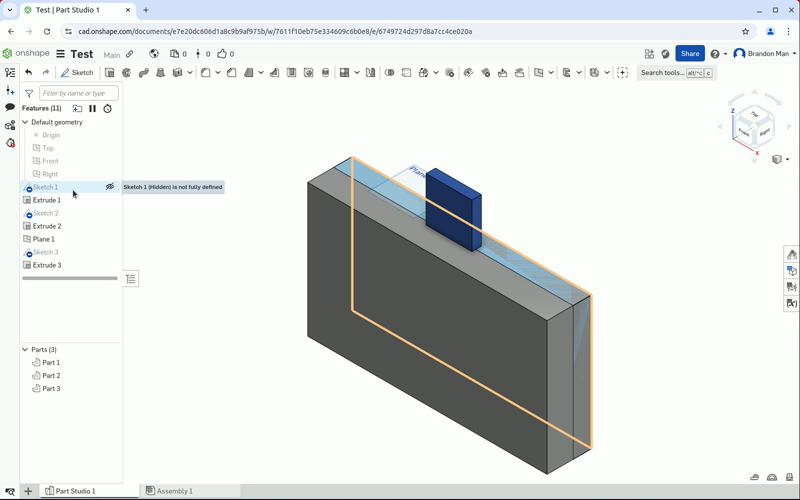
click(73, 189)